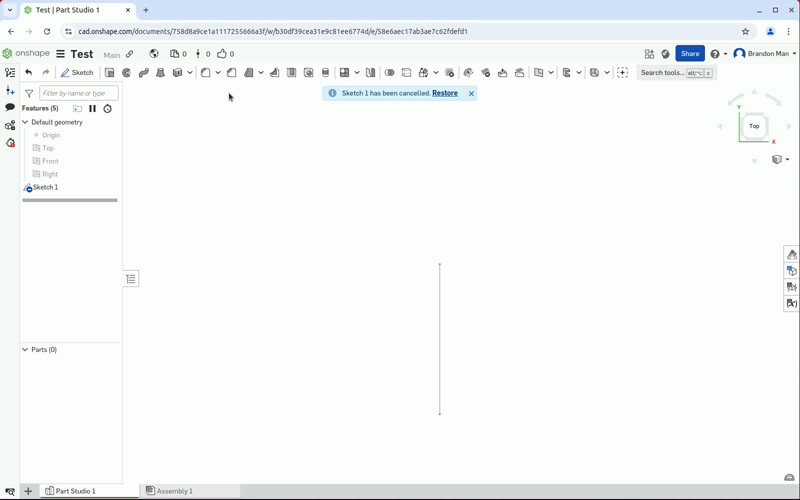
key(shift+h)
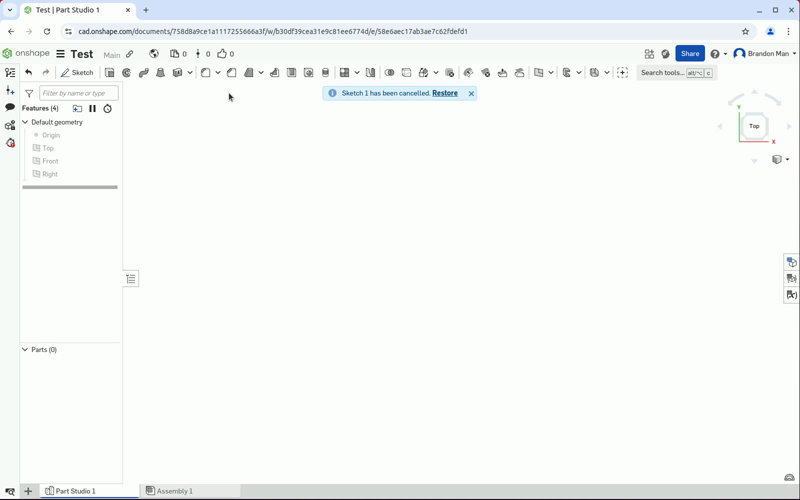
mouse_move(73, 352)
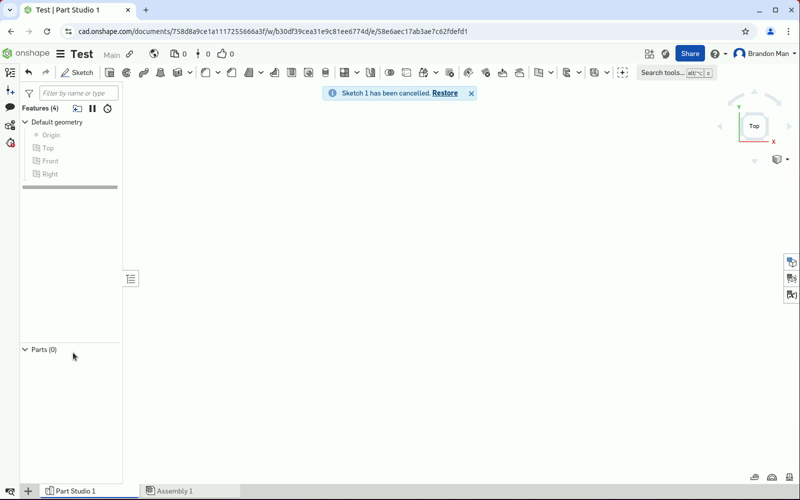
key(y)
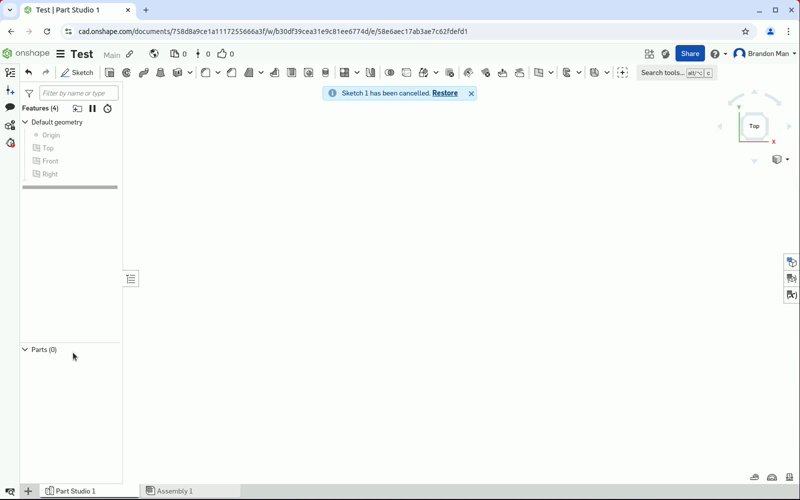
key(shift+p)
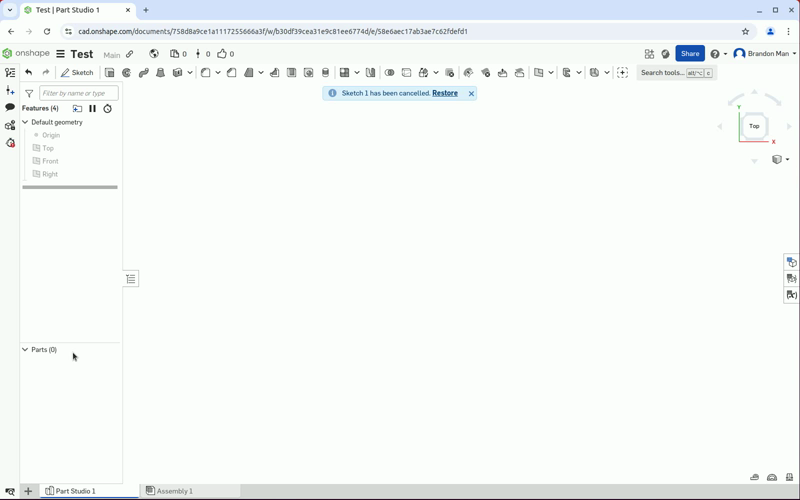
key(space)
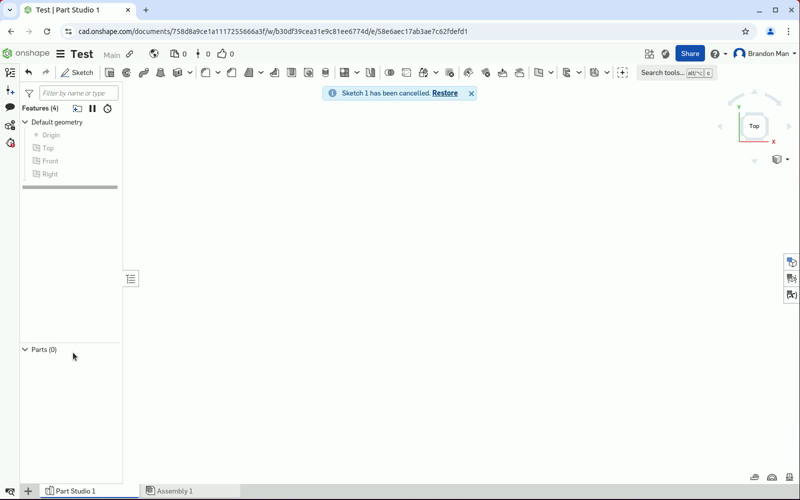
key_down(shift)
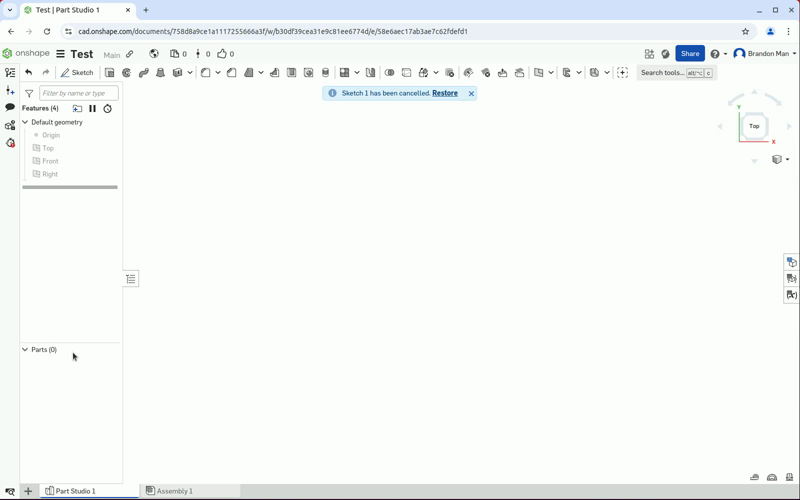
key(up)
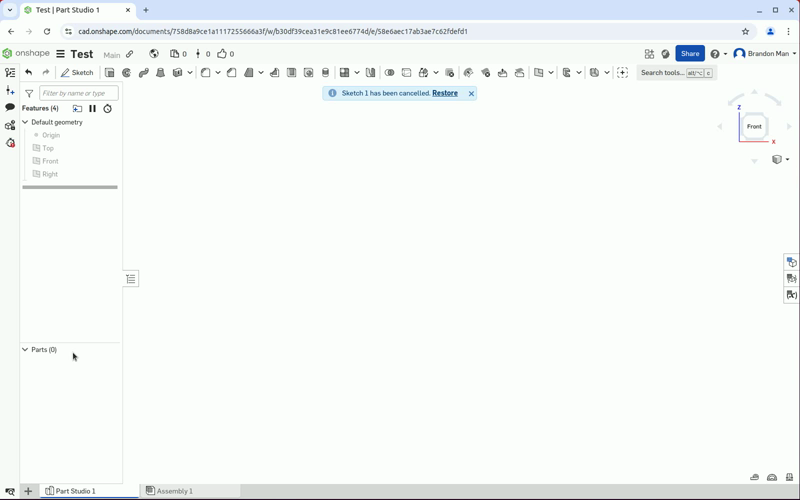
key_up(shift)
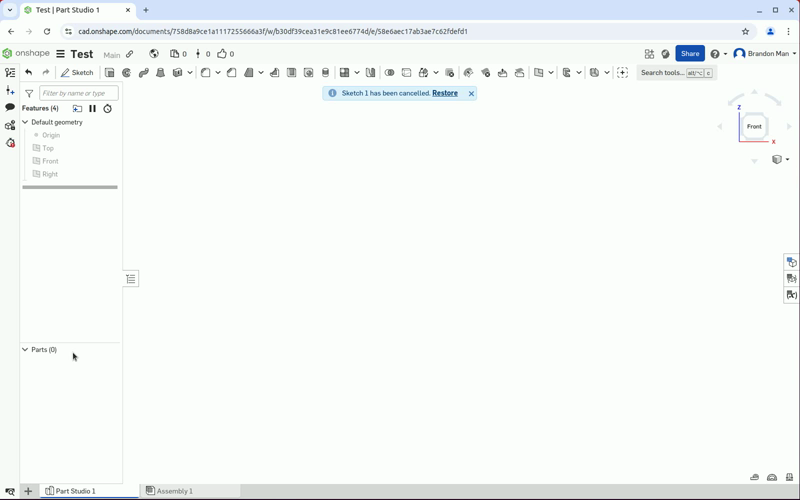
key(space)
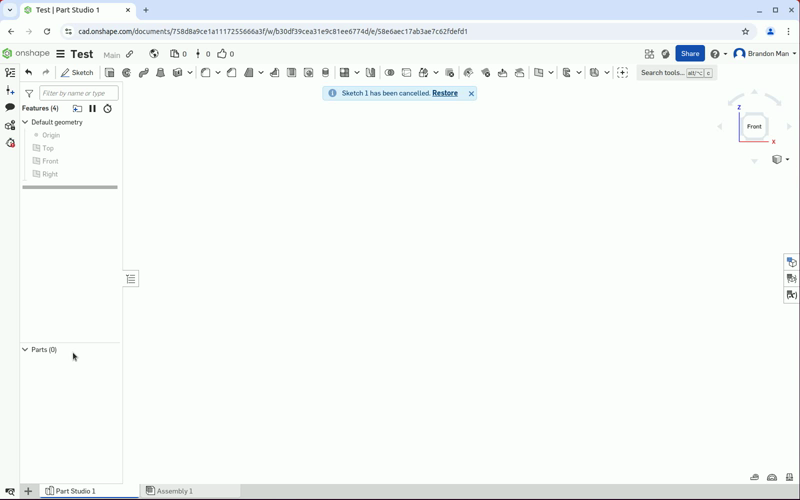
key_down(shift)
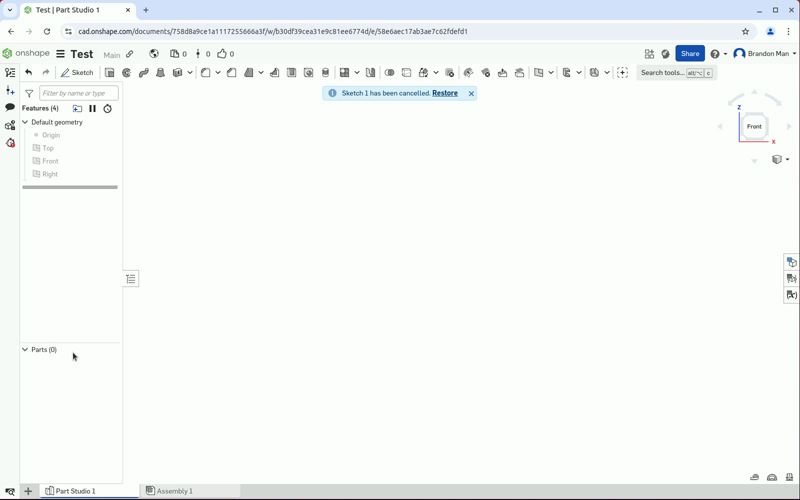
key(left)
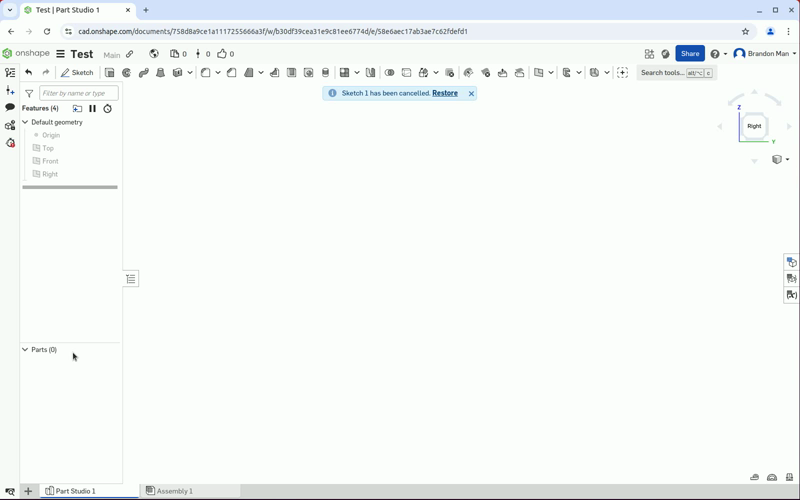
key_up(shift)
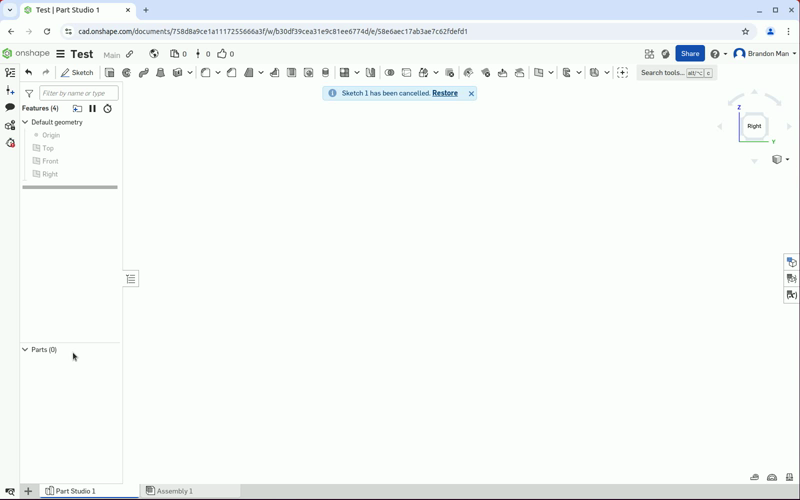
mouse_move(73, 352)
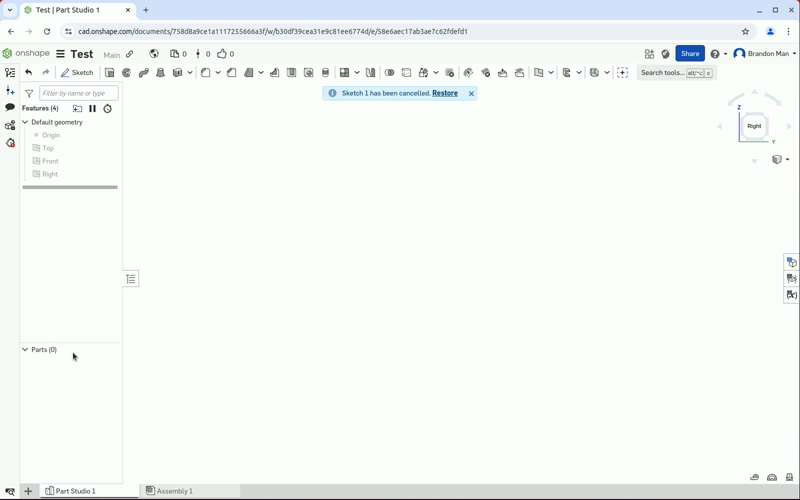
key(shift+y)
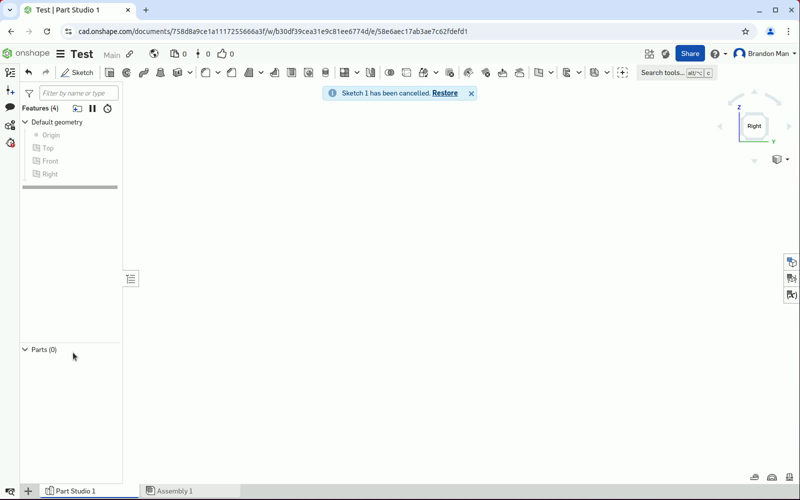
key(shift+s)
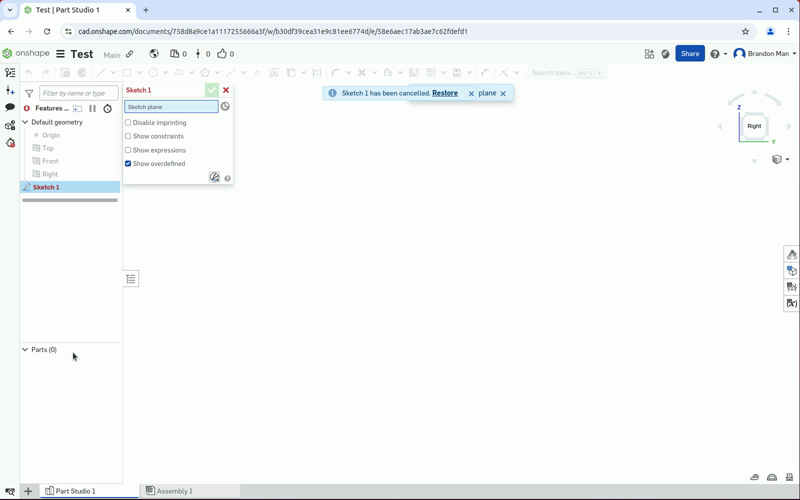
mouse_move(73, 176)
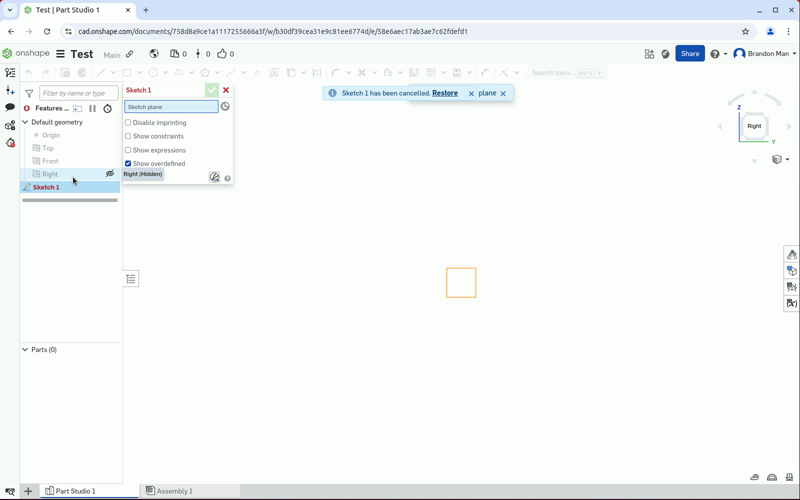
click(73, 176)
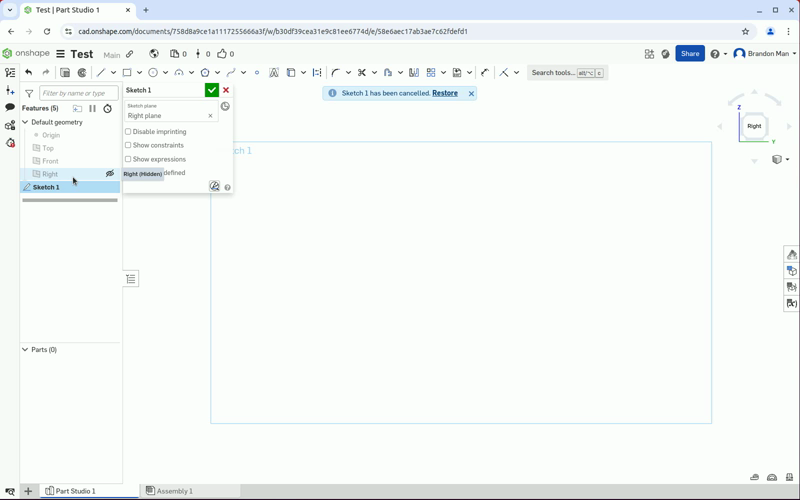
mouse_move(73, 352)
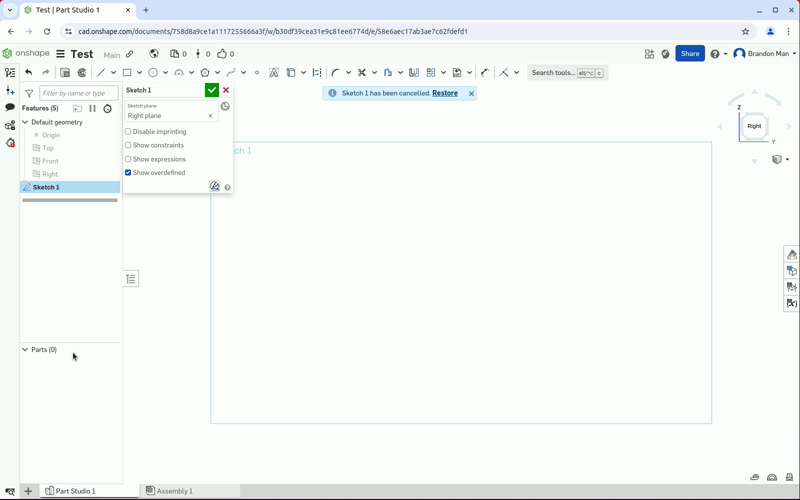
key(y)
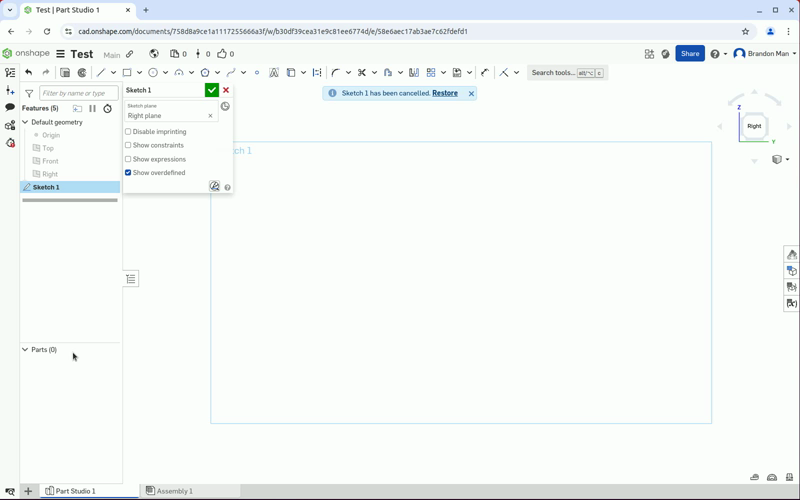
key(a)
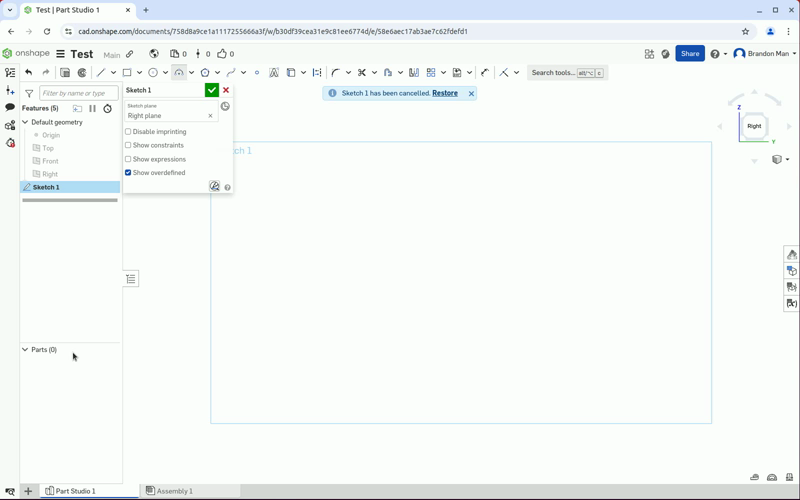
key_down(shift)
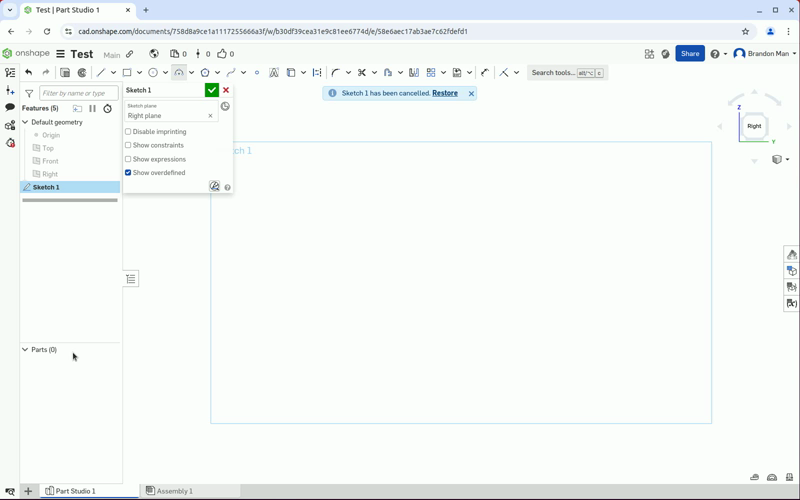
mouse_move(437, 287)
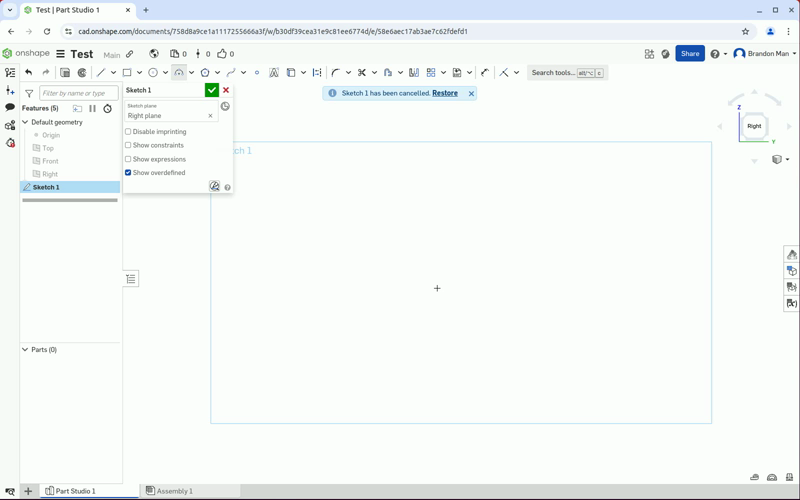
click(437, 287)
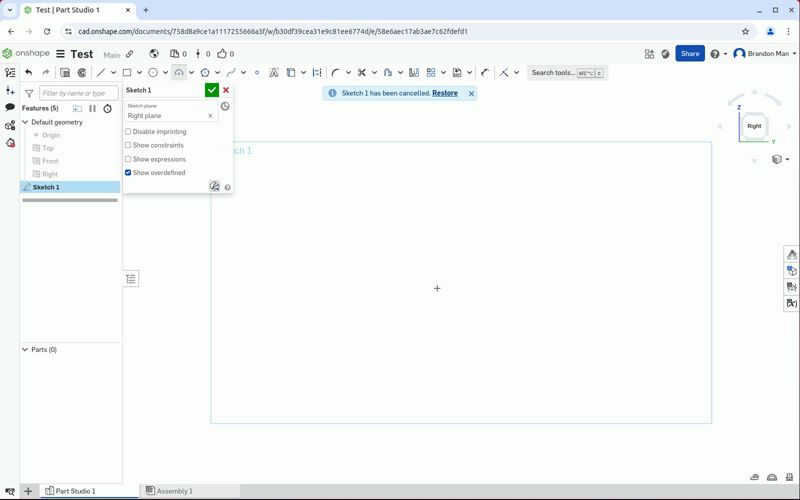
key_up(shift)
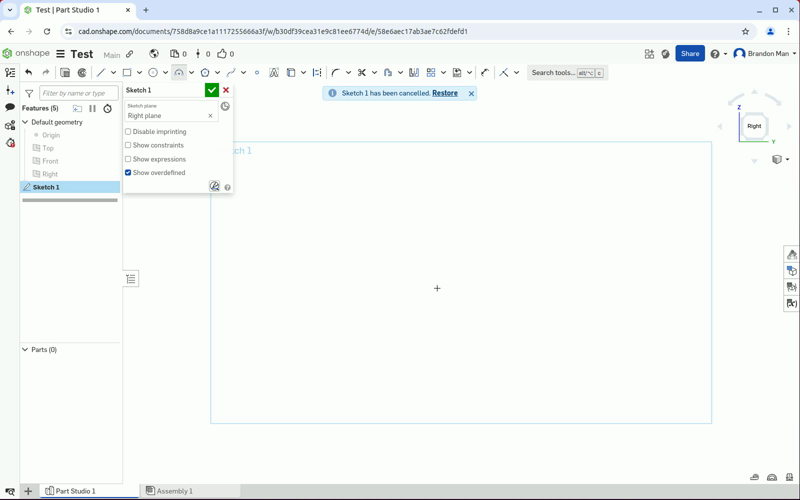
key_down(shift)
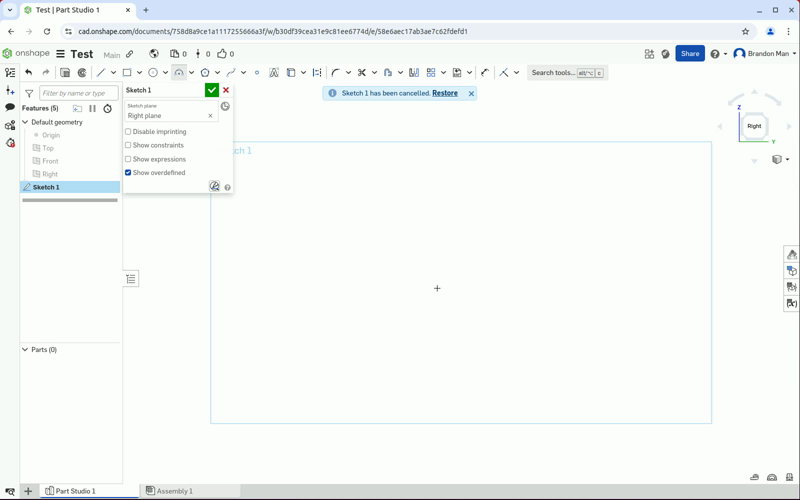
mouse_move(461, 293)
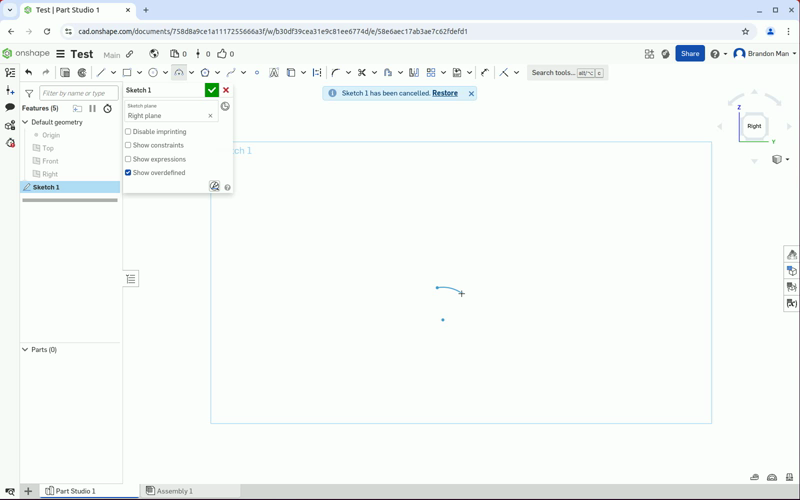
click(461, 293)
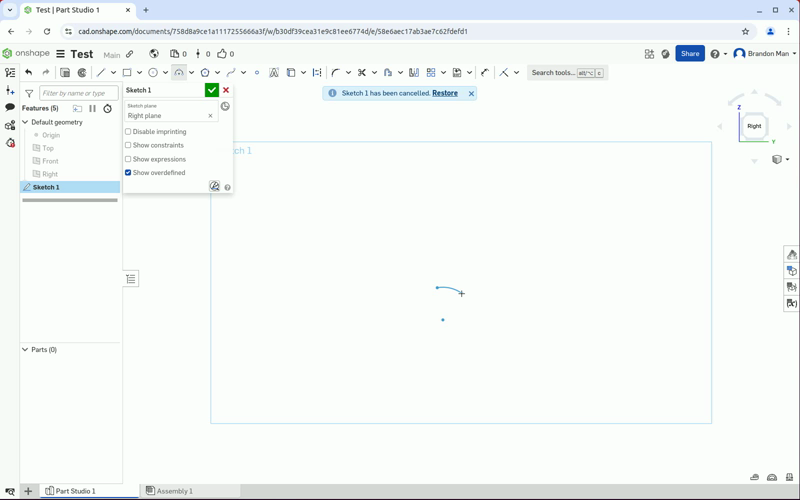
mouse_move(449, 291)
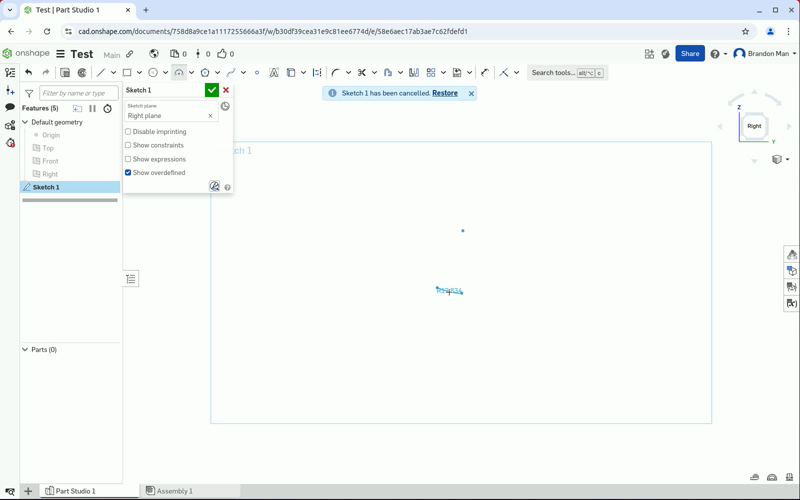
click(449, 291)
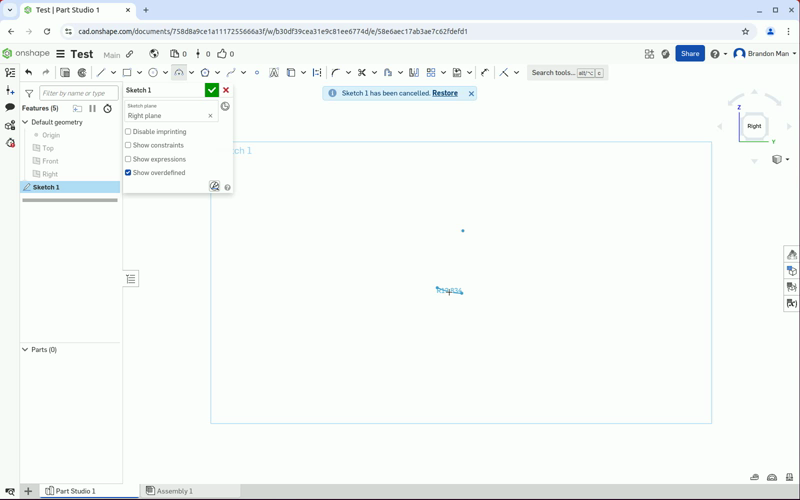
key_up(shift)
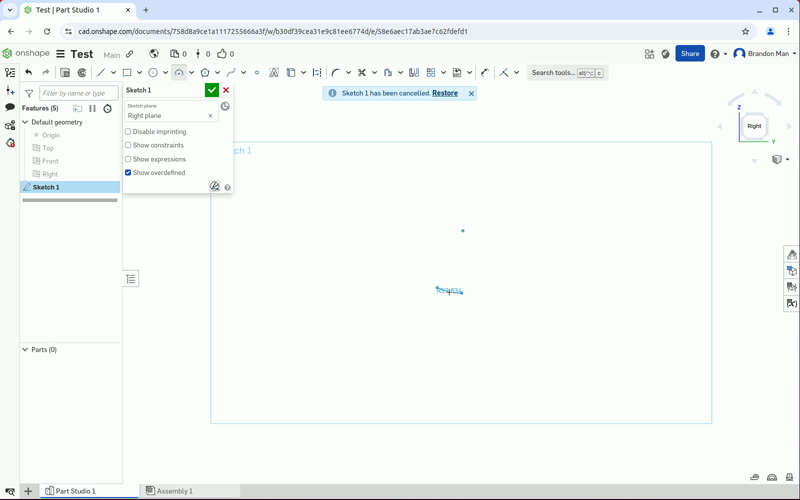
key(esc)
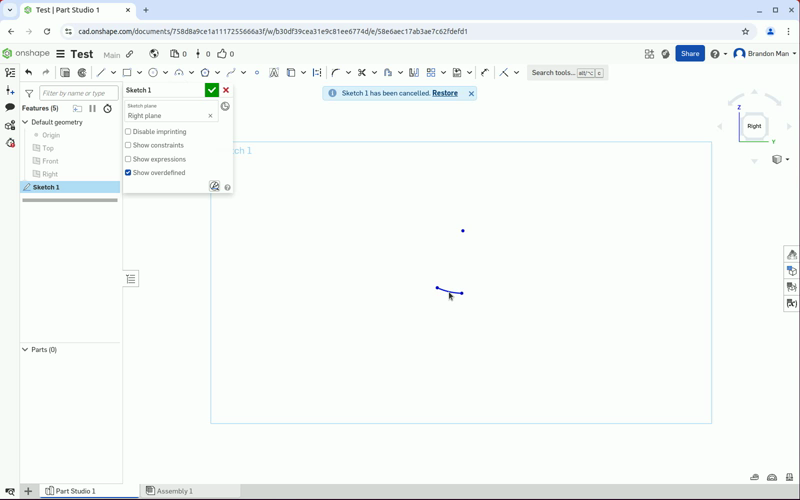
key(l)
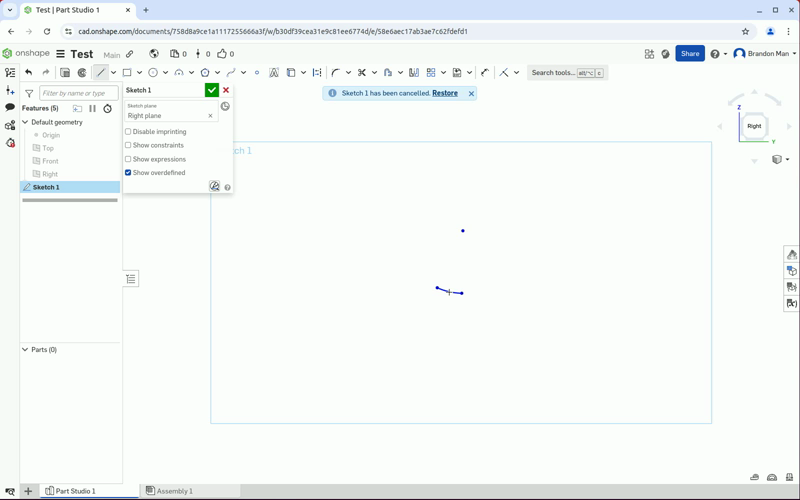
mouse_move(461, 293)
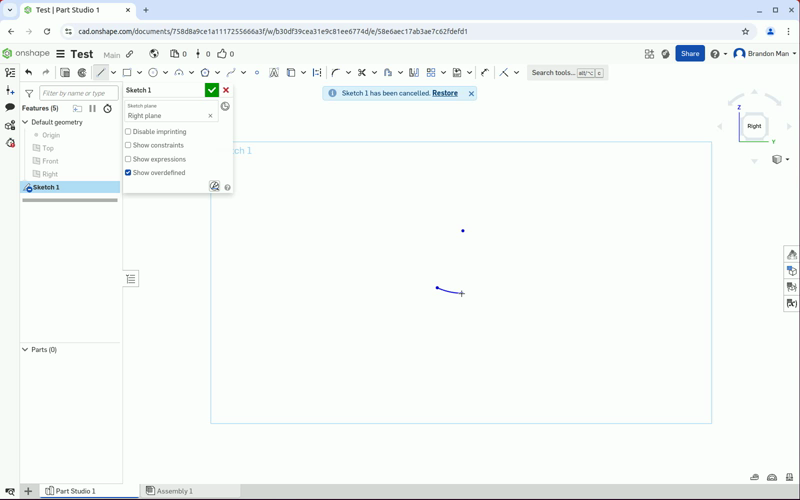
click(461, 293)
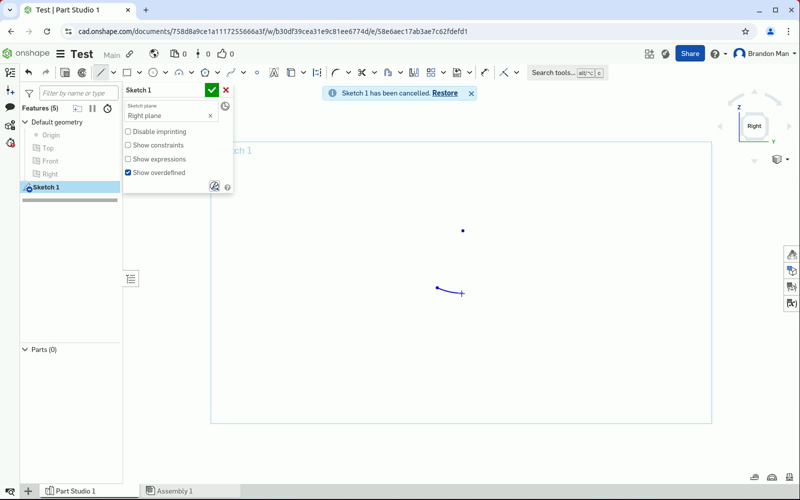
key_down(shift)
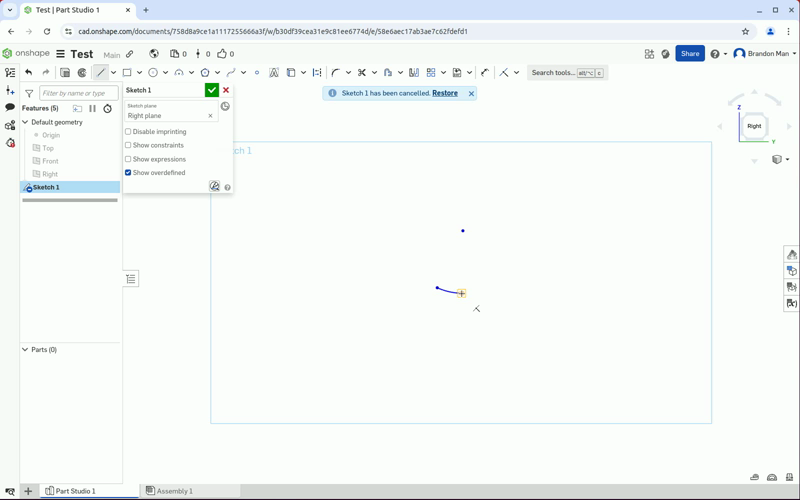
mouse_move(491, 293)
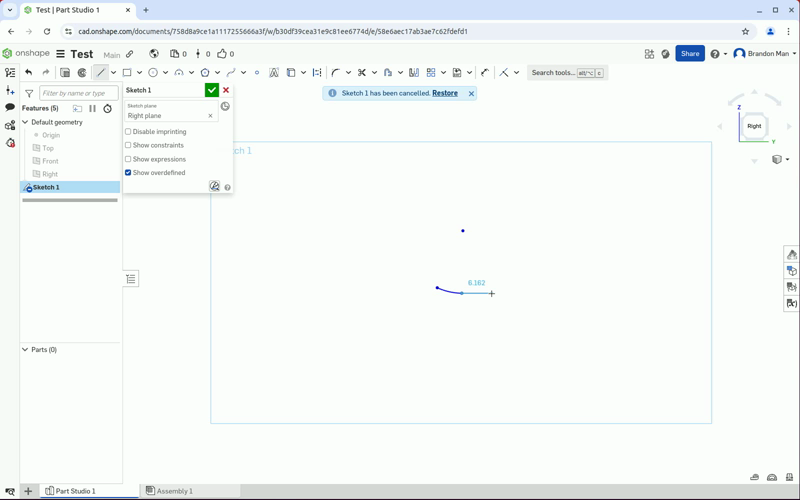
mouse_move(461, 282)
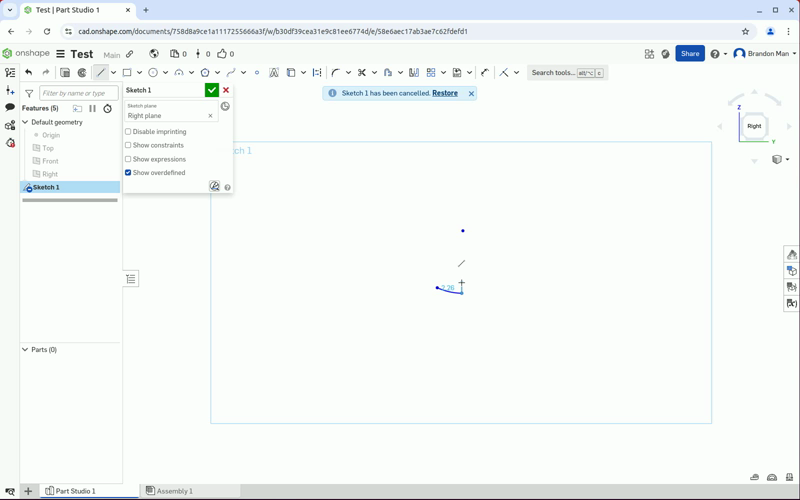
click(461, 282)
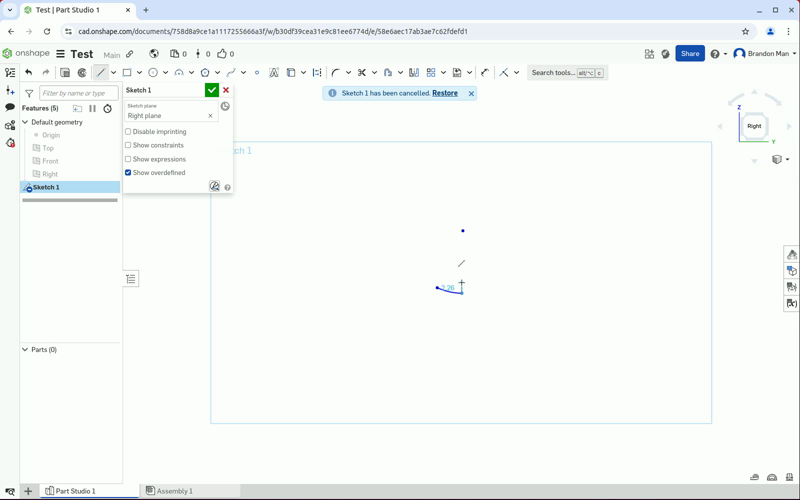
key_up(shift)
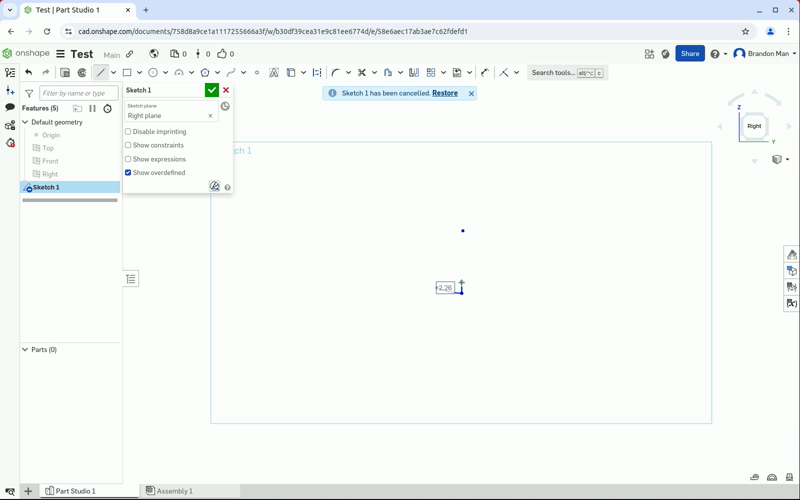
key_down(shift)
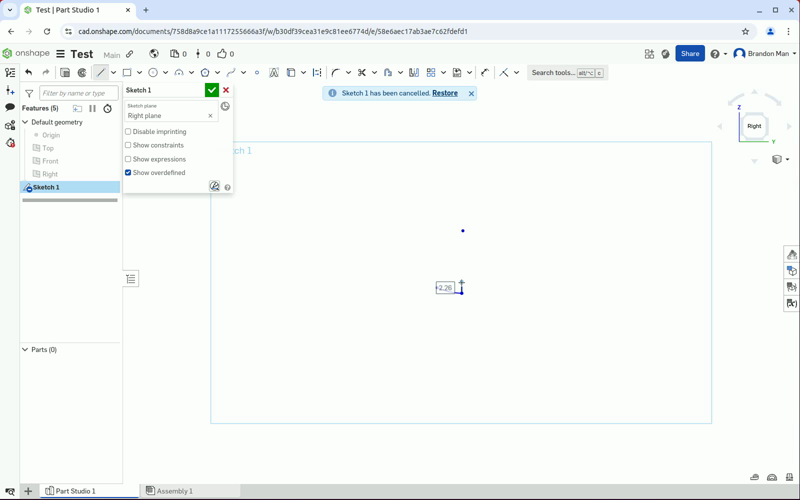
mouse_move(491, 282)
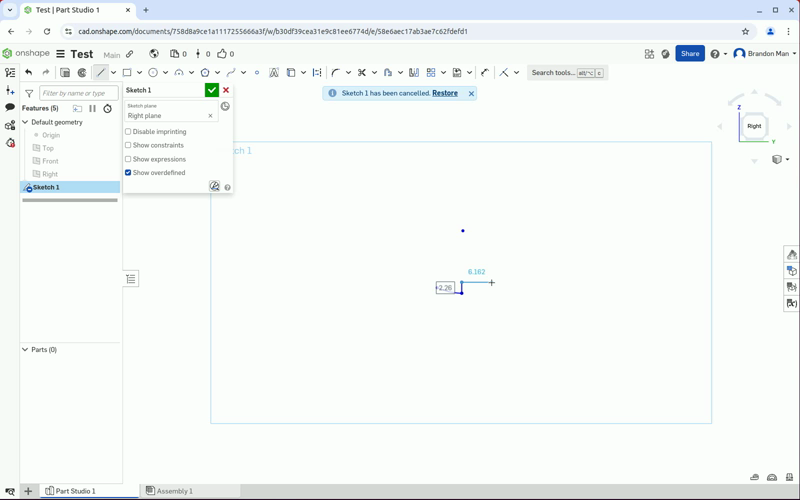
mouse_move(437, 282)
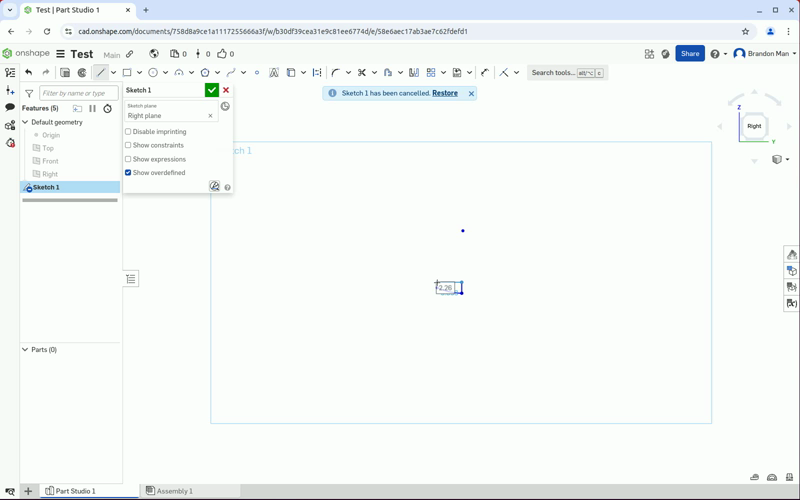
click(437, 282)
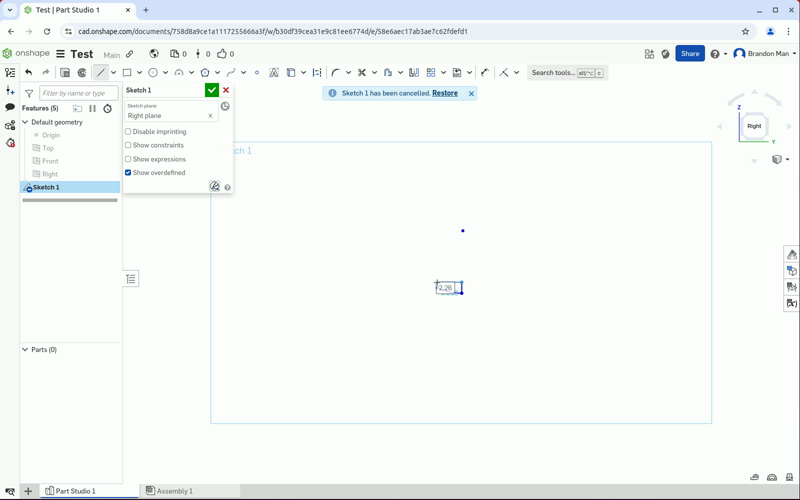
key_up(shift)
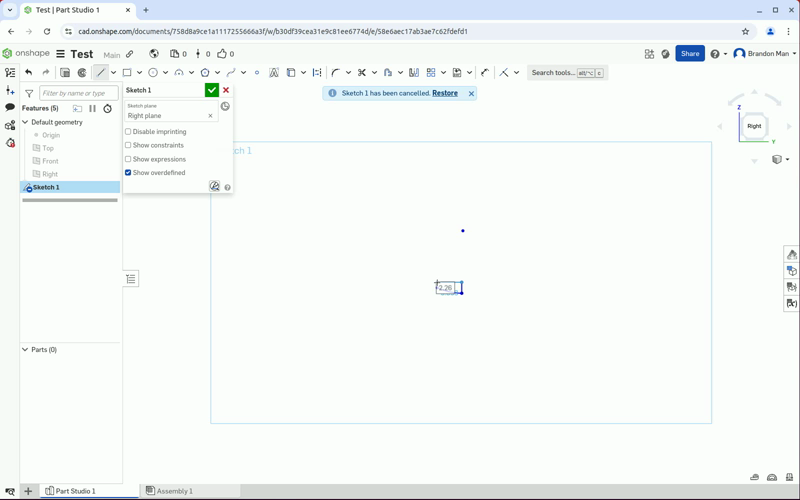
mouse_move(467, 282)
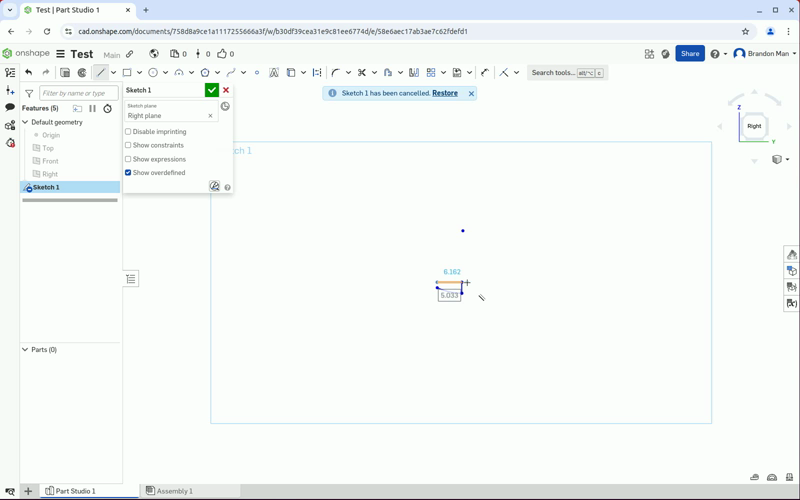
key_down(shift)
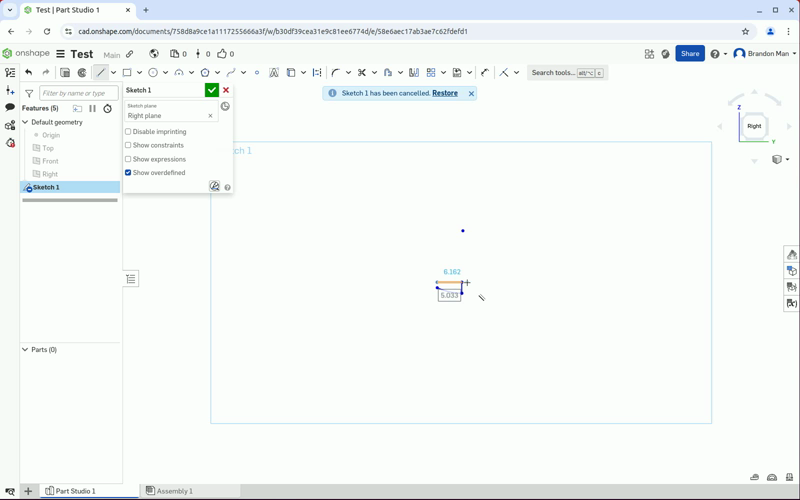
mouse_move(437, 287)
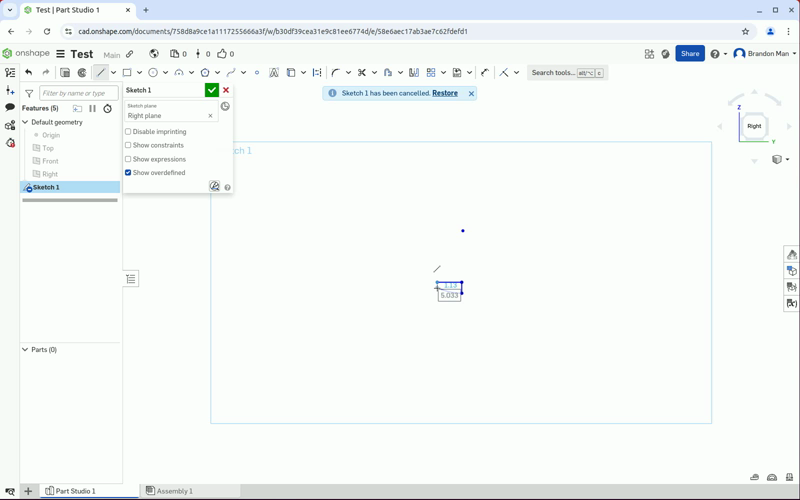
scroll(6)
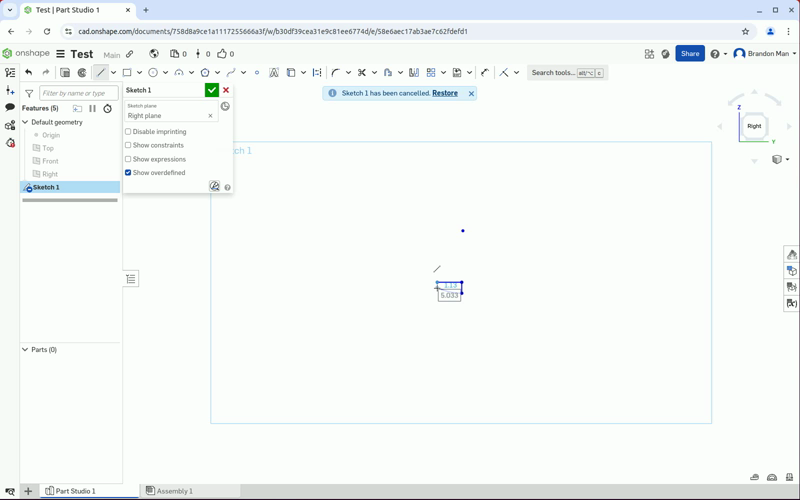
scroll(6)
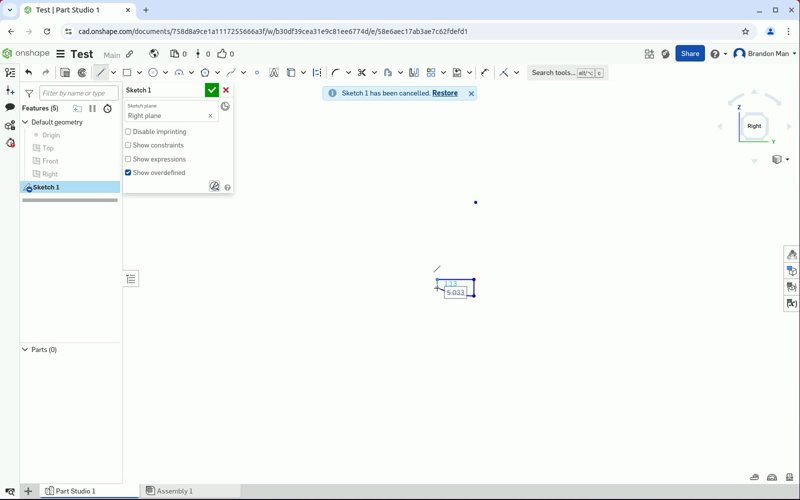
scroll(6)
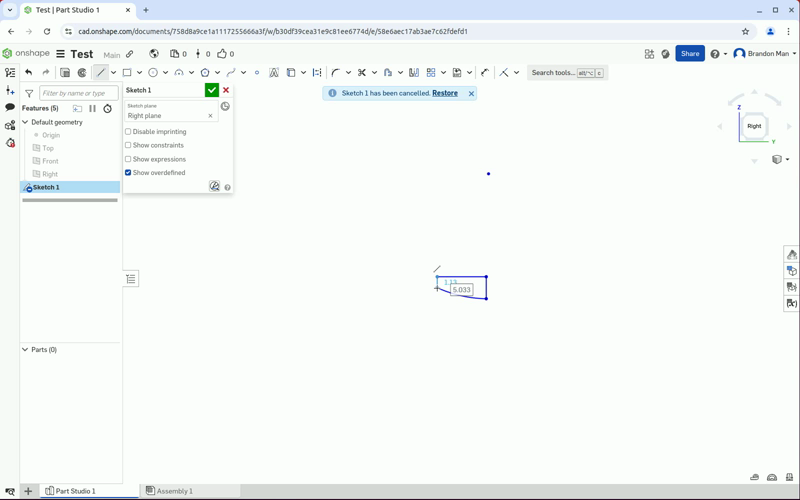
scroll(6)
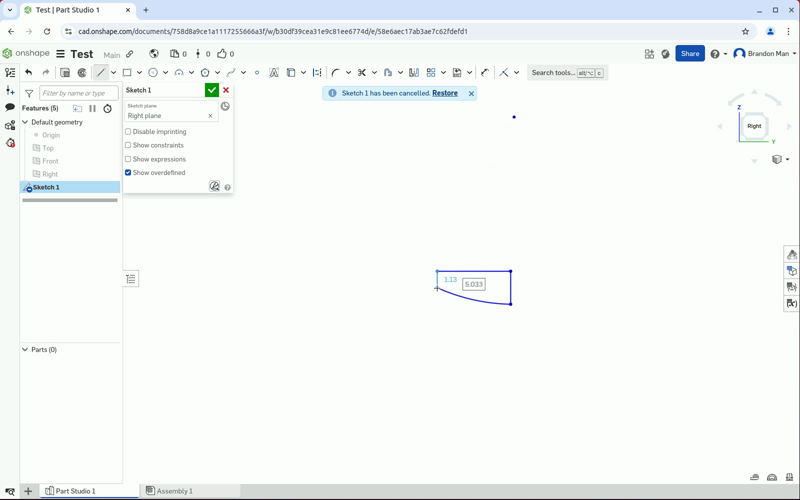
scroll(6)
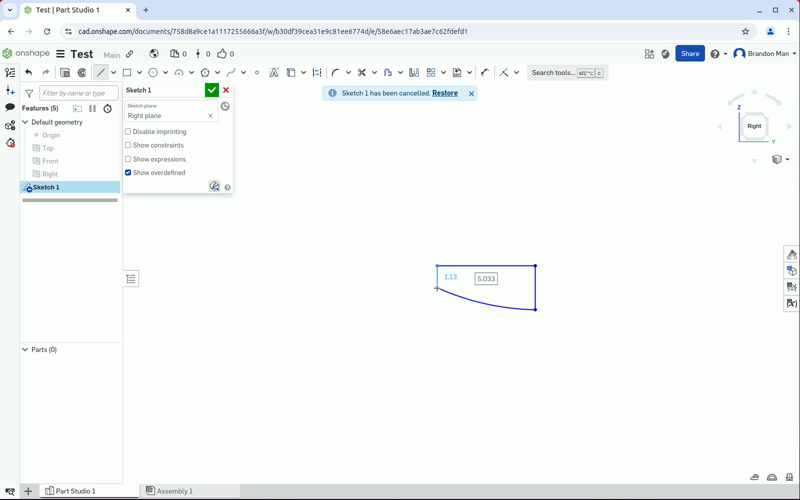
scroll(6)
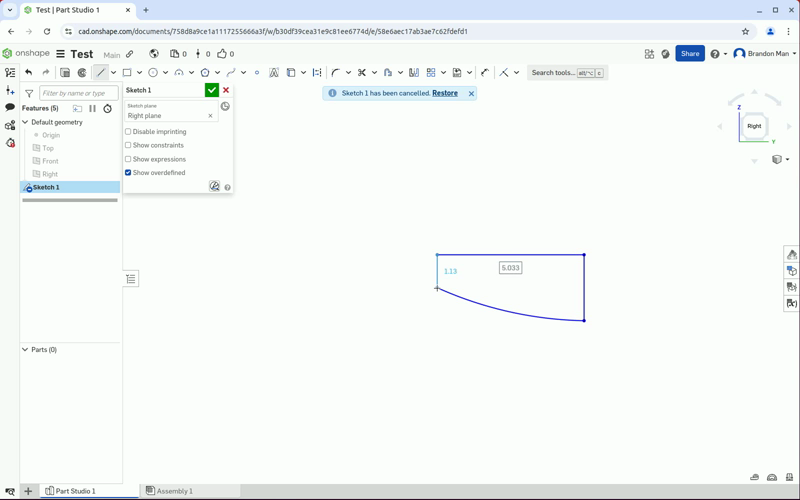
scroll(6)
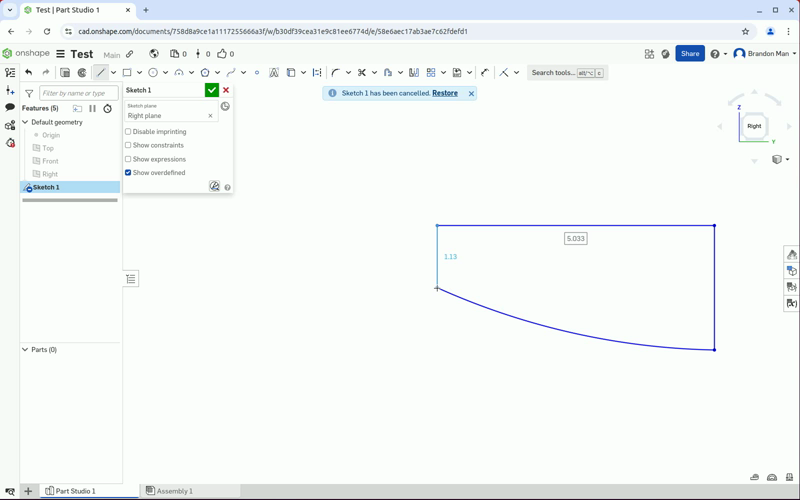
key_up(shift)
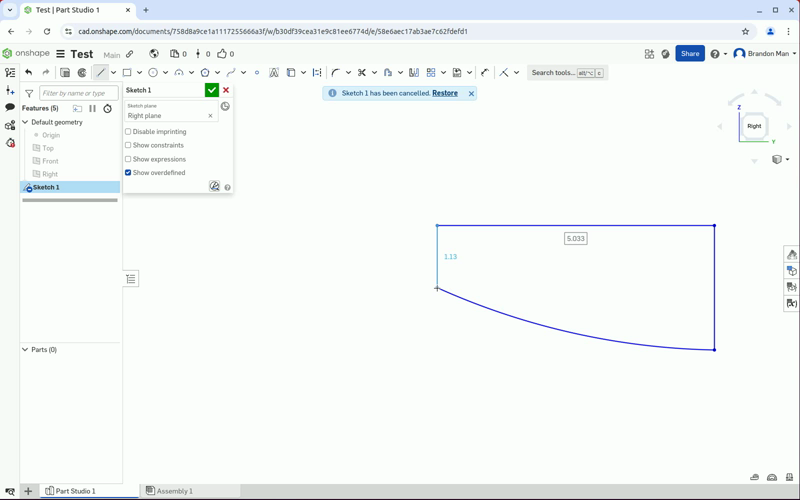
click(437, 287)
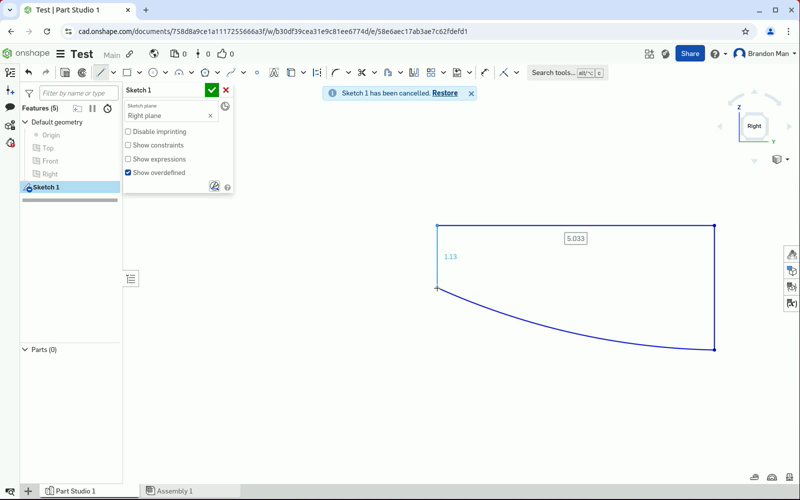
scroll(-6)
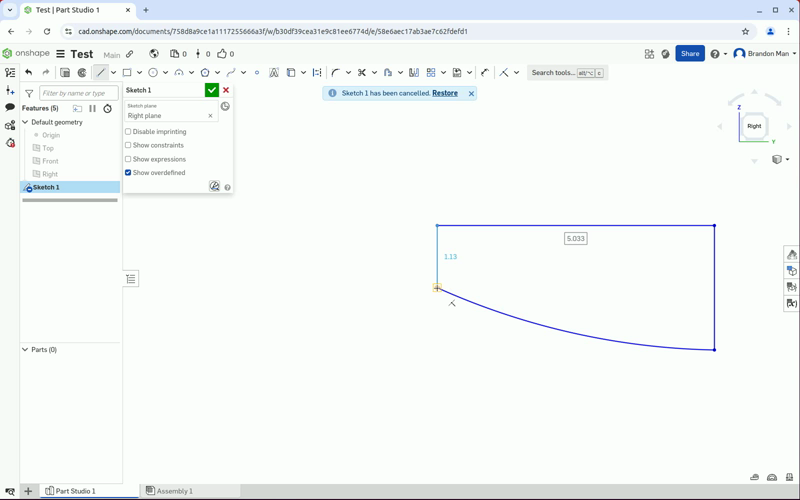
scroll(-6)
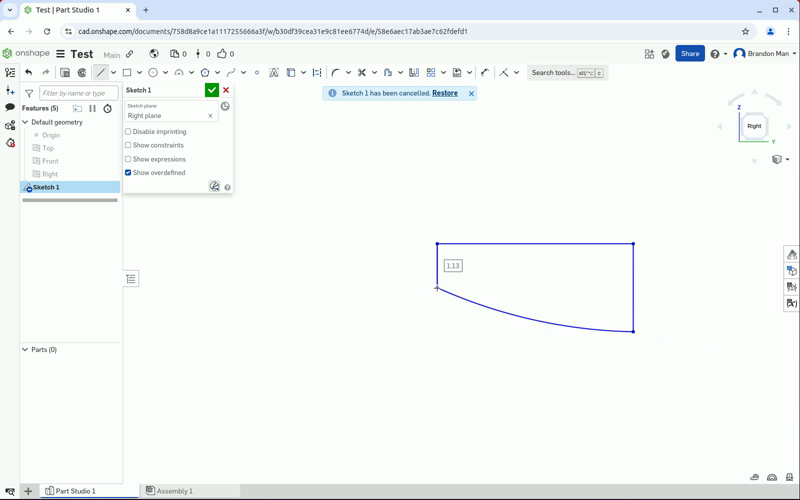
scroll(-6)
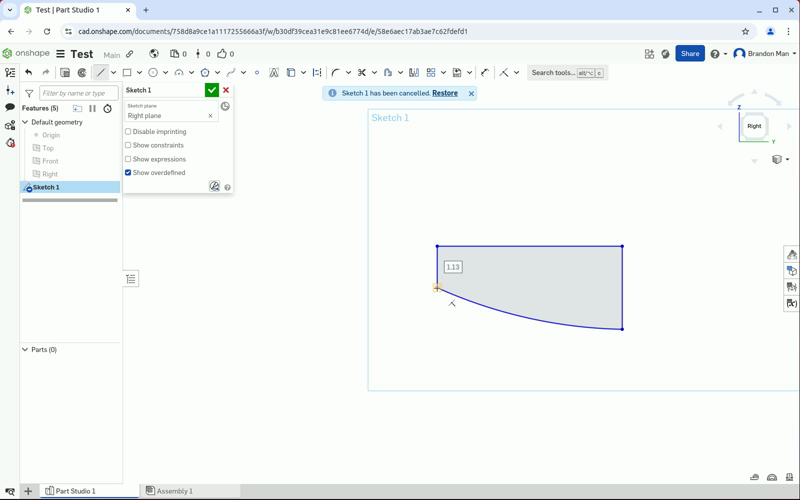
scroll(-6)
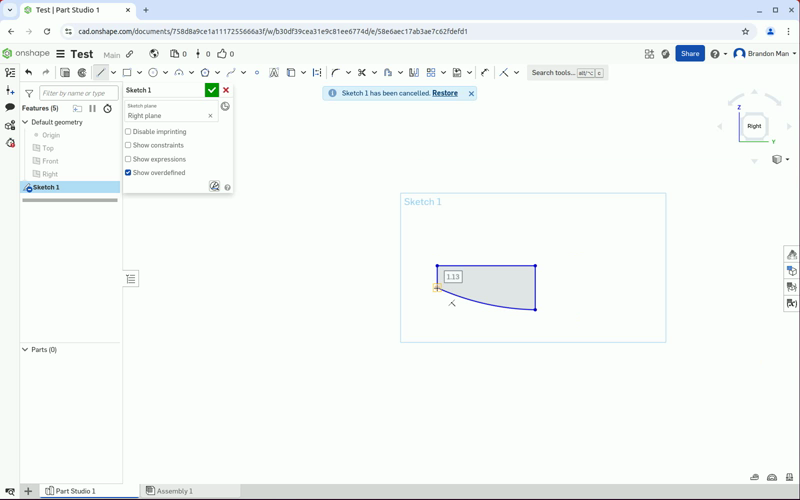
scroll(-6)
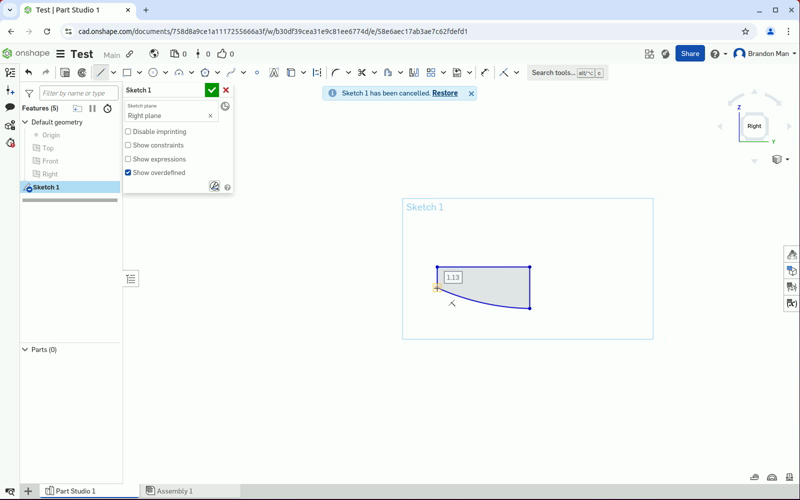
scroll(-6)
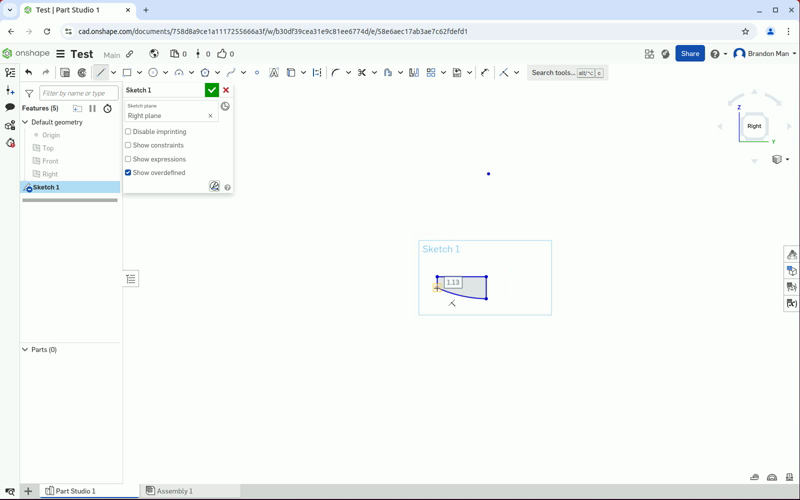
scroll(-6)
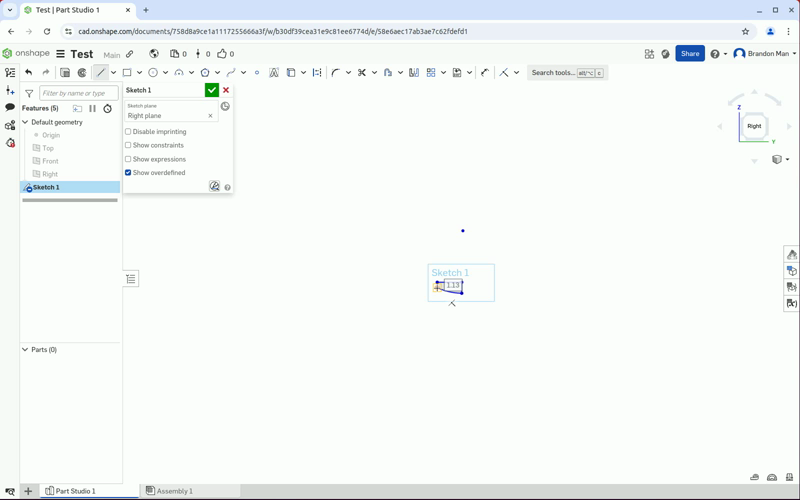
key(esc)
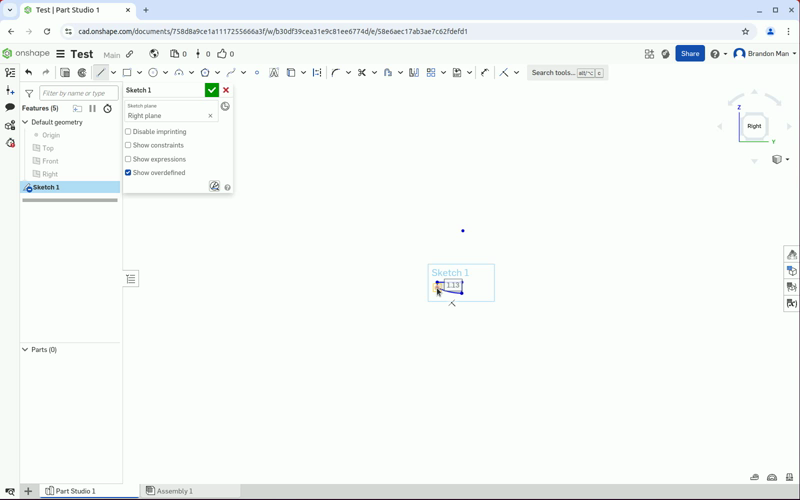
mouse_move(443, 283)
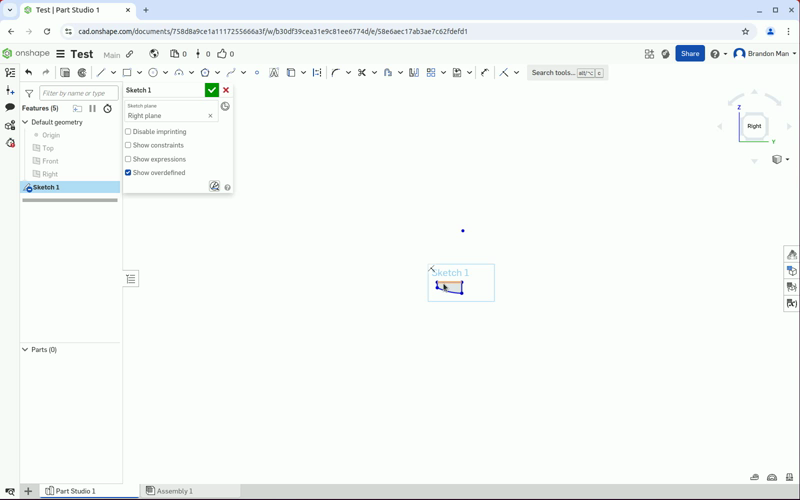
scroll(6)
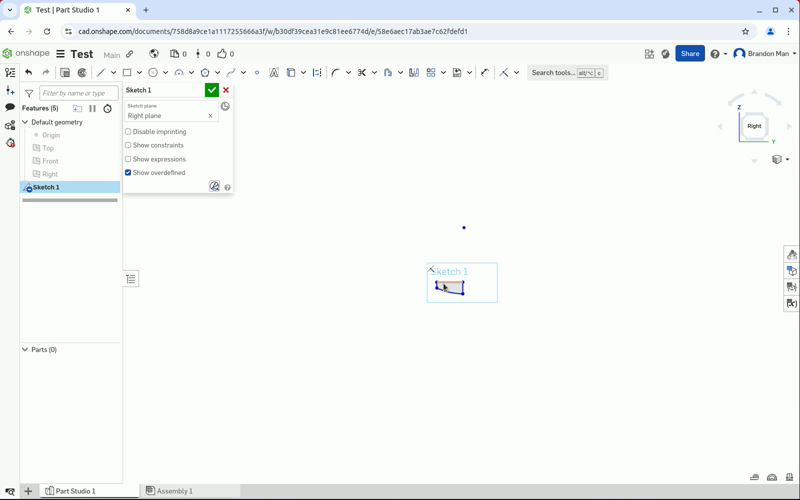
scroll(6)
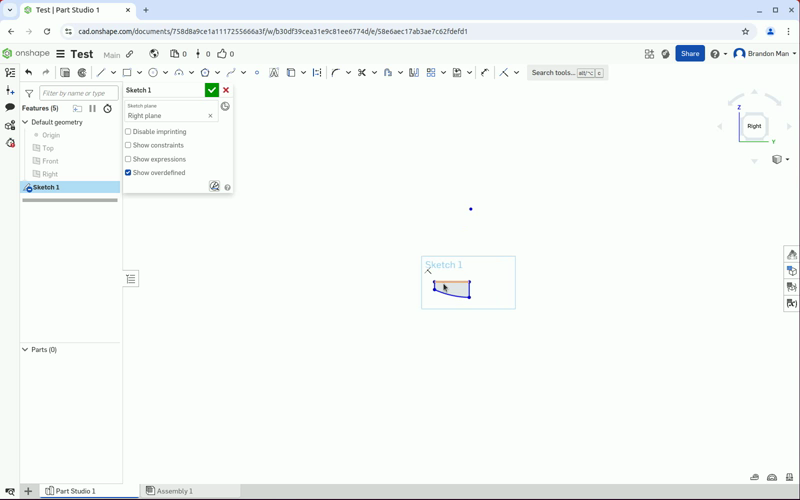
scroll(6)
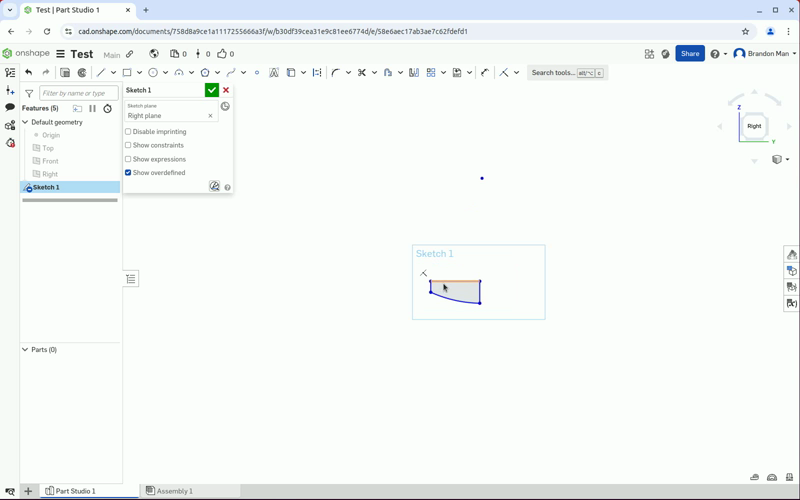
scroll(6)
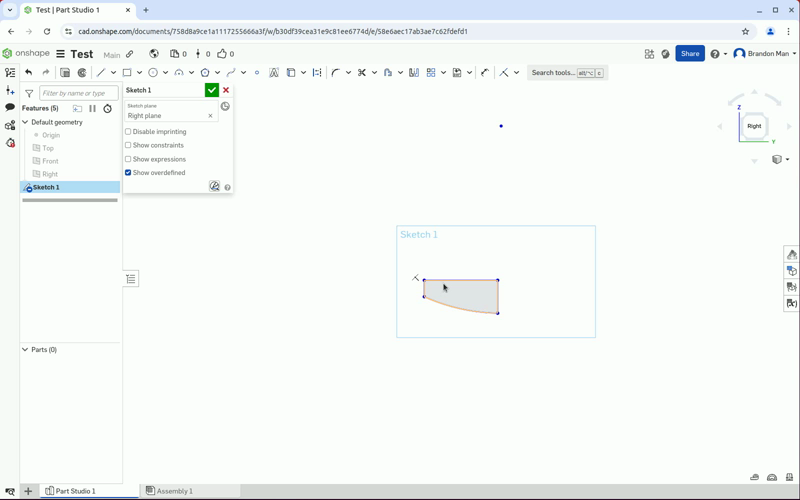
scroll(6)
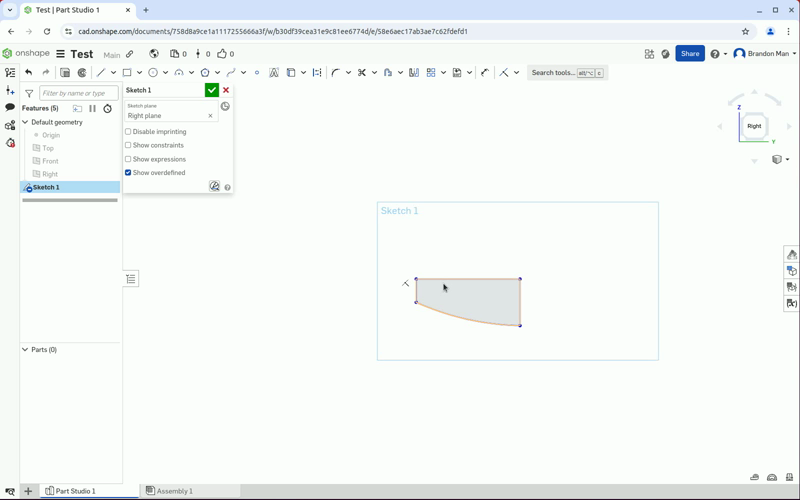
scroll(6)
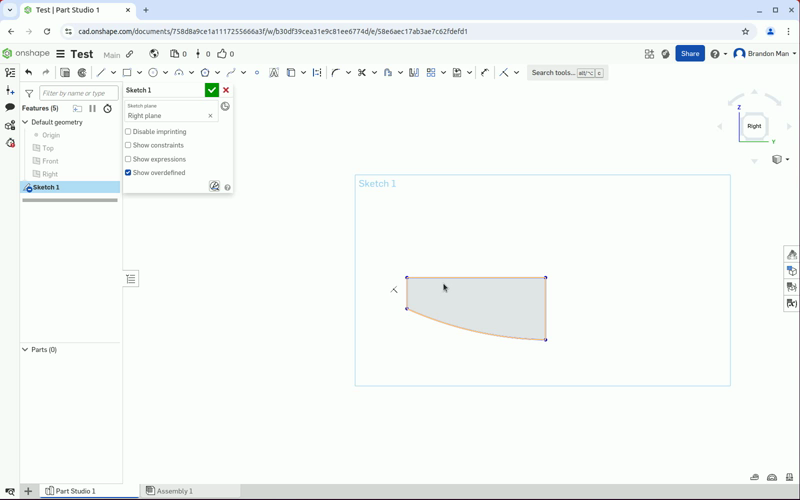
scroll(6)
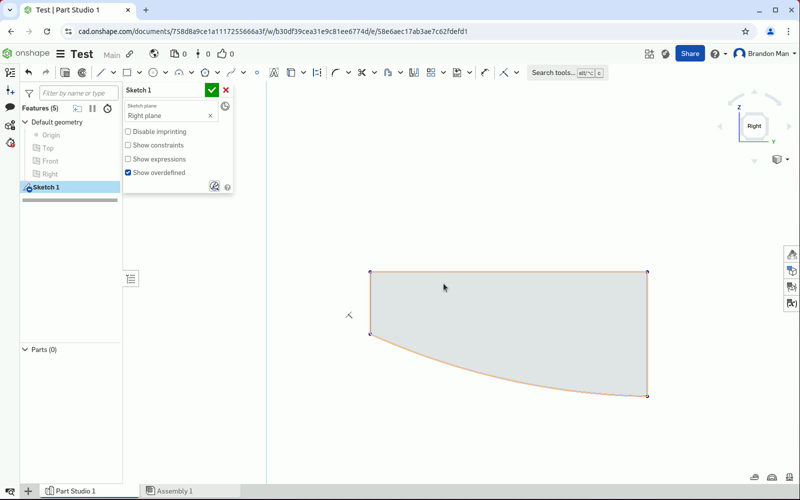
click(443, 283)
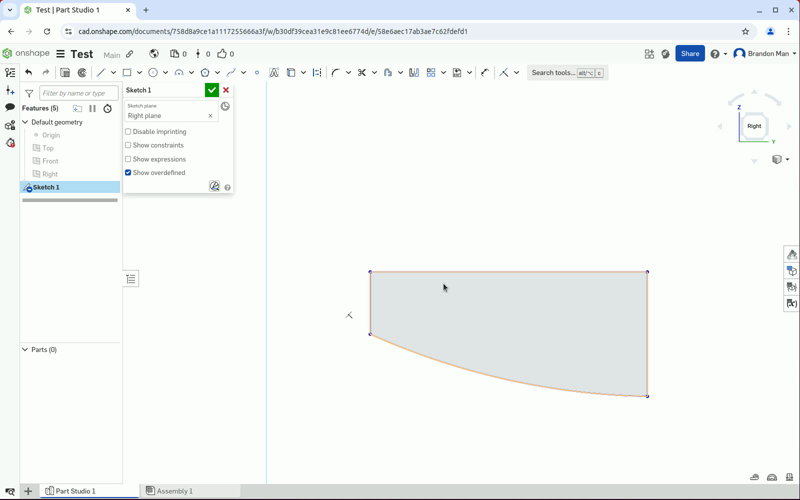
scroll(-6)
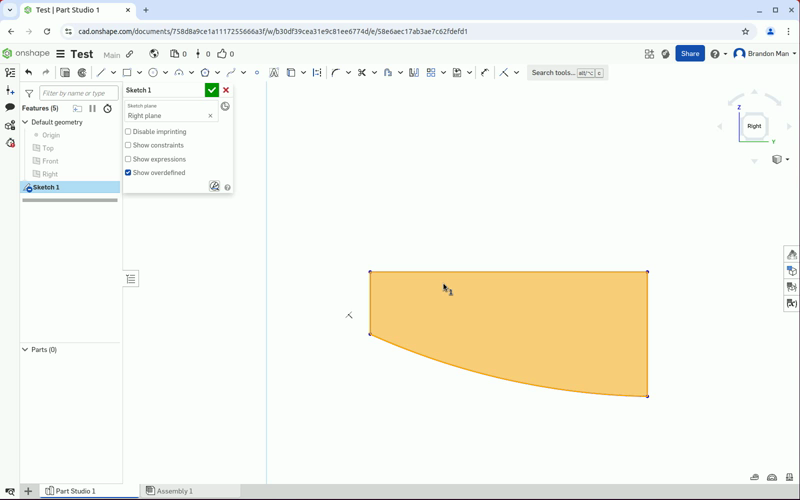
scroll(-6)
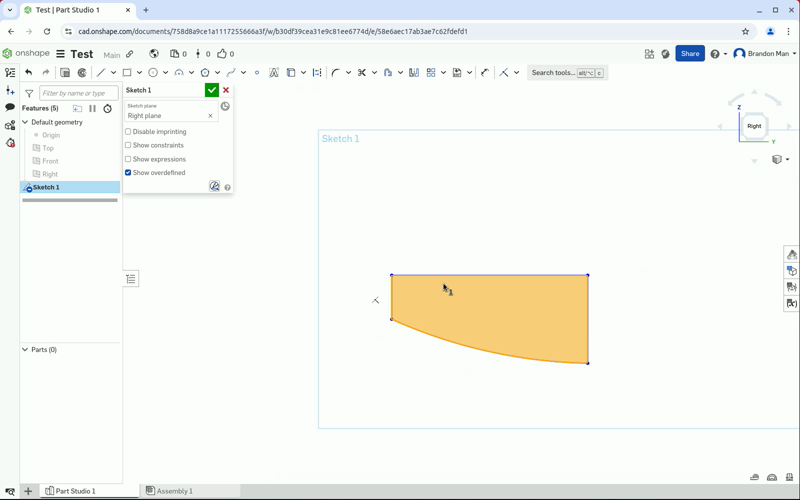
scroll(-6)
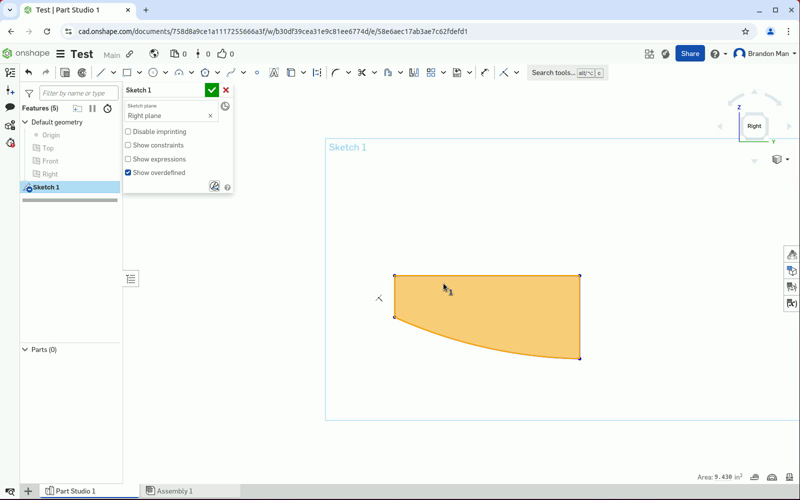
scroll(-6)
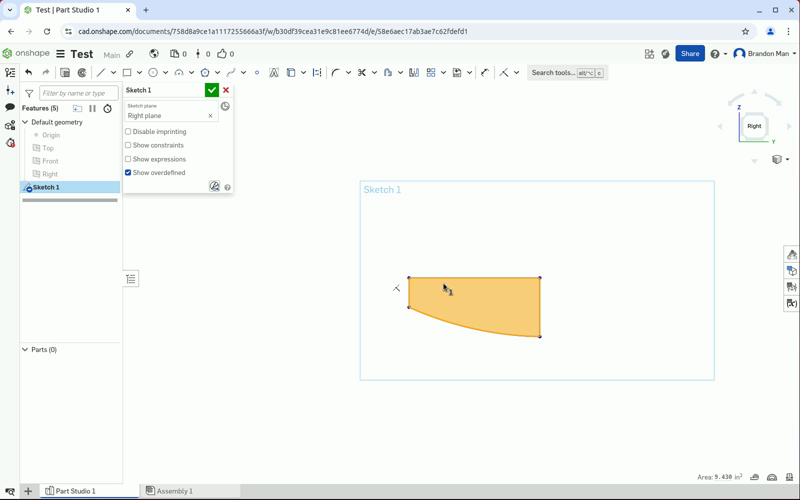
scroll(-6)
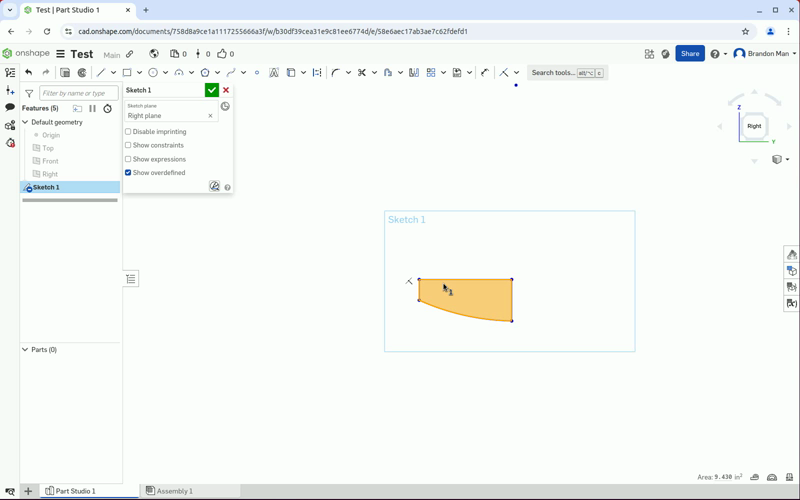
scroll(-6)
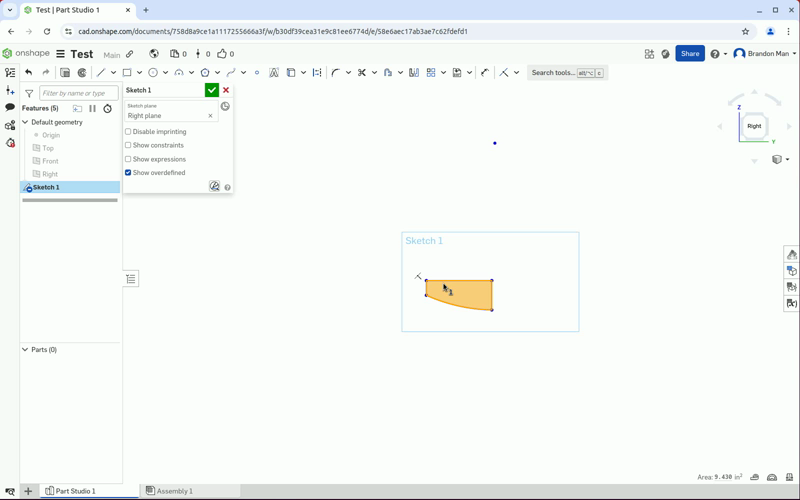
scroll(-6)
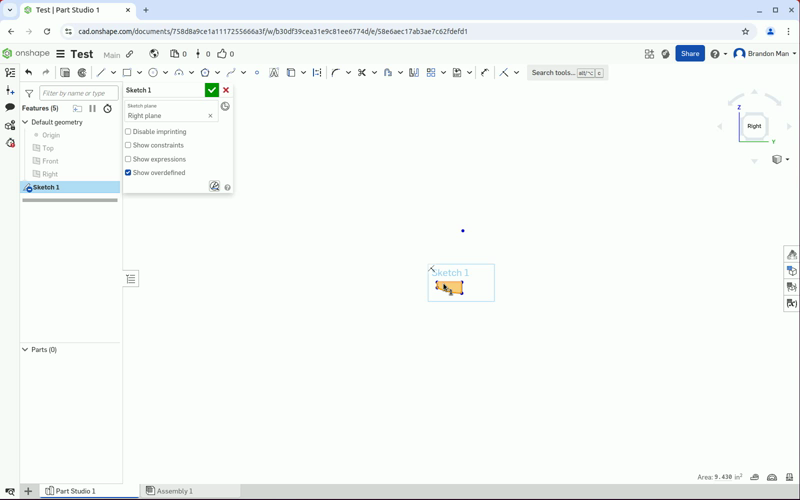
mouse_move(73, 352)
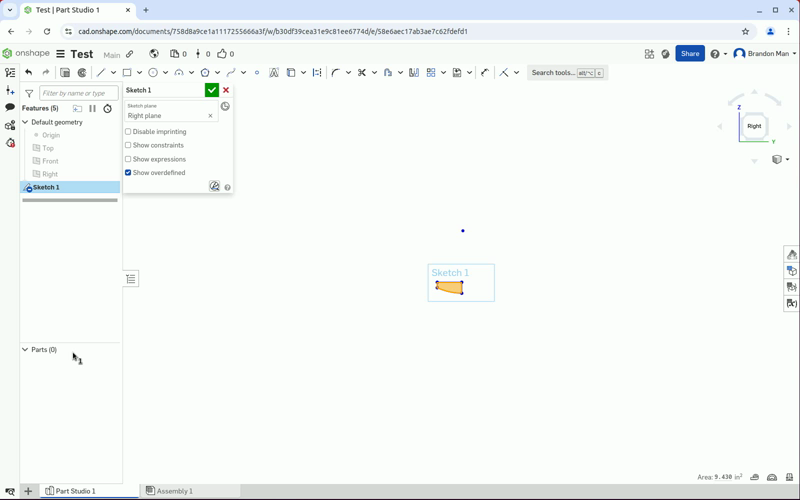
key(shift+y)
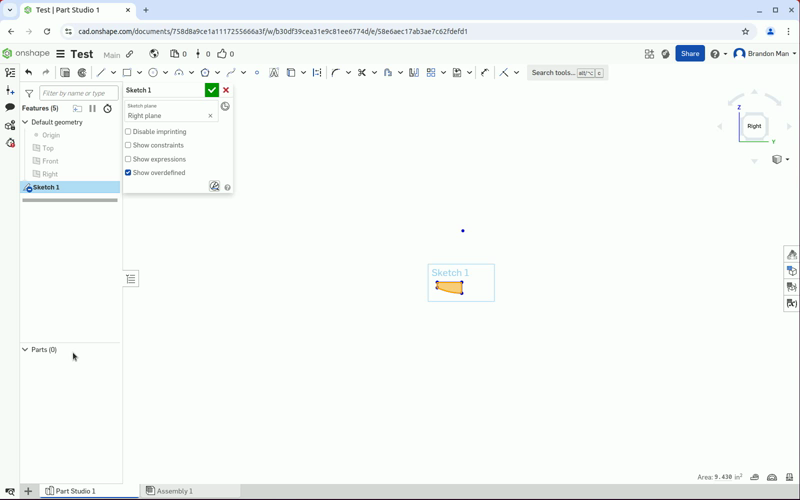
key(shift+e)
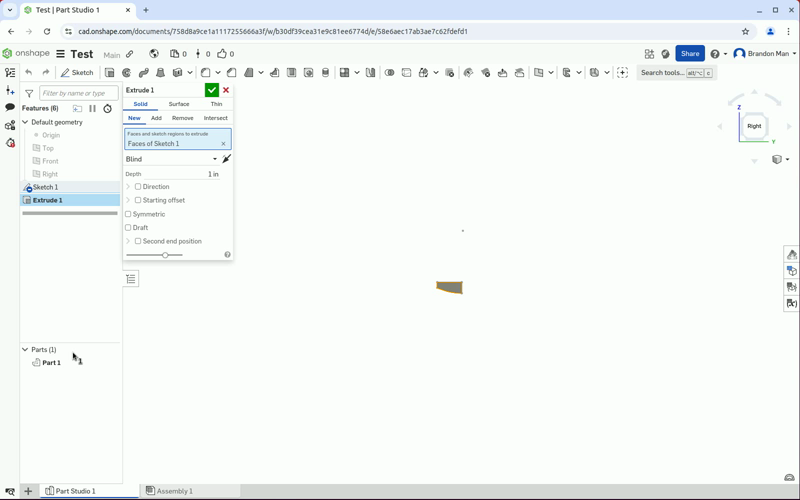
mouse_move(143, 106)
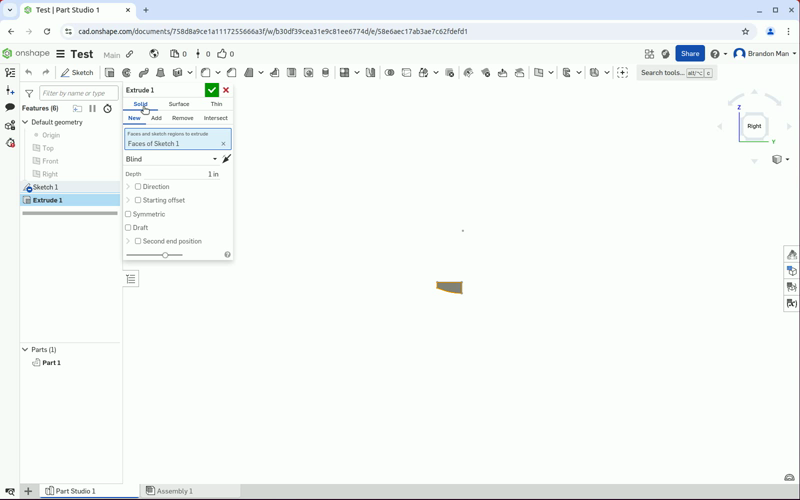
click(143, 106)
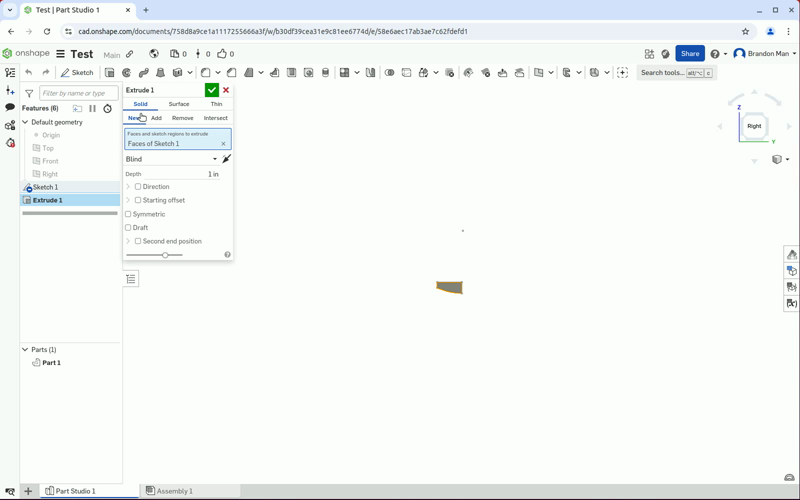
mouse_move(137, 120)
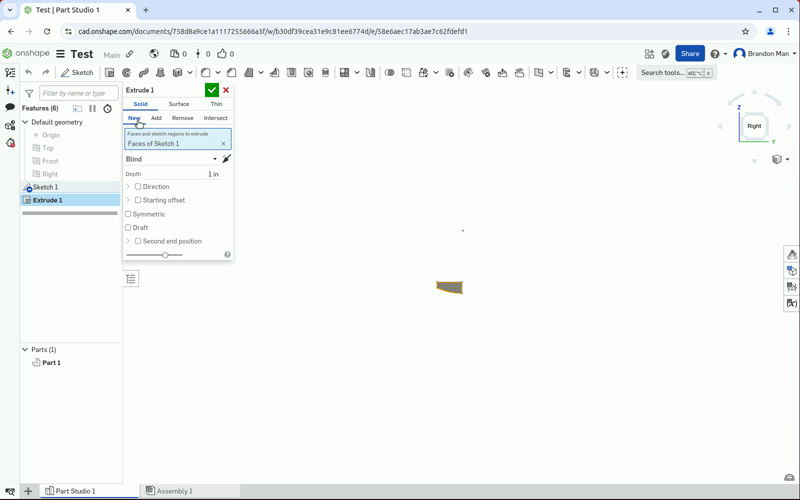
click(137, 120)
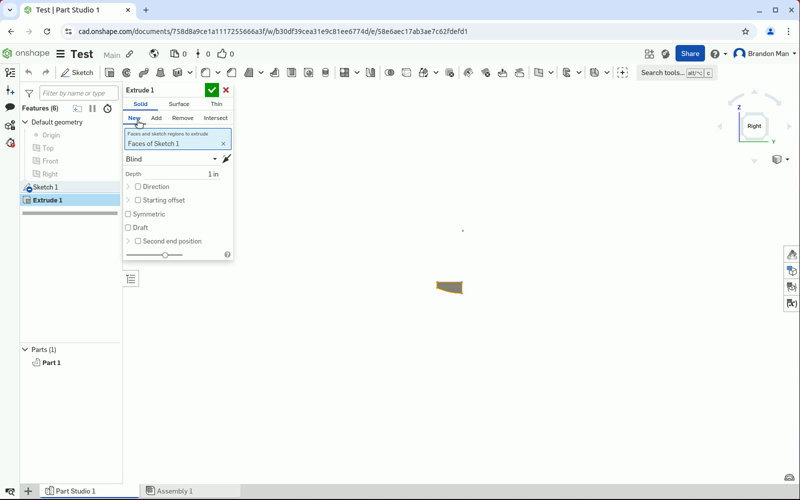
key(tab, 4)
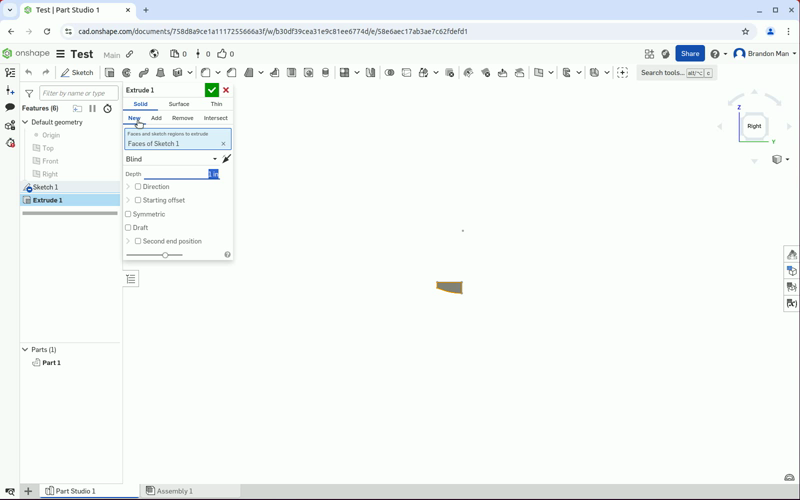
text(46.216)
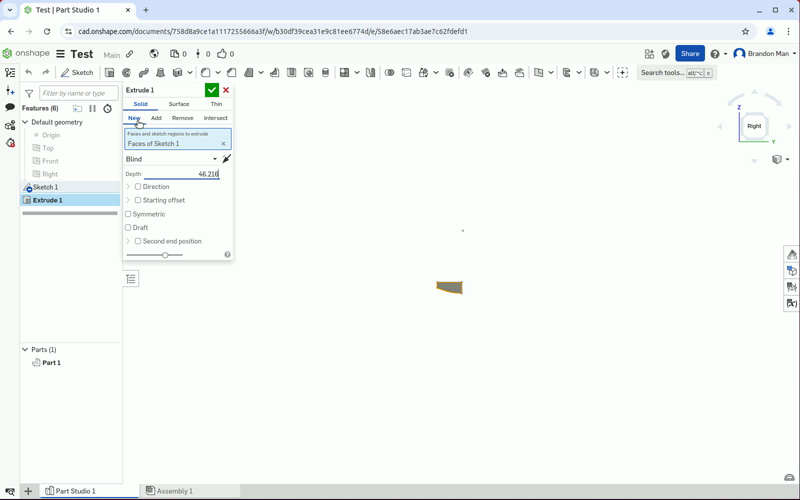
key(tab, 3)
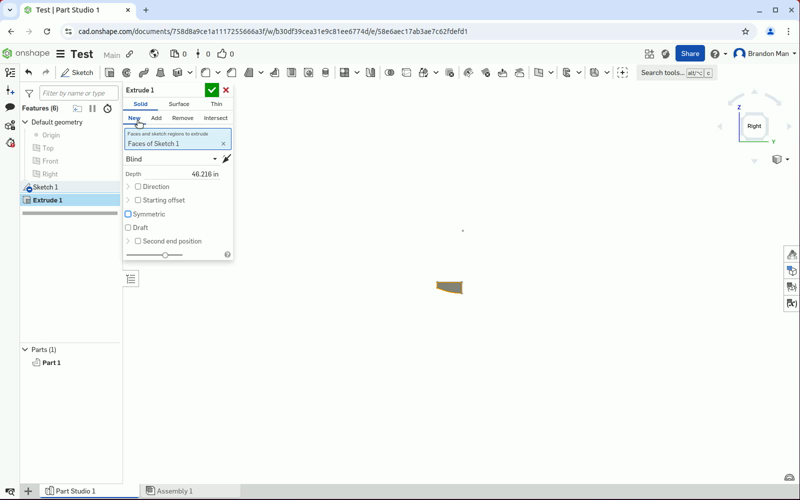
key(space)
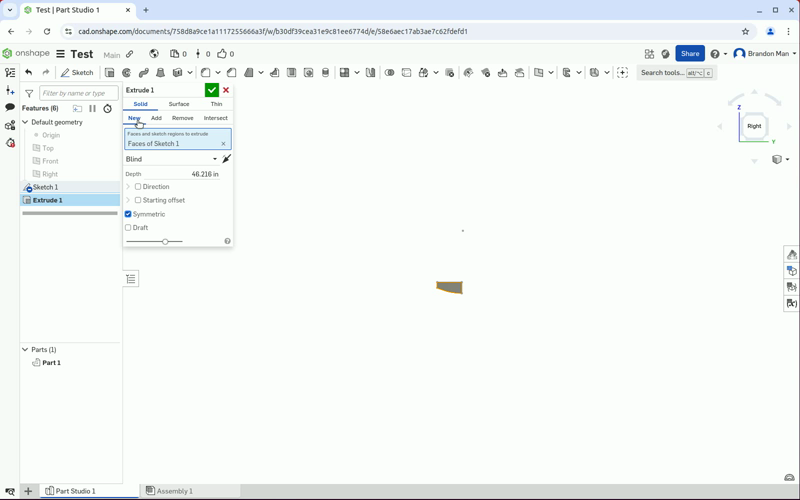
key(enter)
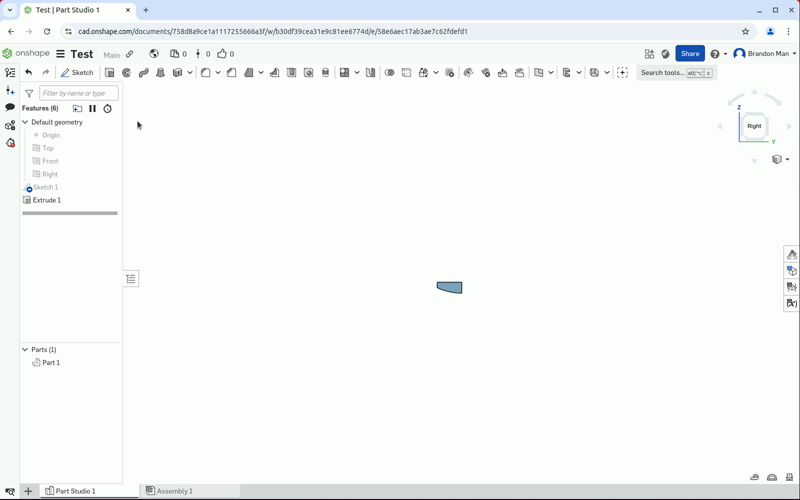
key(shift+h)
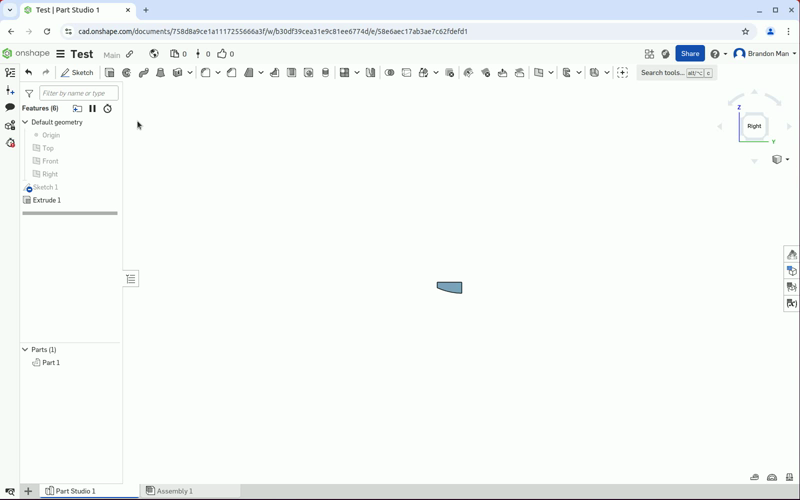
key(shift+h)
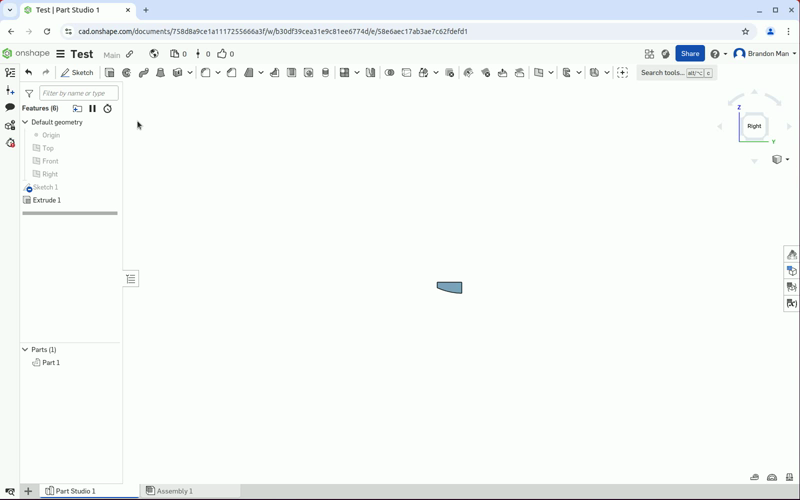
mouse_move(73, 189)
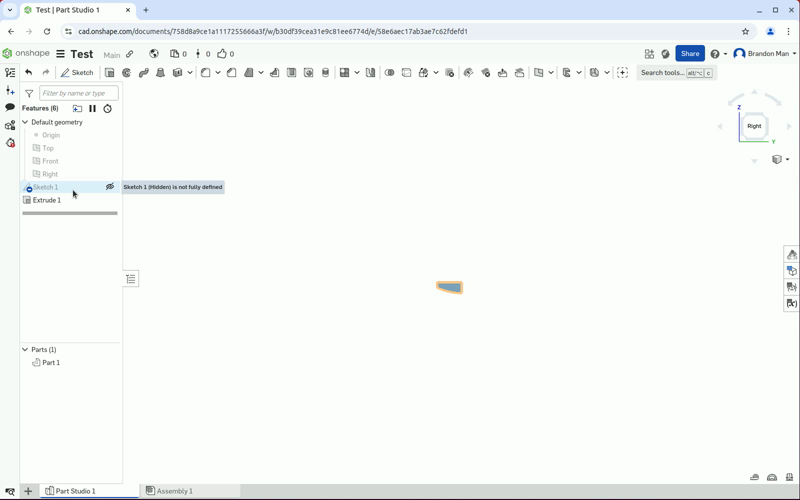
click(73, 189)
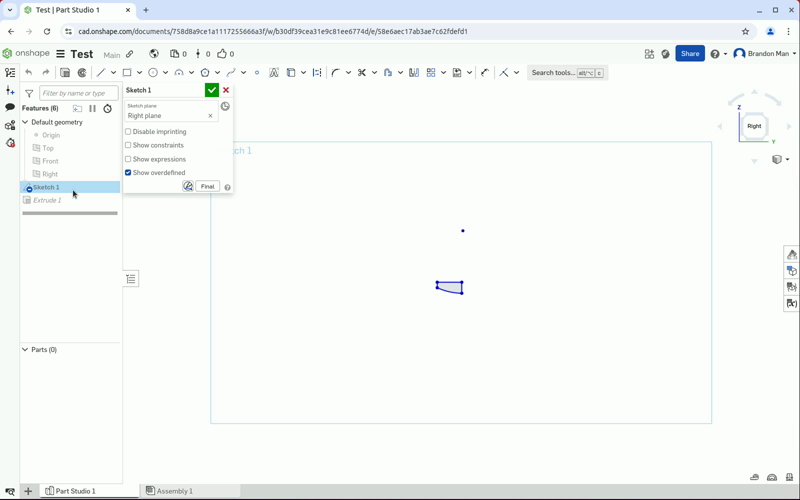
mouse_move(229, 92)
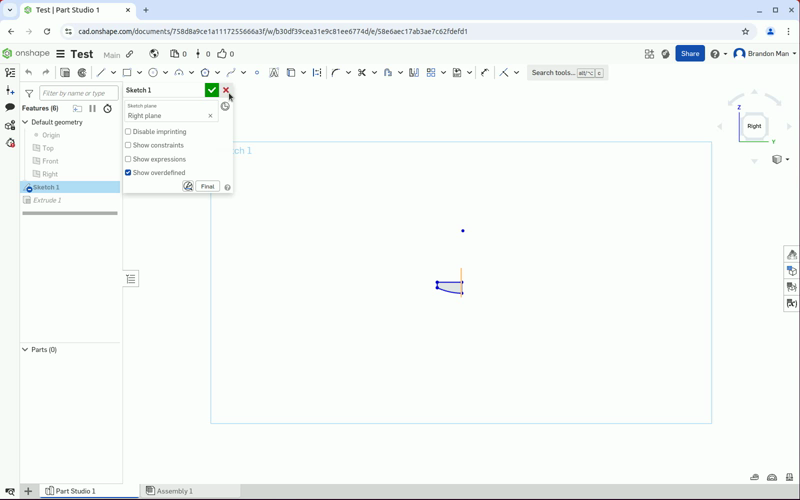
click(229, 92)
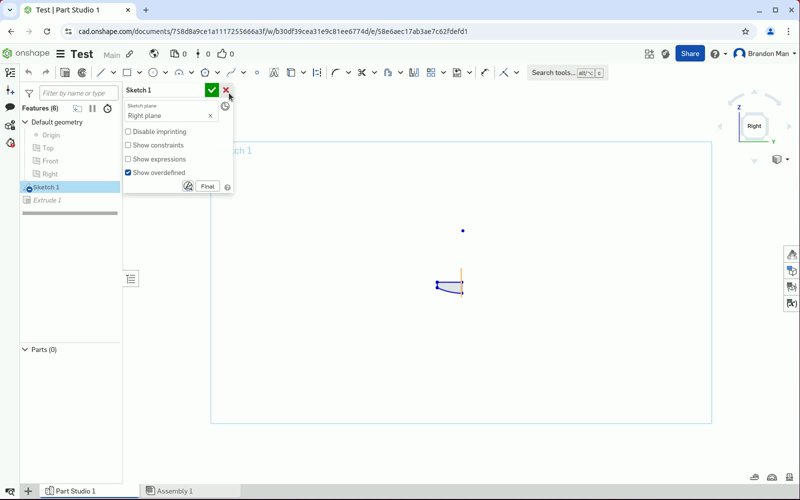
key(shift+s)
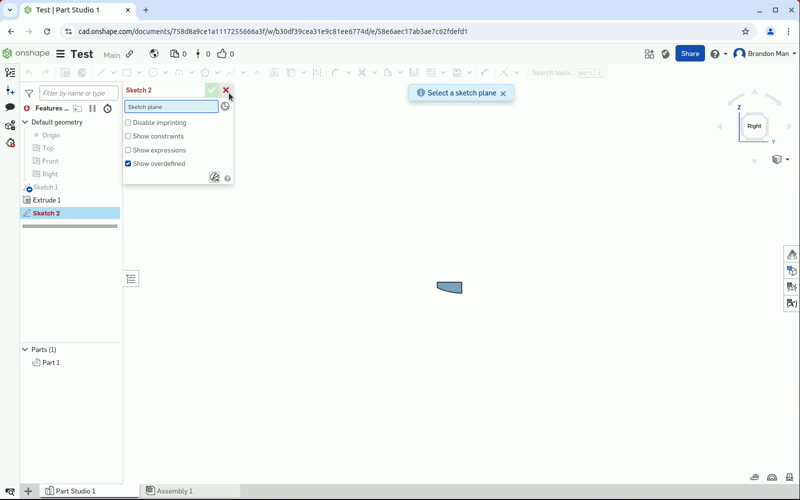
mouse_move(73, 176)
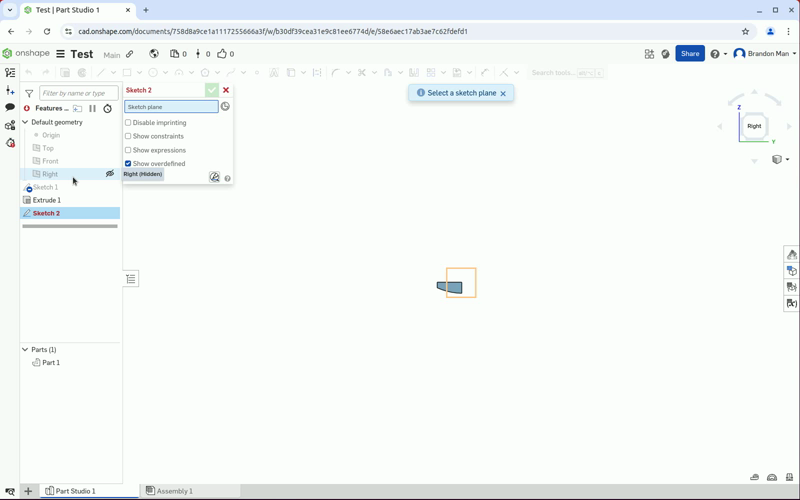
click(73, 176)
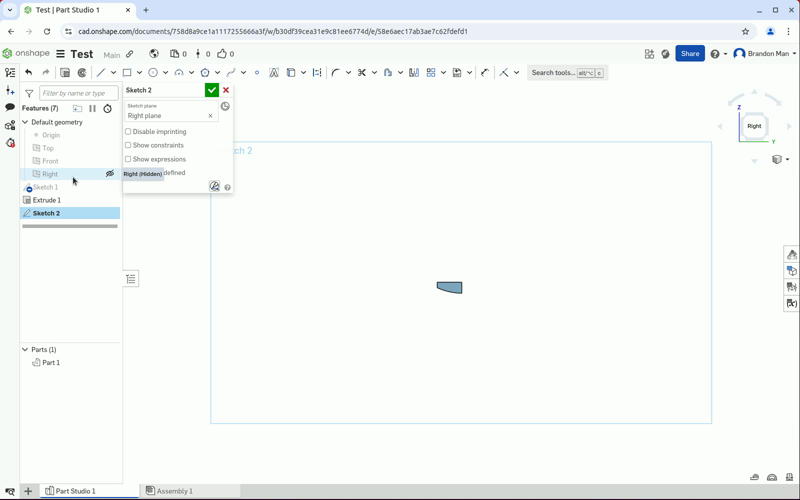
mouse_move(73, 352)
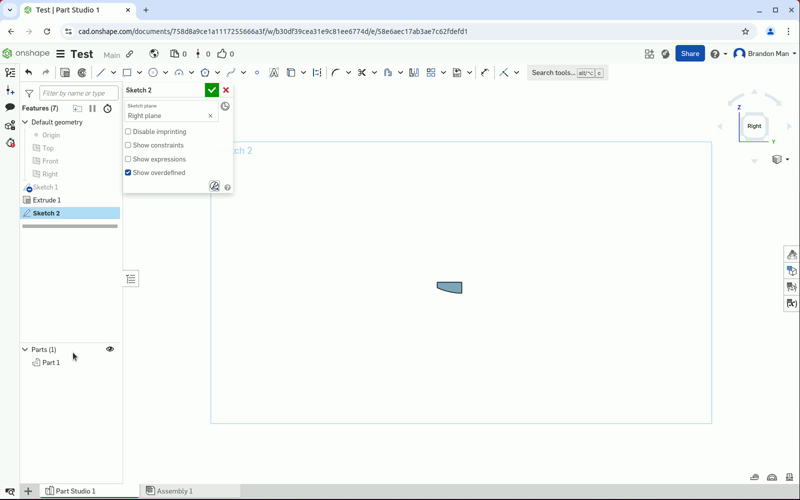
key(y)
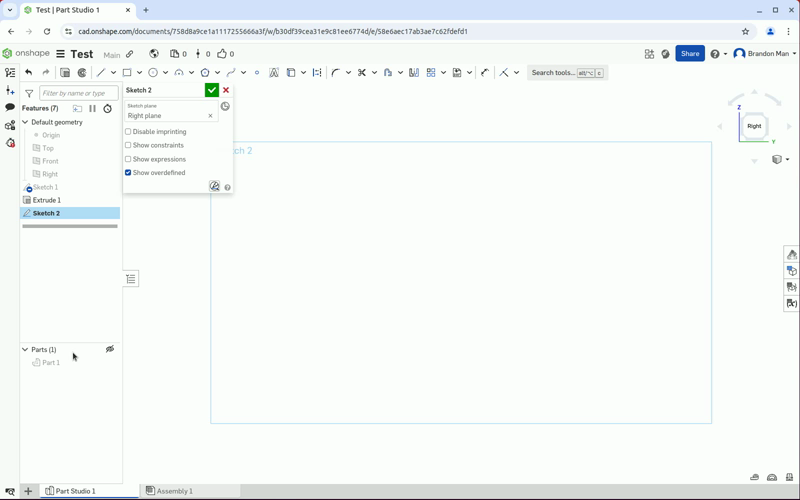
key(a)
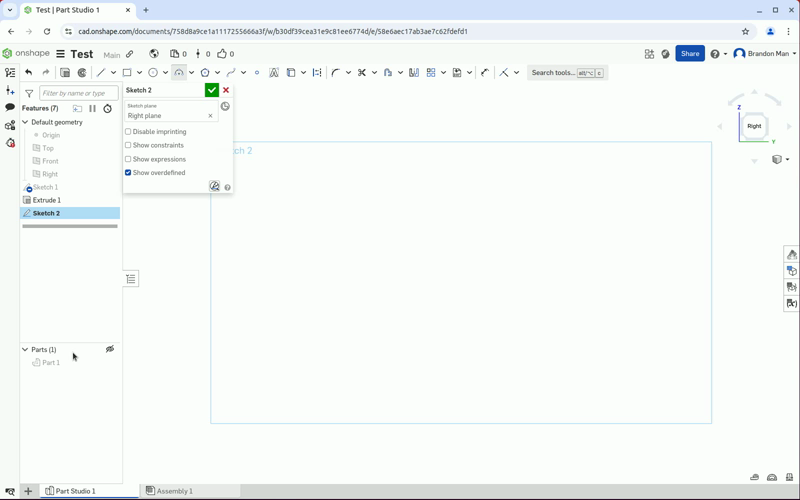
key_down(shift)
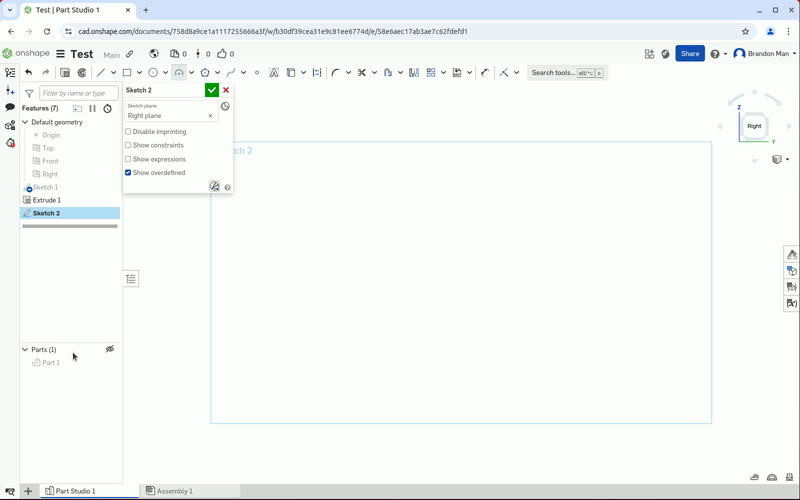
mouse_move(460, 293)
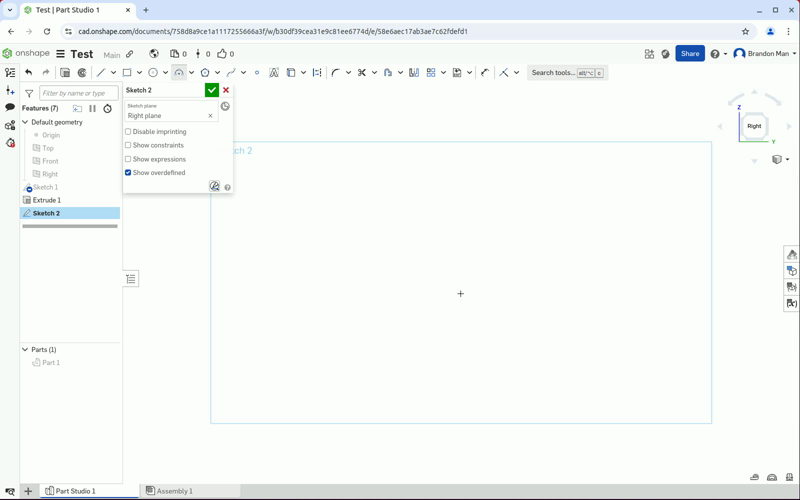
click(460, 293)
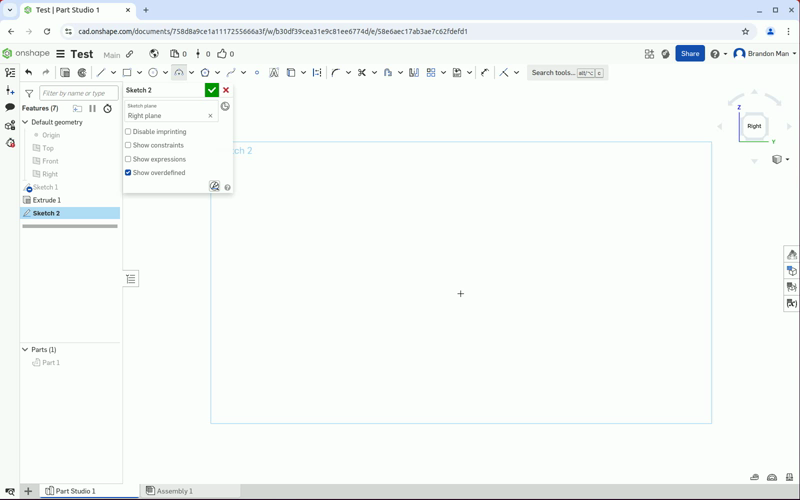
key_up(shift)
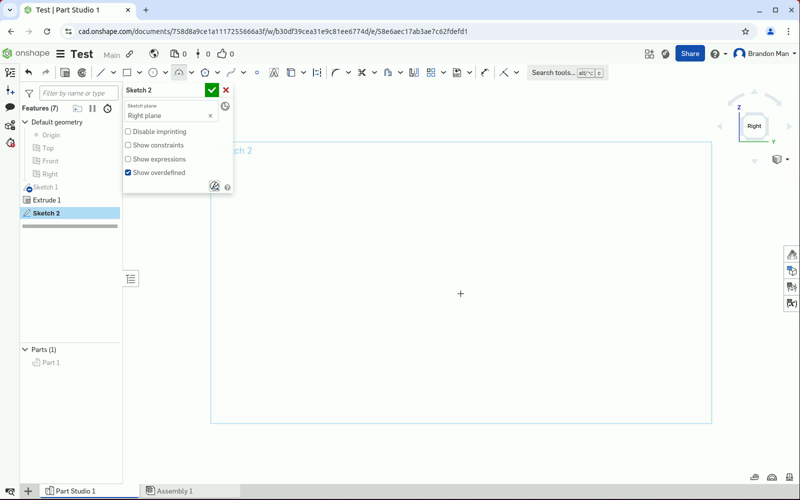
key_down(shift)
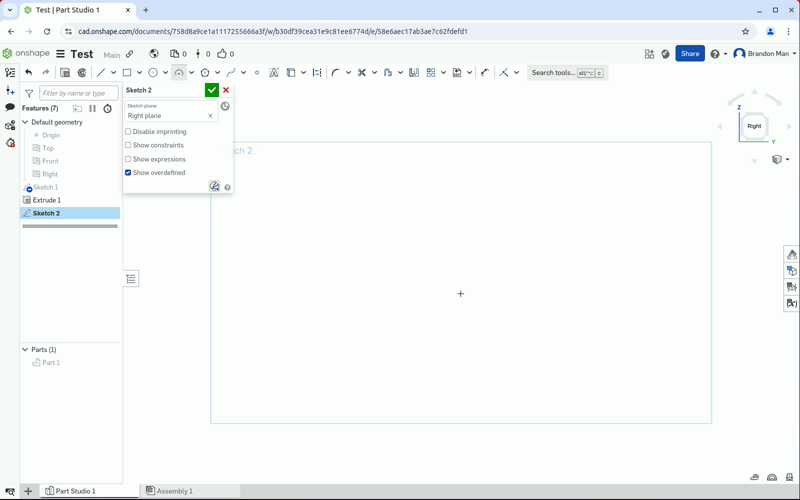
mouse_move(485, 287)
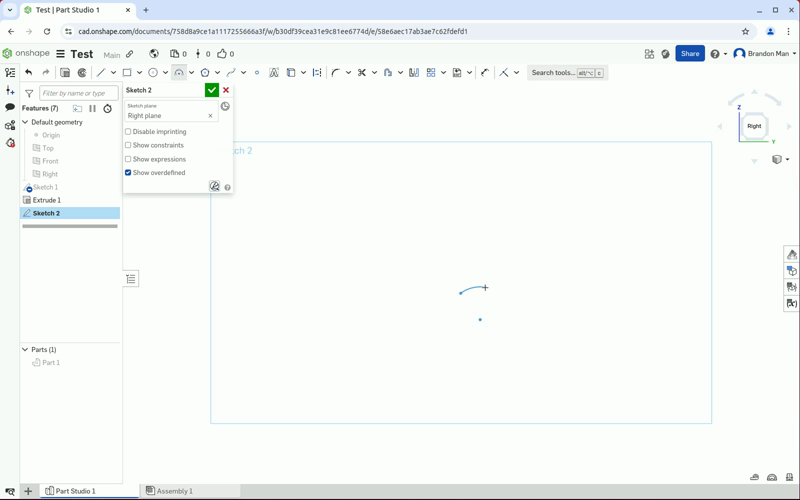
click(485, 287)
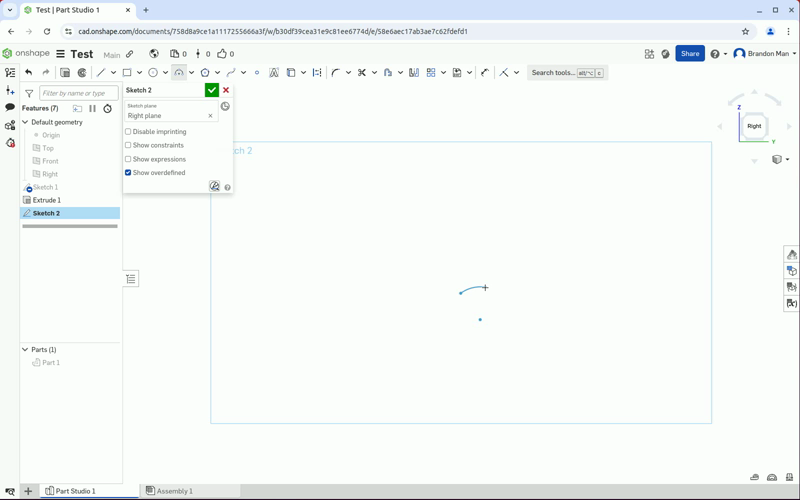
mouse_move(473, 291)
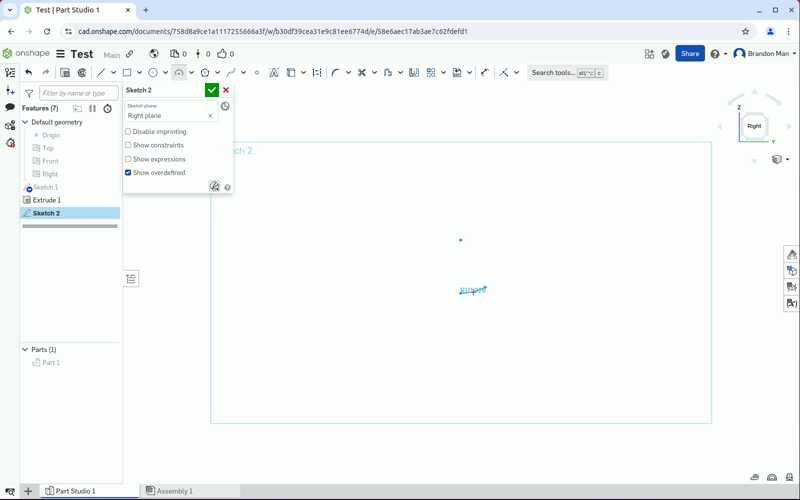
click(473, 291)
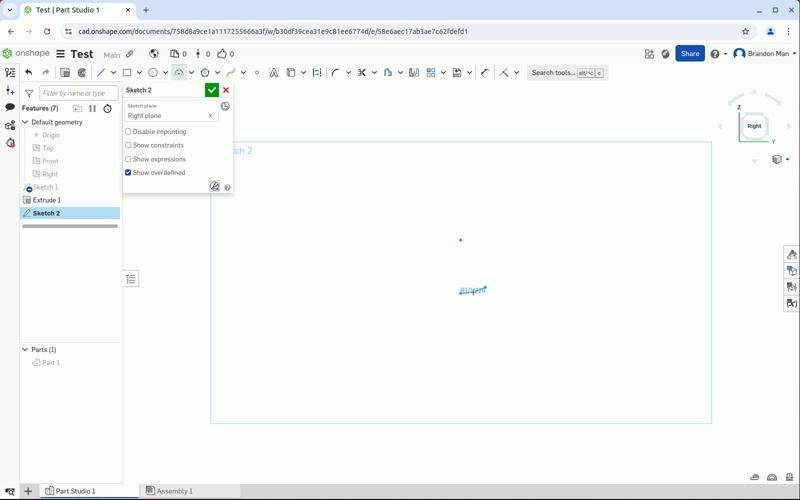
key_up(shift)
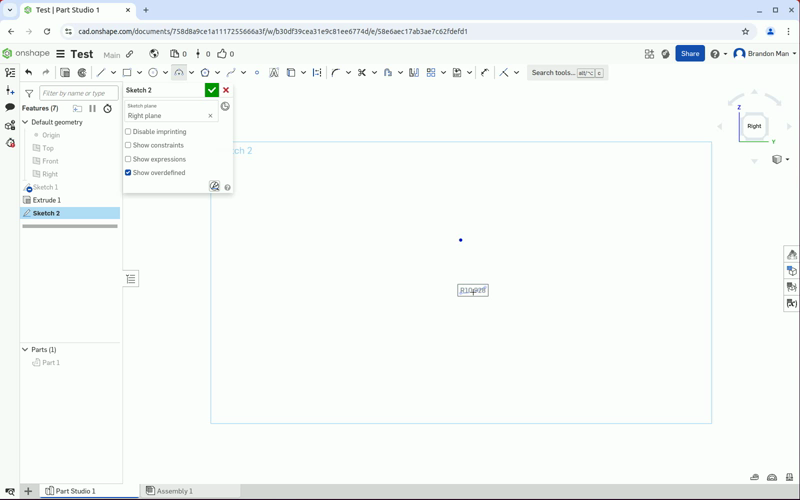
key(esc)
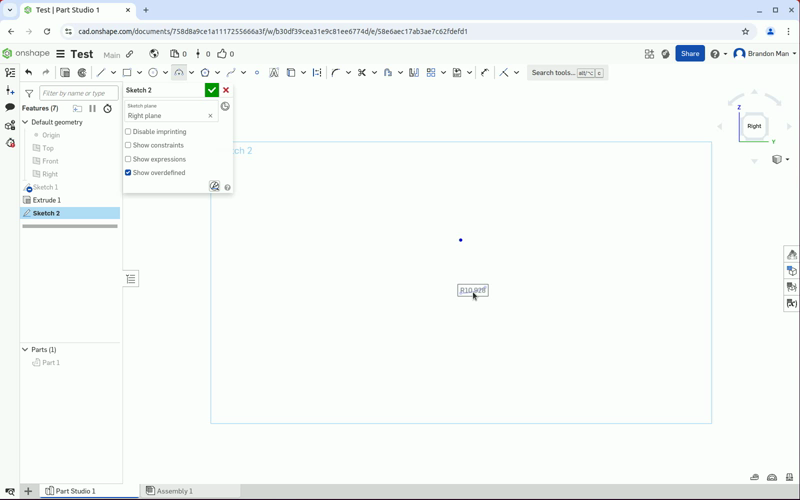
key(l)
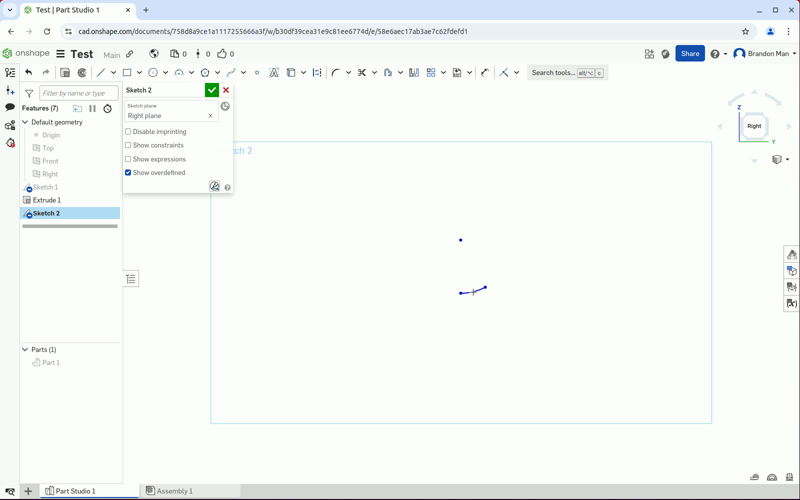
mouse_move(485, 287)
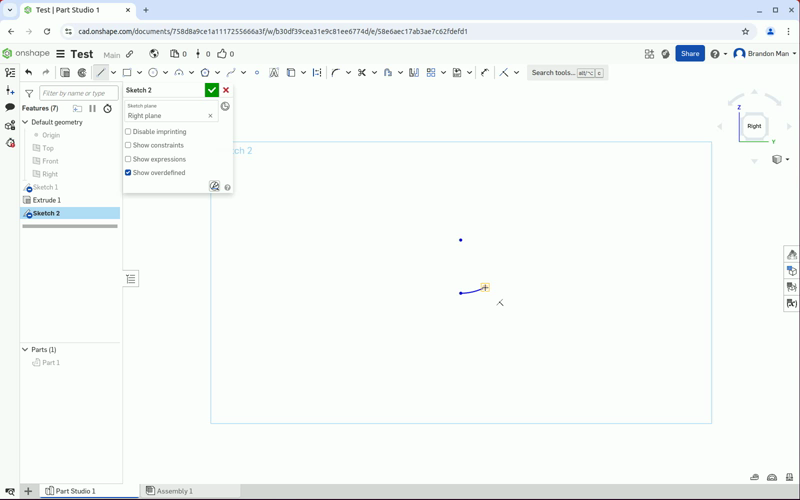
click(485, 287)
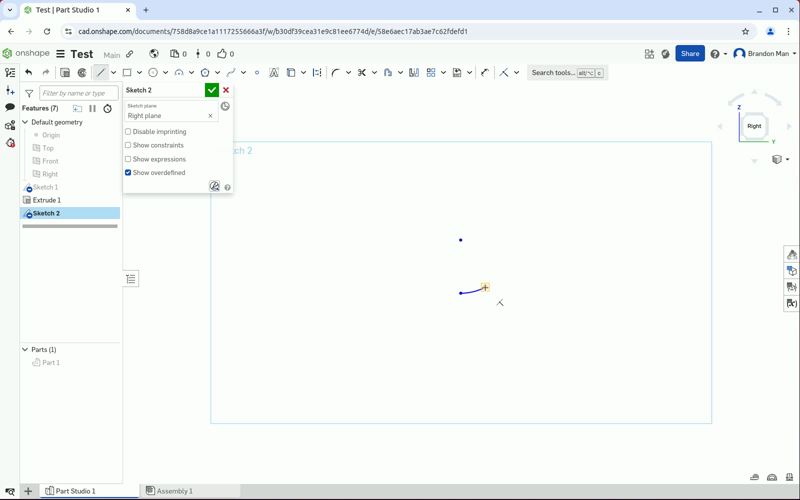
key_down(shift)
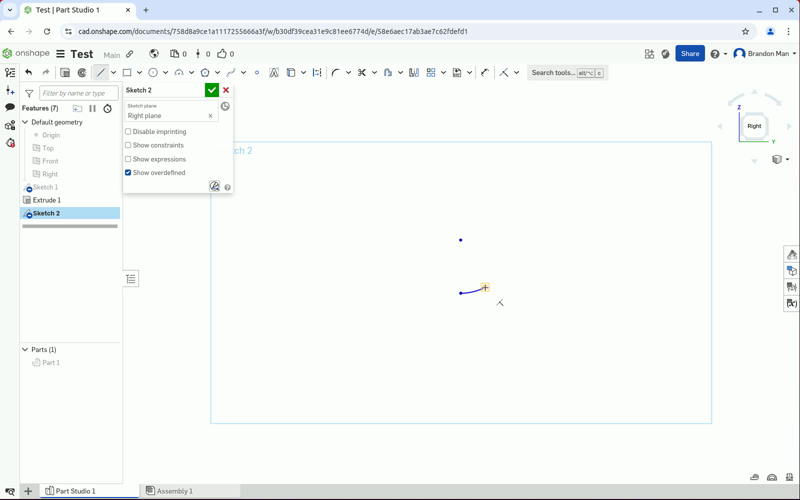
mouse_move(515, 287)
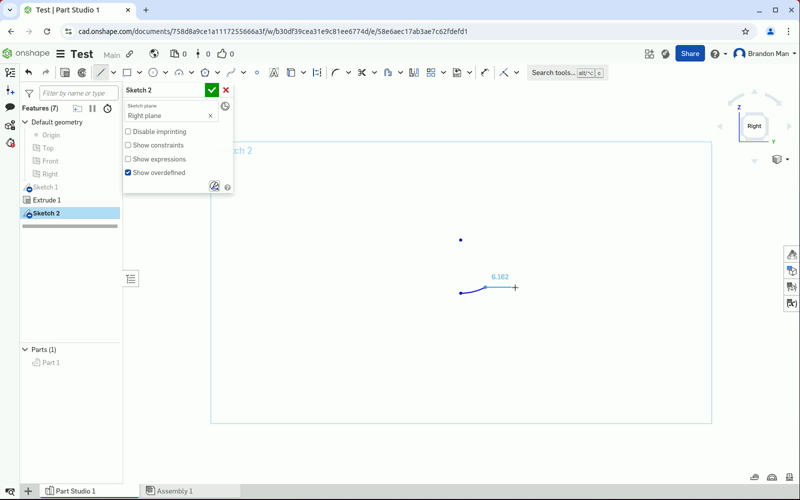
mouse_move(485, 282)
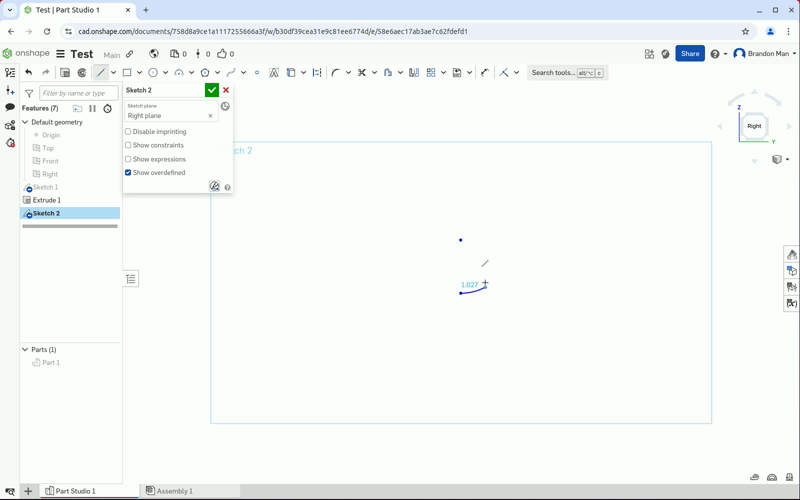
scroll(6)
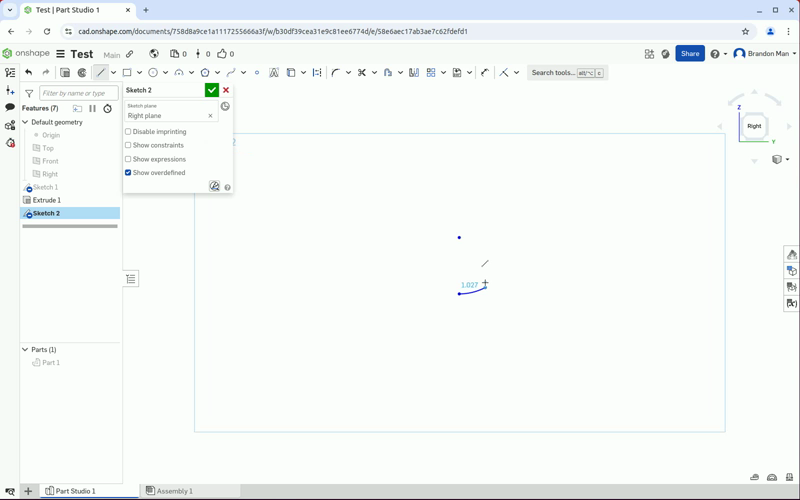
scroll(6)
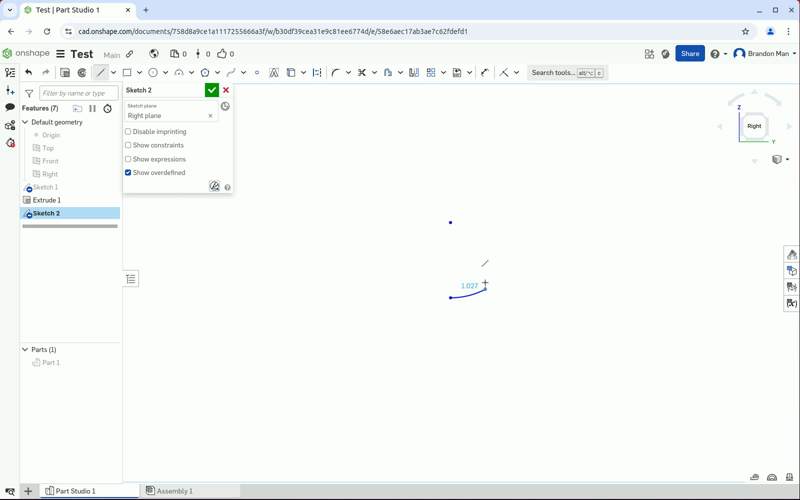
scroll(6)
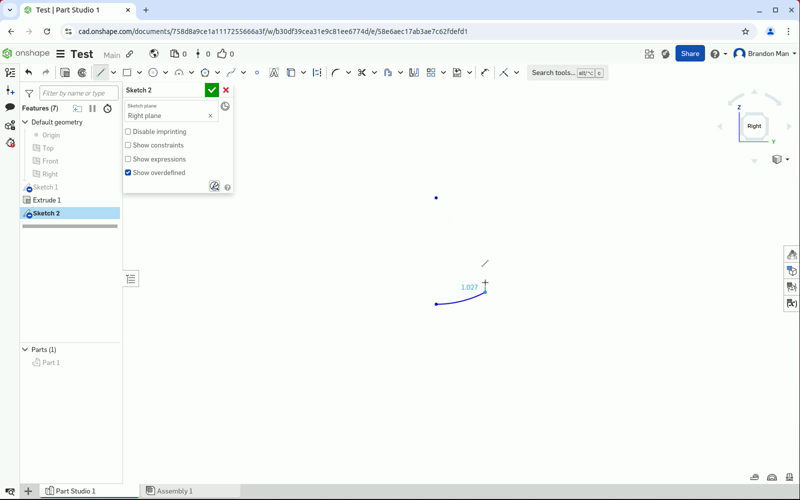
scroll(6)
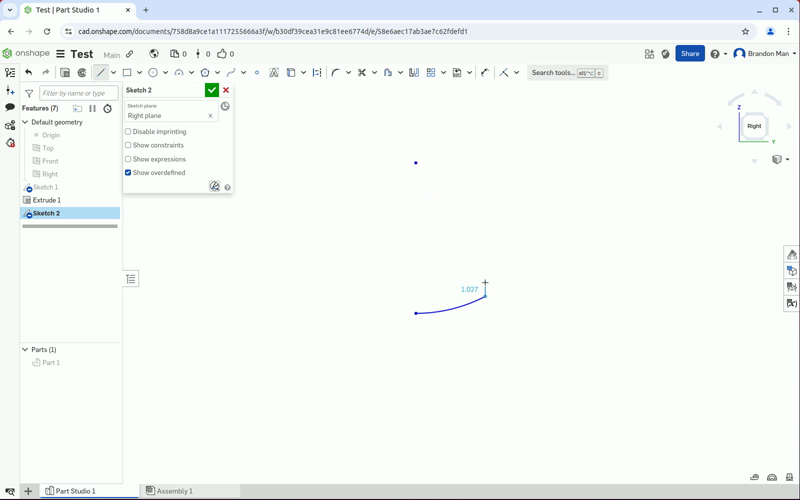
scroll(6)
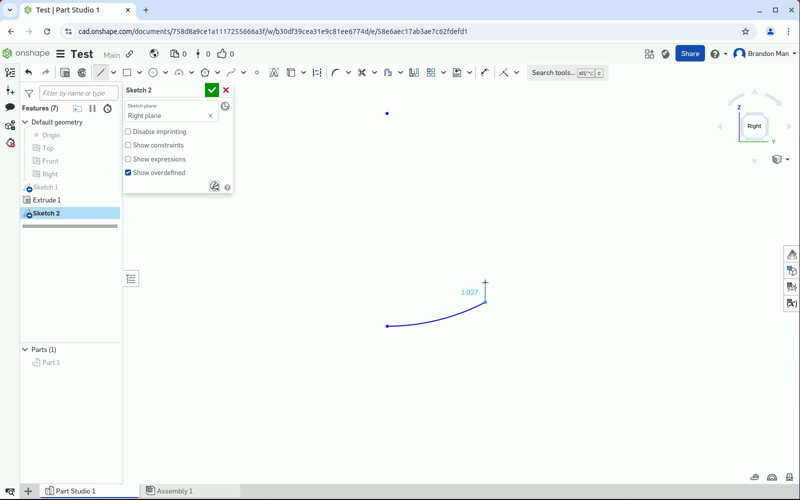
scroll(6)
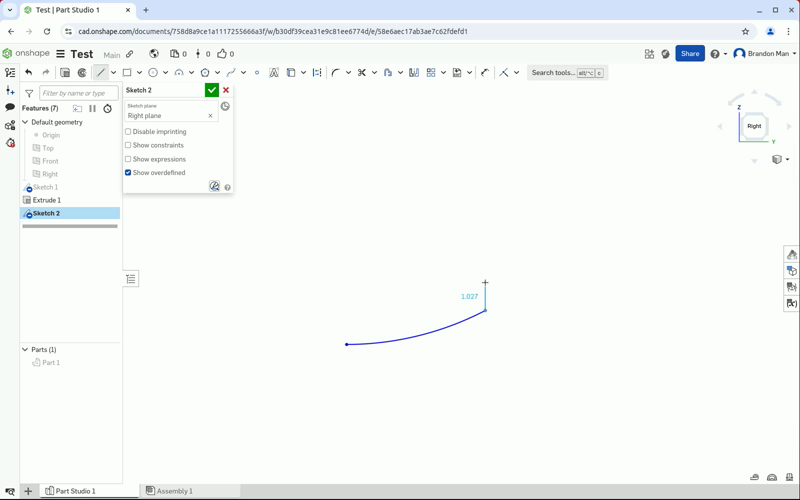
scroll(6)
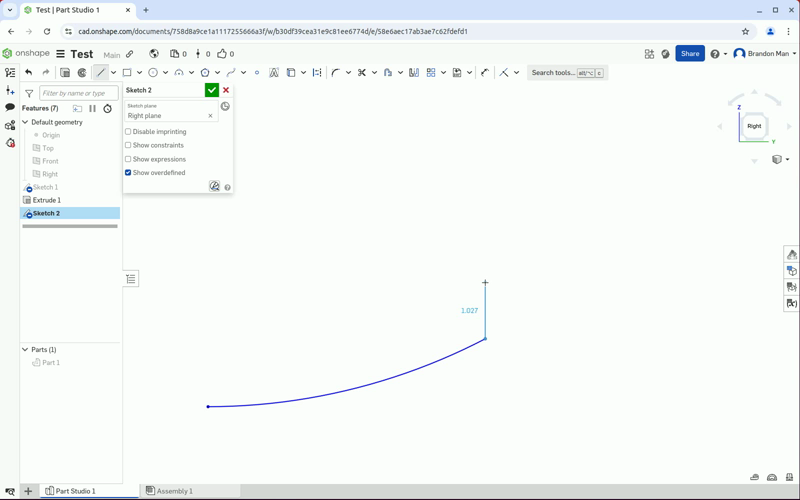
click(485, 282)
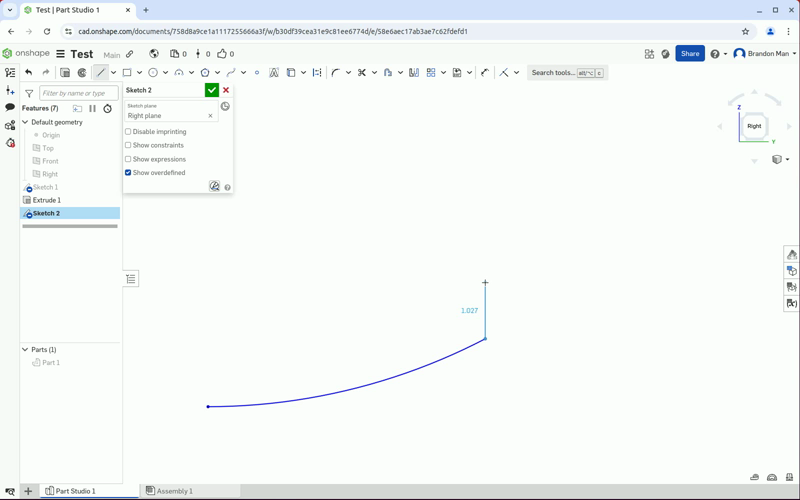
scroll(-6)
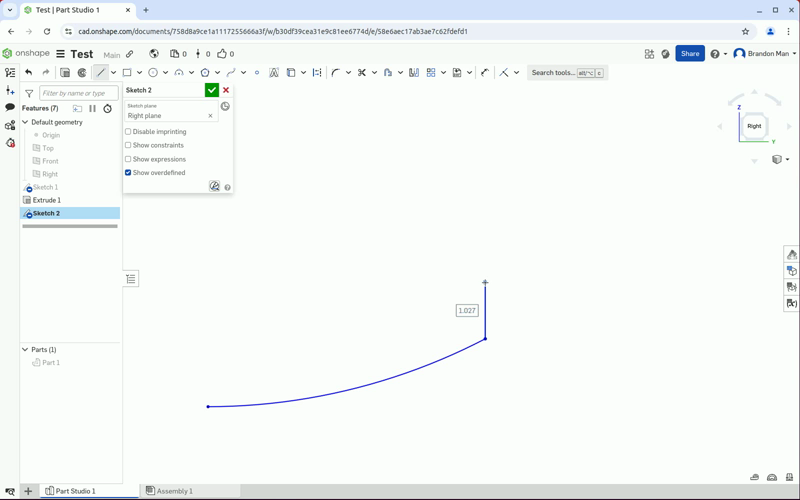
scroll(-6)
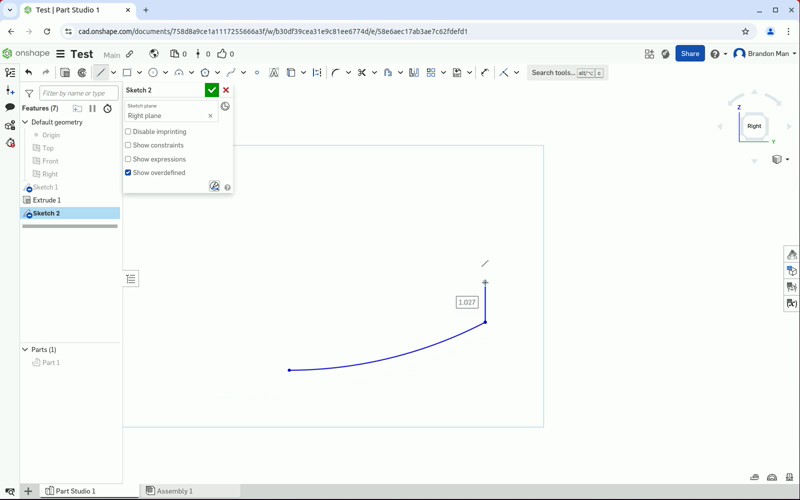
scroll(-6)
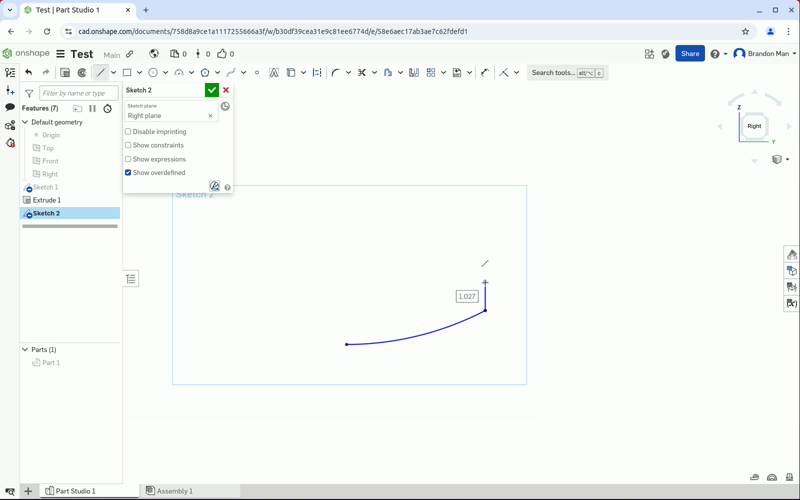
scroll(-6)
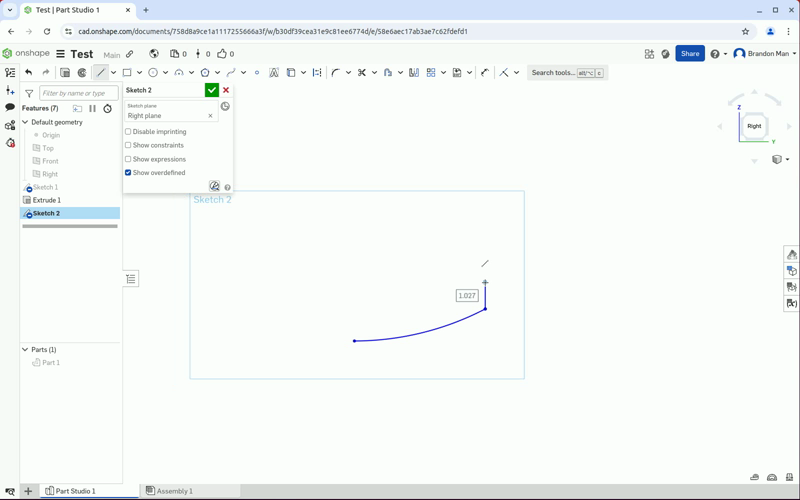
scroll(-6)
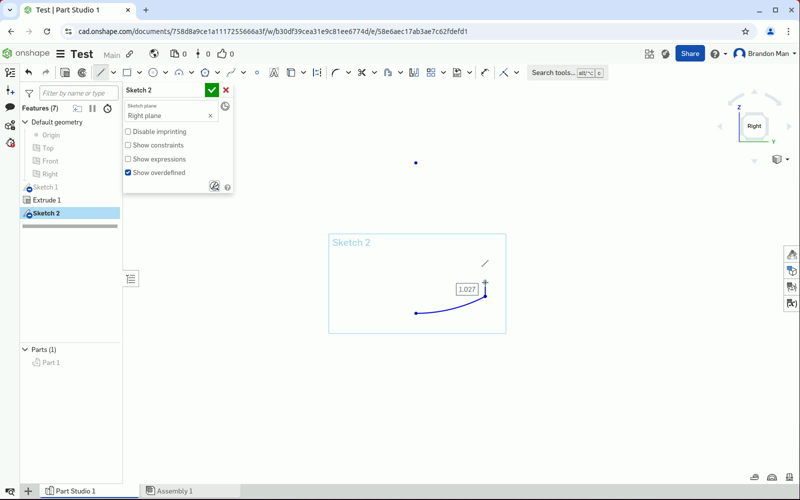
scroll(-6)
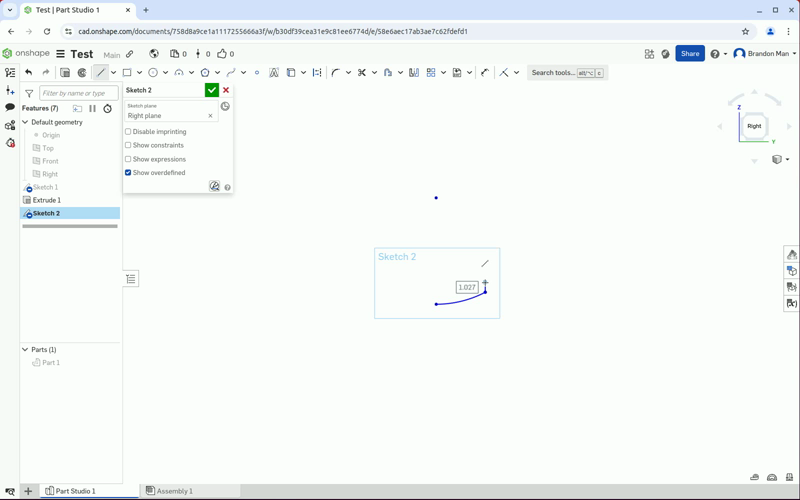
scroll(-6)
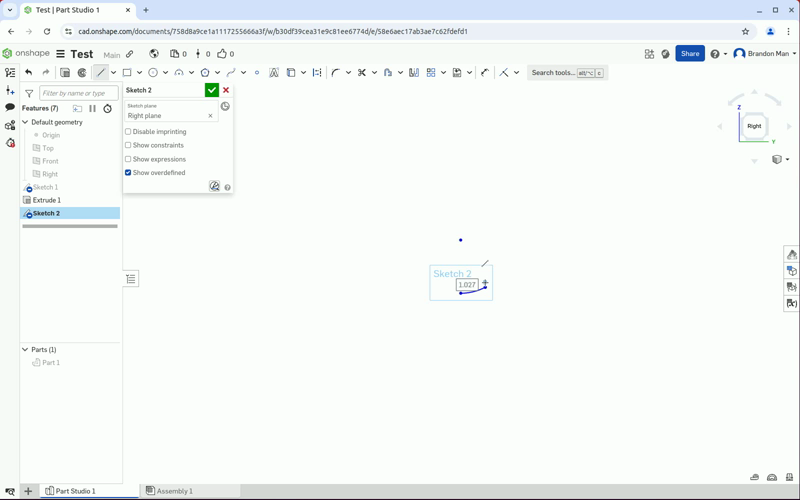
key_up(shift)
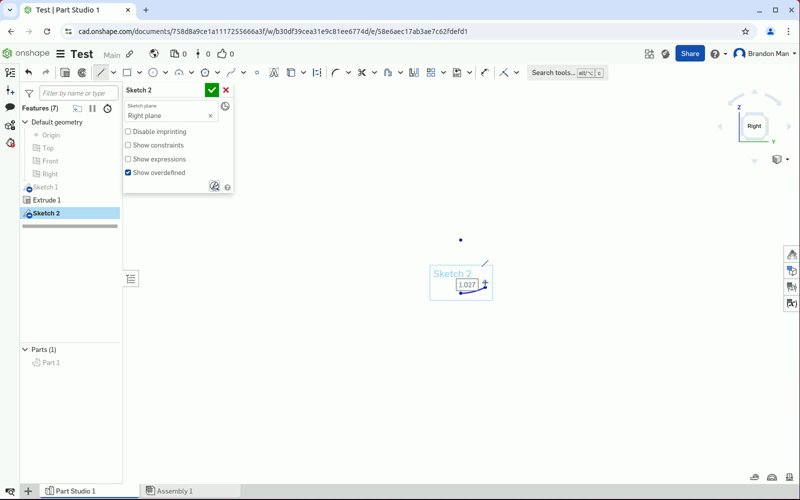
key_down(shift)
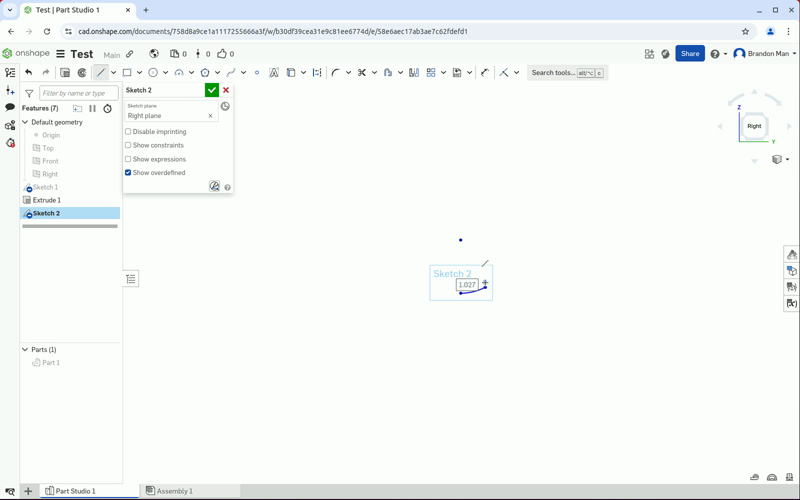
mouse_move(515, 282)
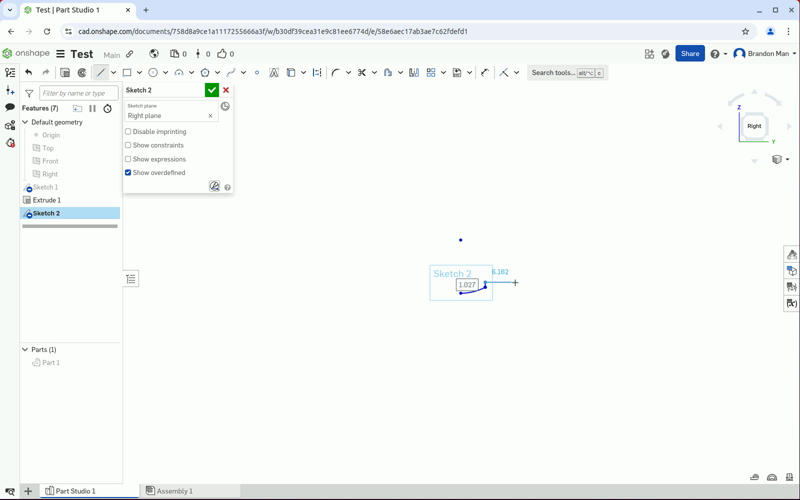
mouse_move(460, 282)
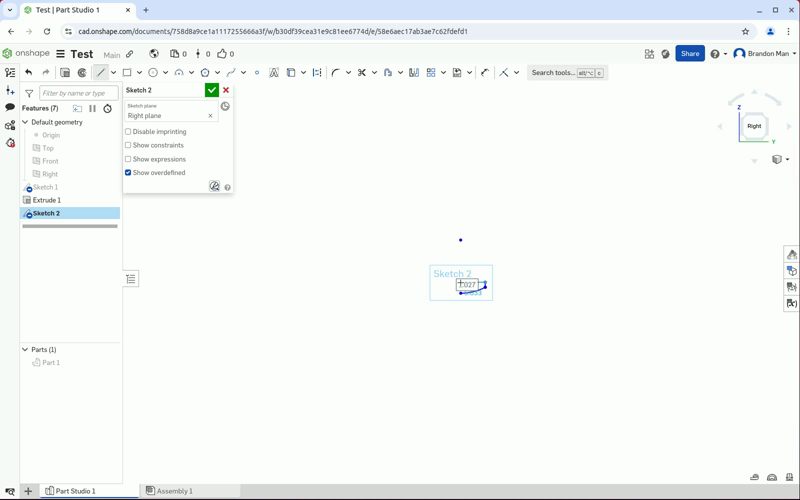
click(460, 282)
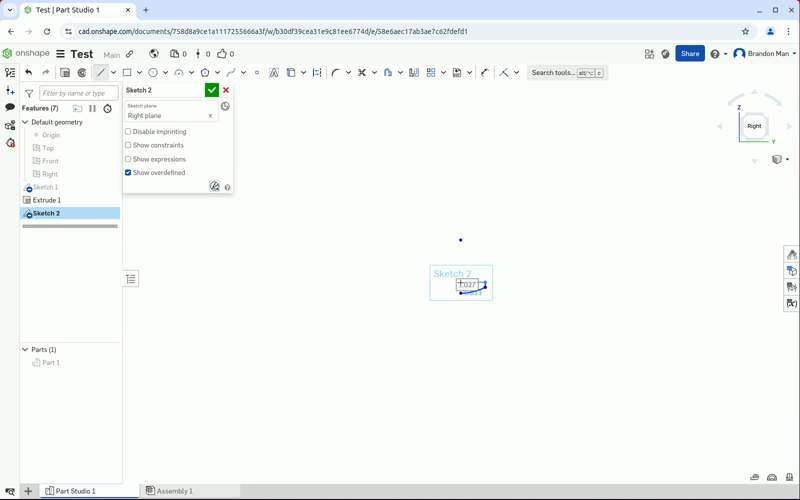
key_up(shift)
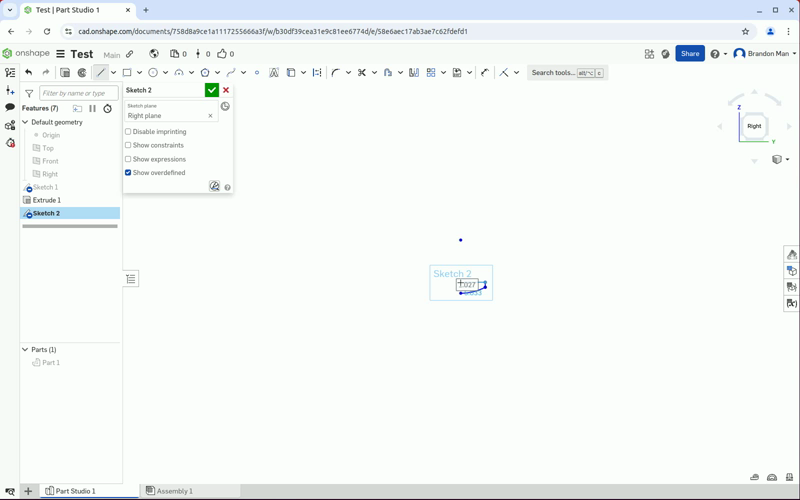
mouse_move(490, 282)
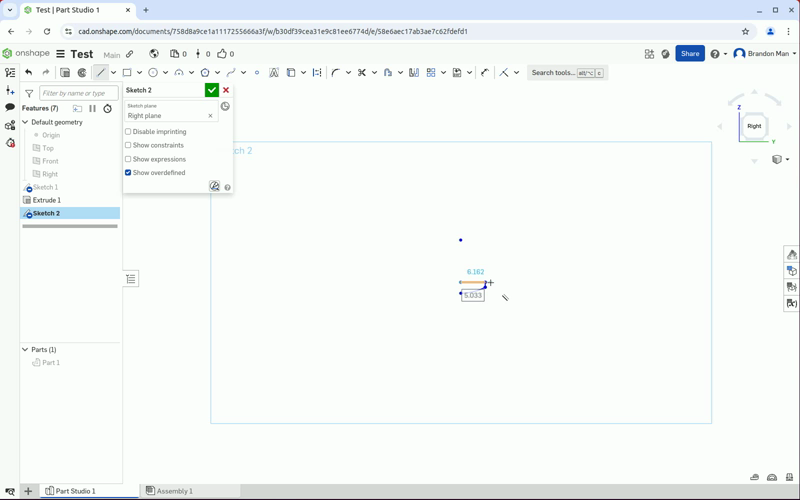
key_down(shift)
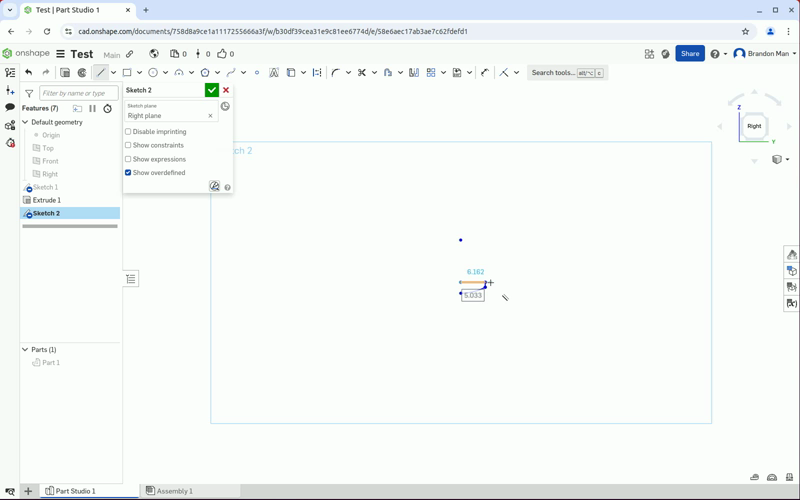
mouse_move(460, 293)
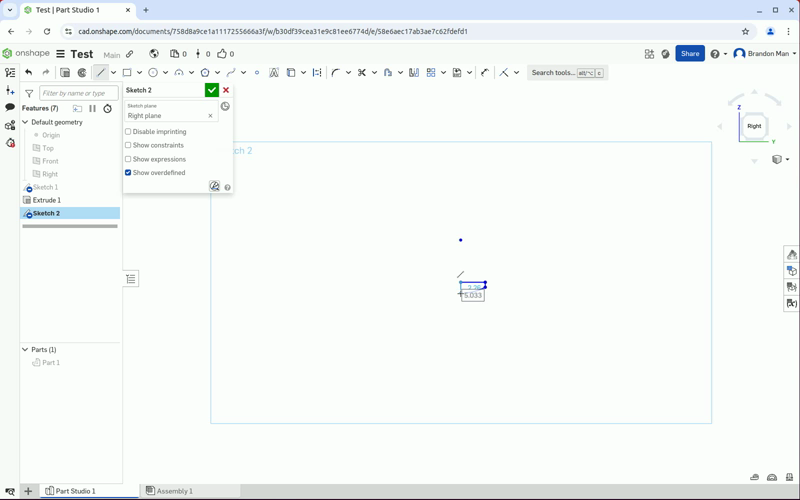
key_up(shift)
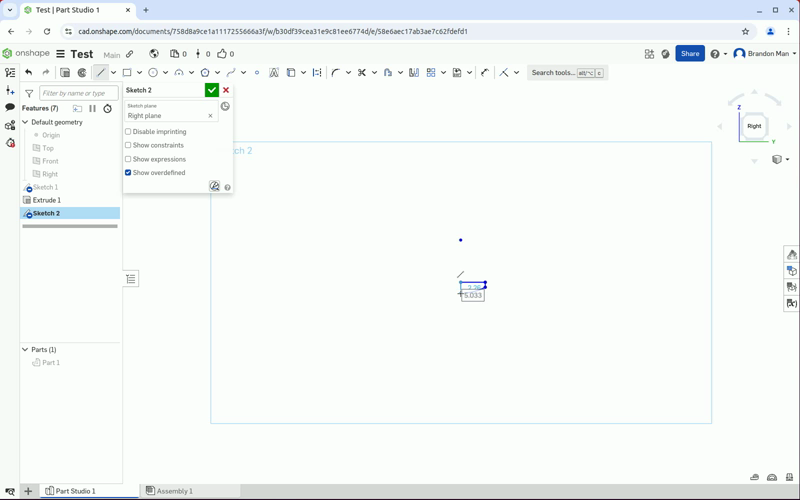
click(460, 293)
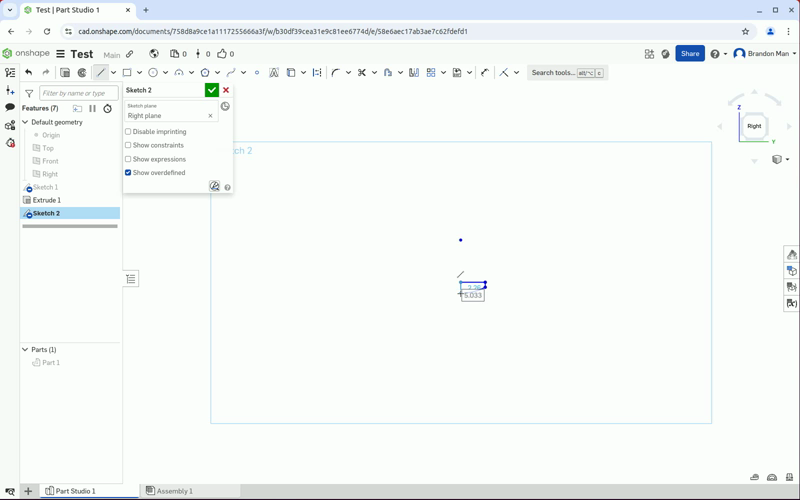
key(esc)
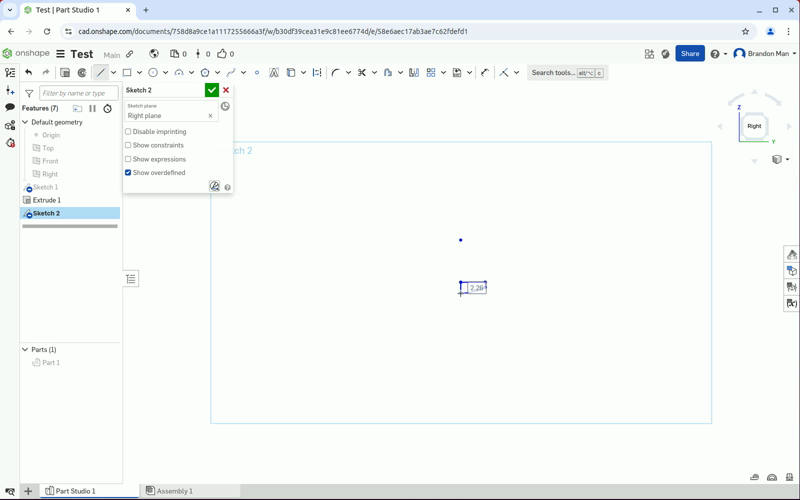
mouse_move(462, 290)
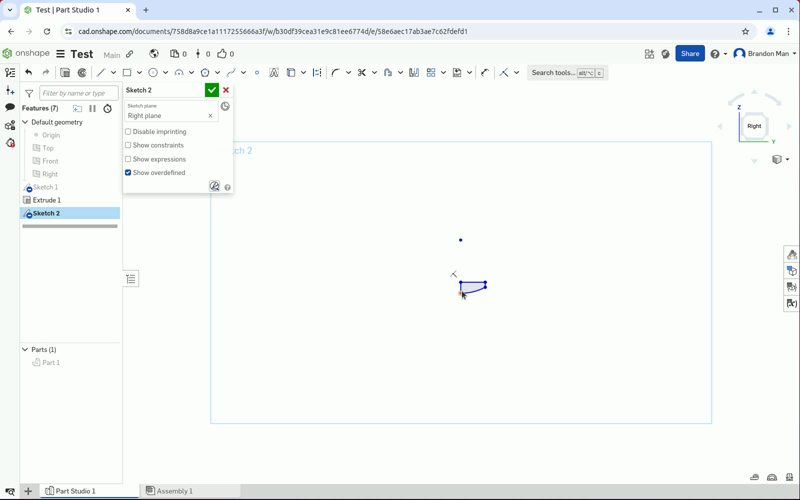
scroll(6)
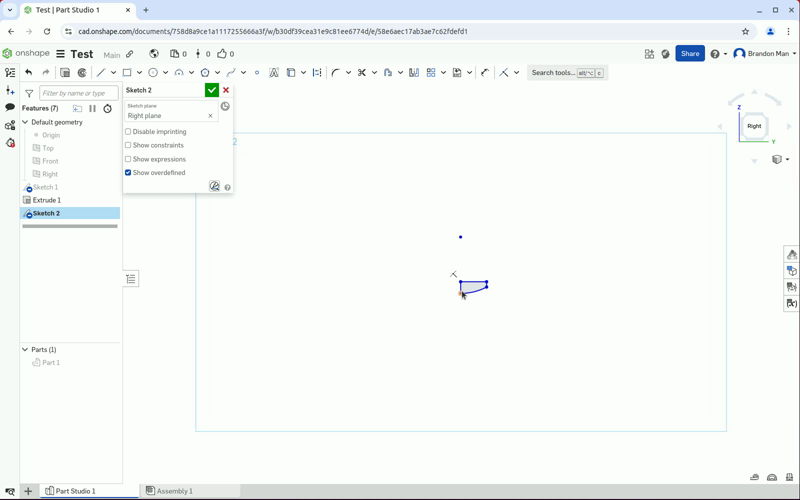
scroll(6)
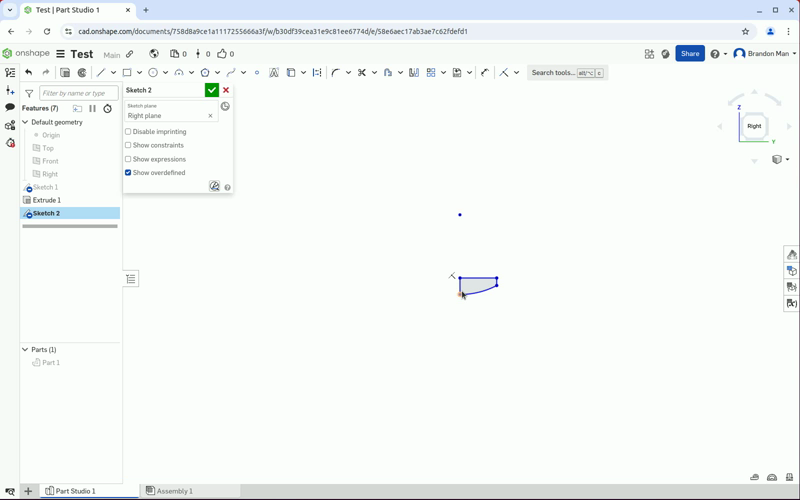
scroll(6)
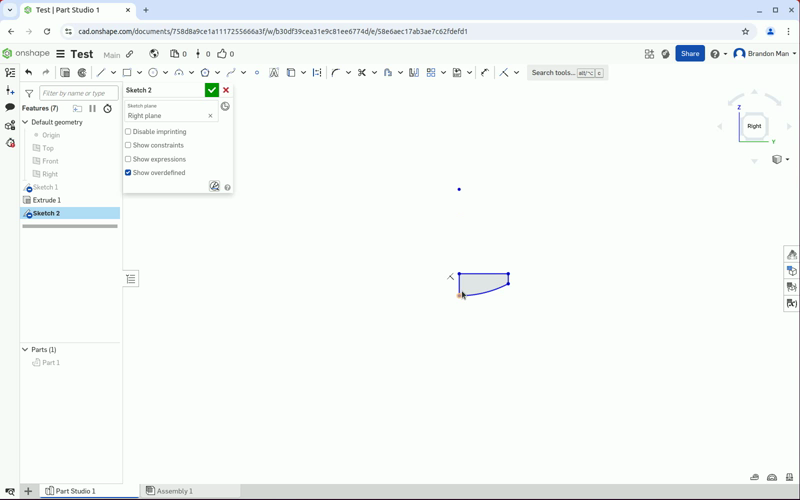
scroll(6)
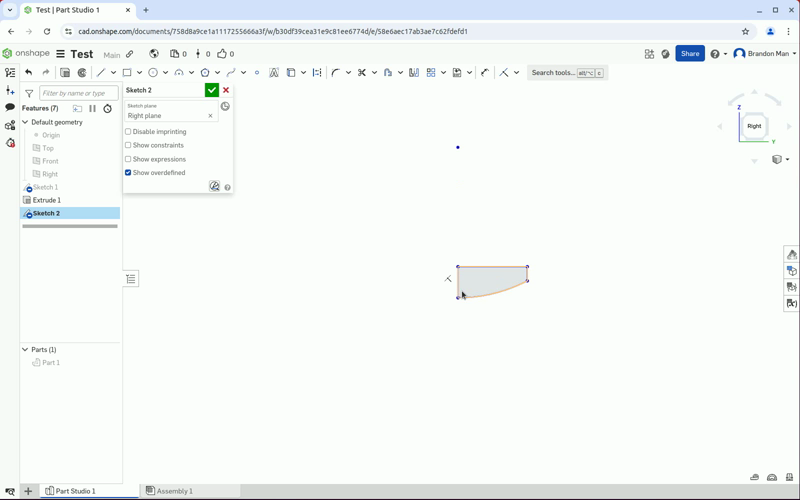
scroll(6)
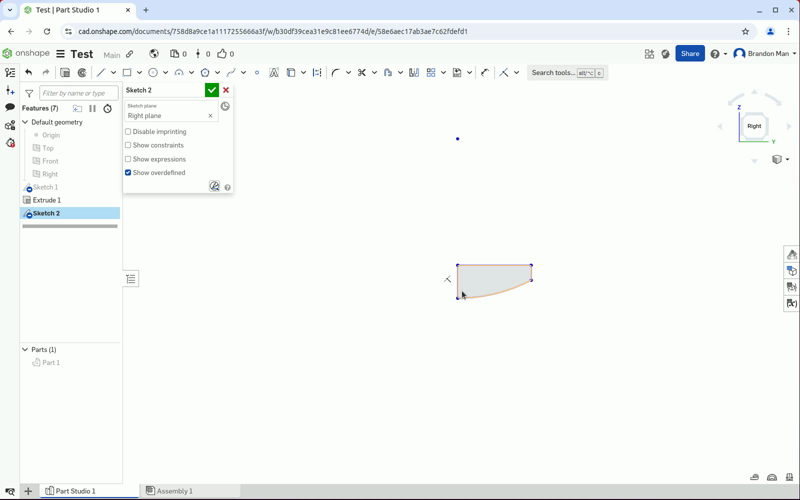
scroll(6)
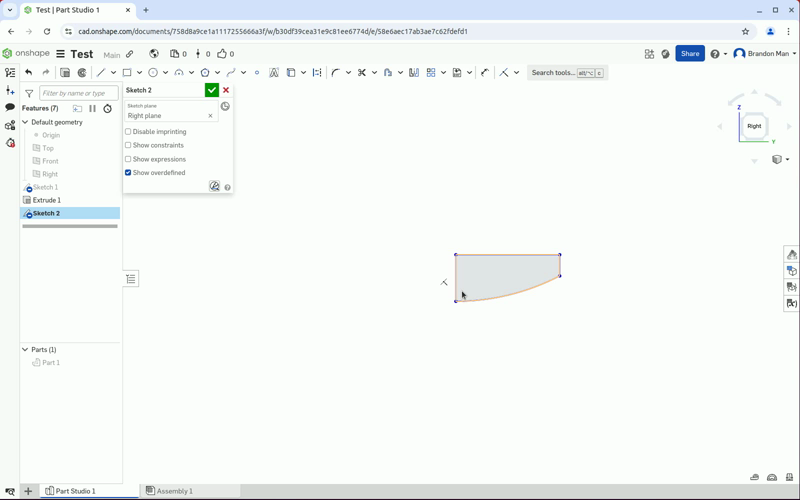
scroll(6)
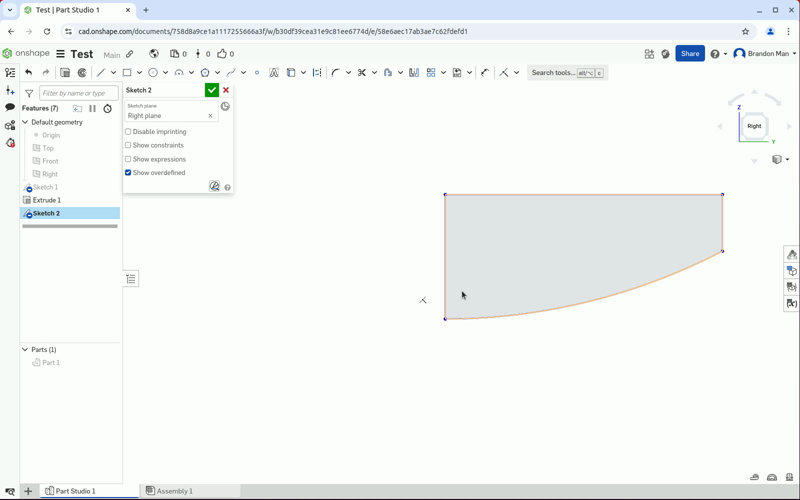
click(462, 290)
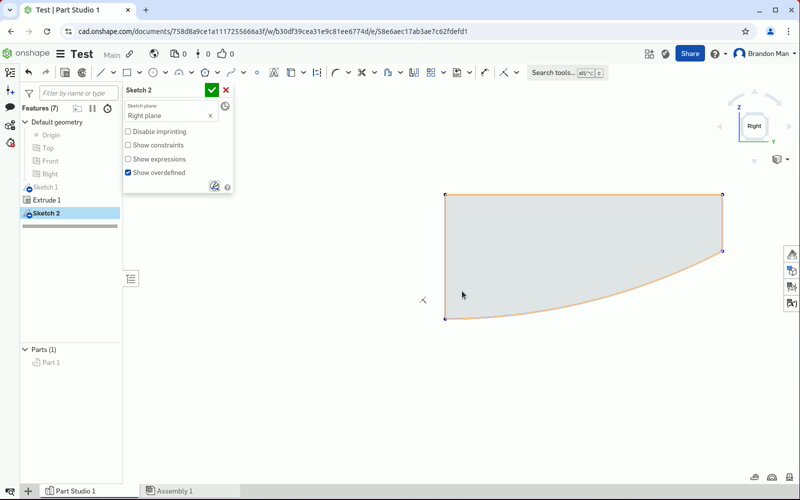
scroll(-6)
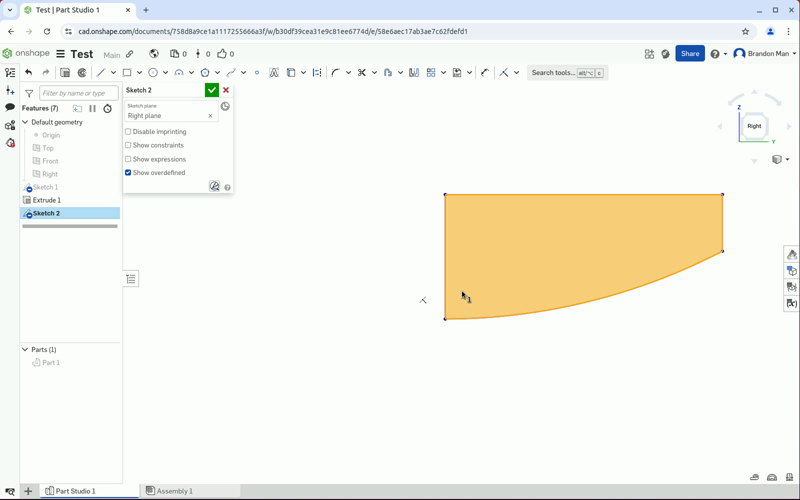
scroll(-6)
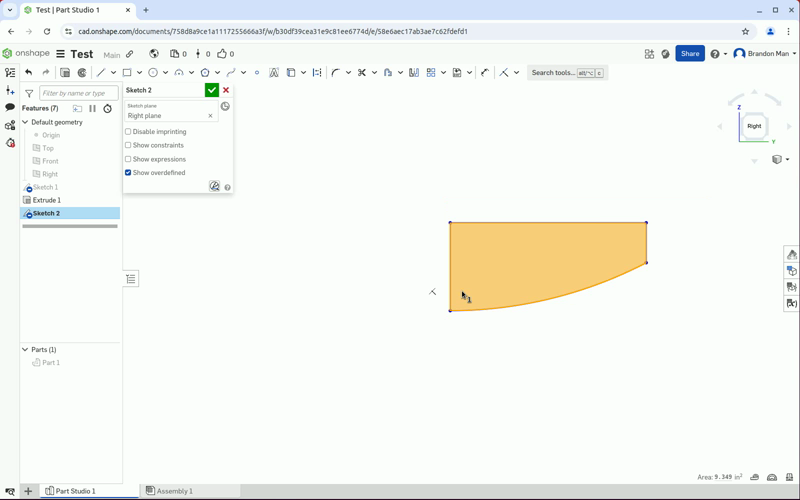
scroll(-6)
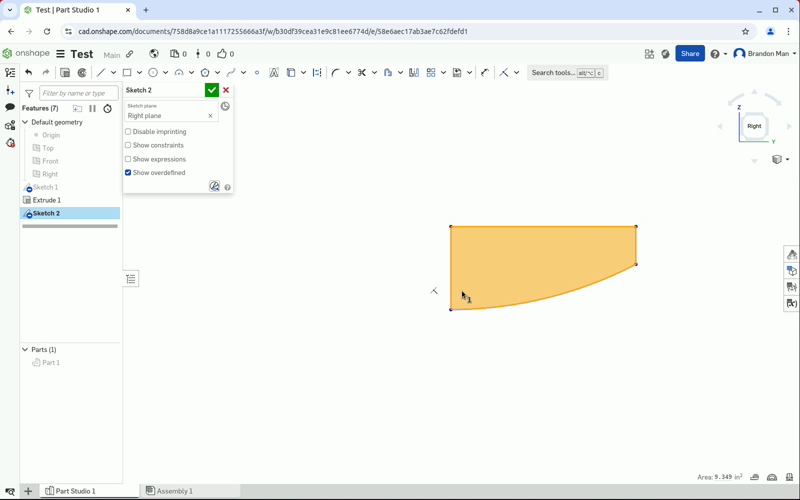
scroll(-6)
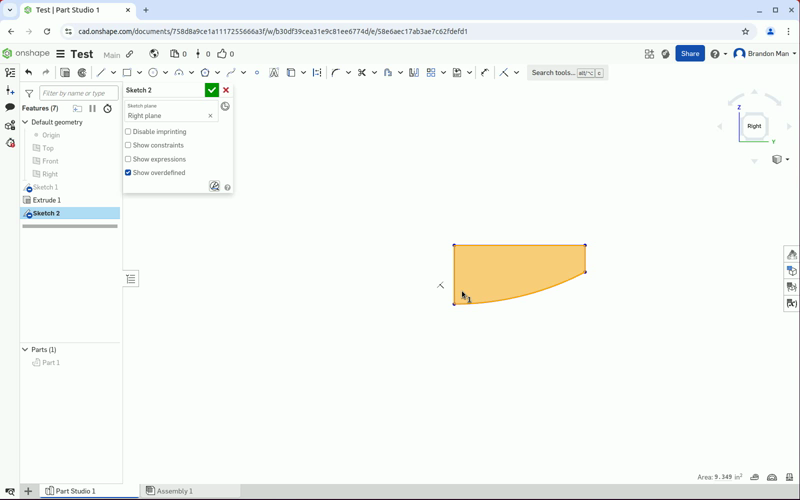
scroll(-6)
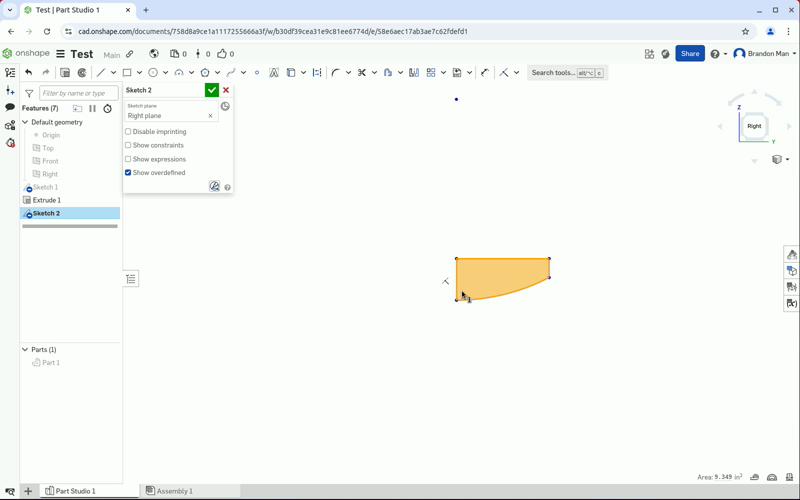
scroll(-6)
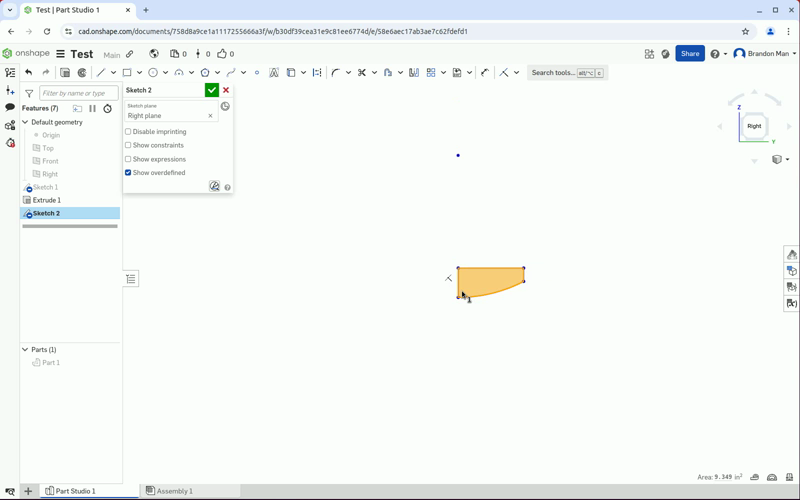
scroll(-6)
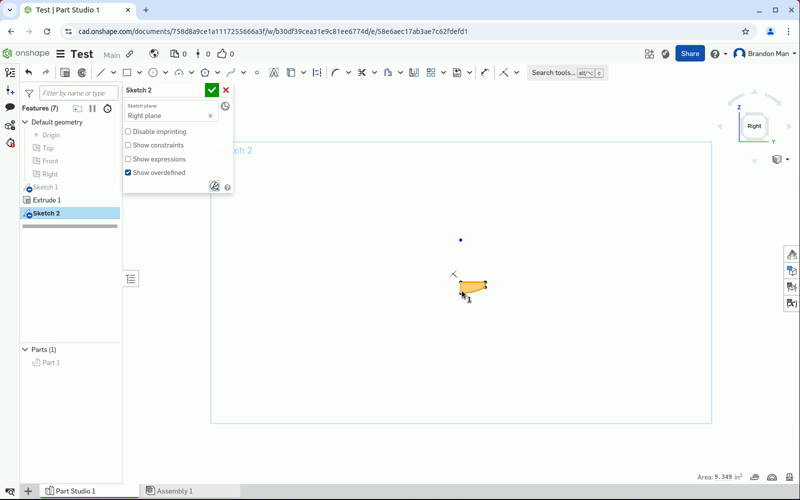
mouse_move(73, 352)
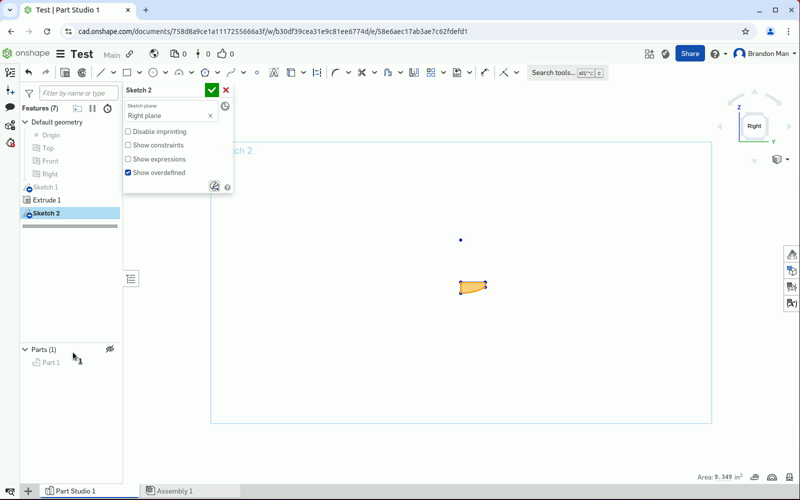
key(shift+y)
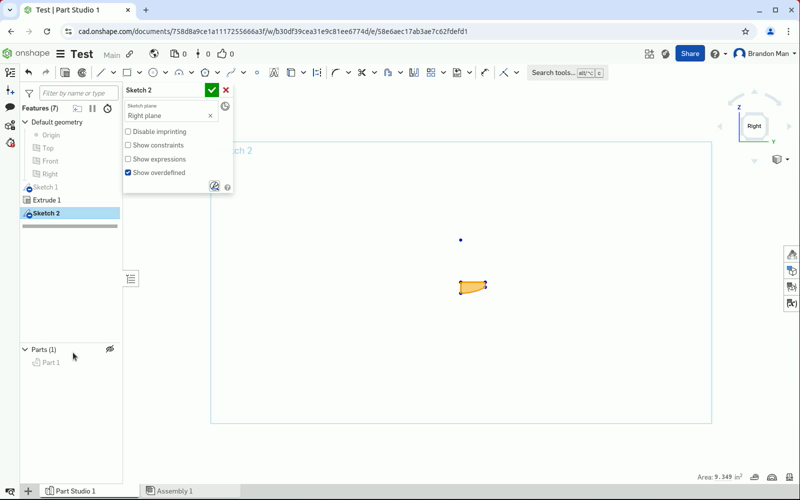
key(shift+e)
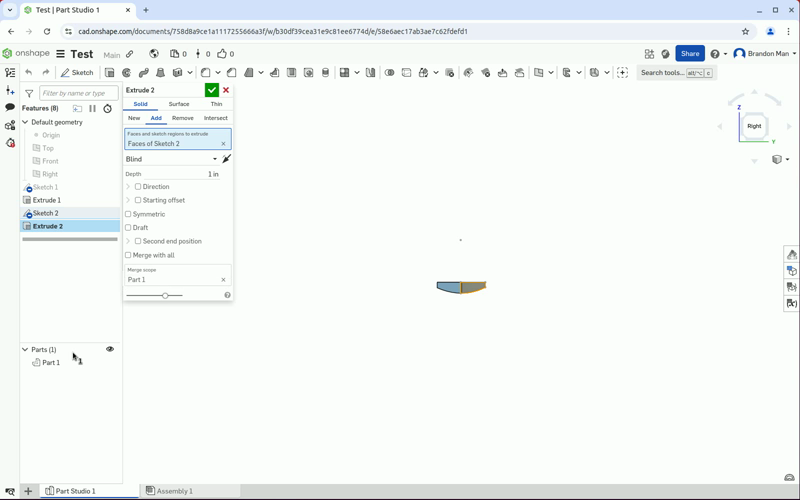
mouse_move(143, 106)
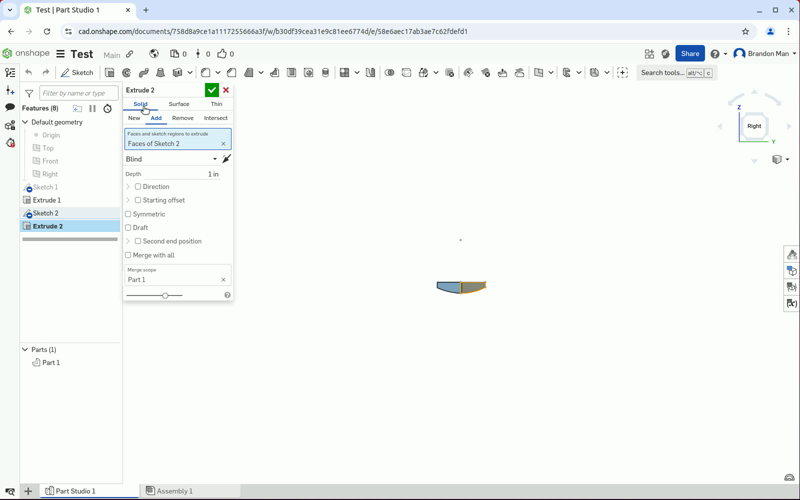
click(143, 106)
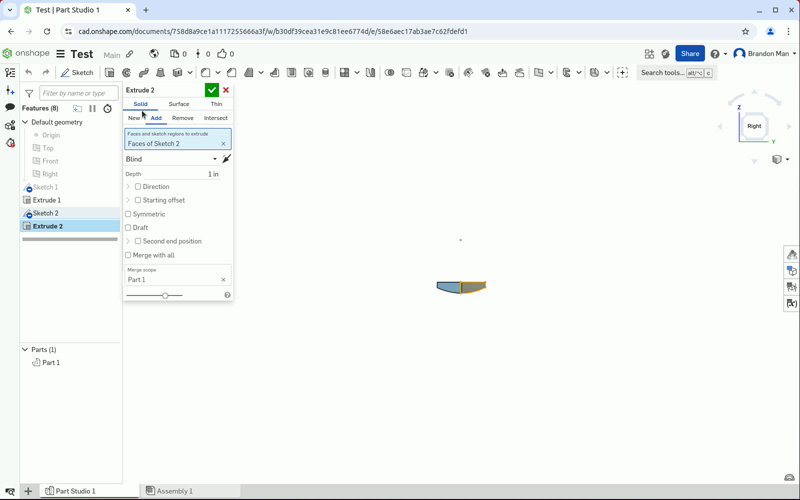
mouse_move(137, 120)
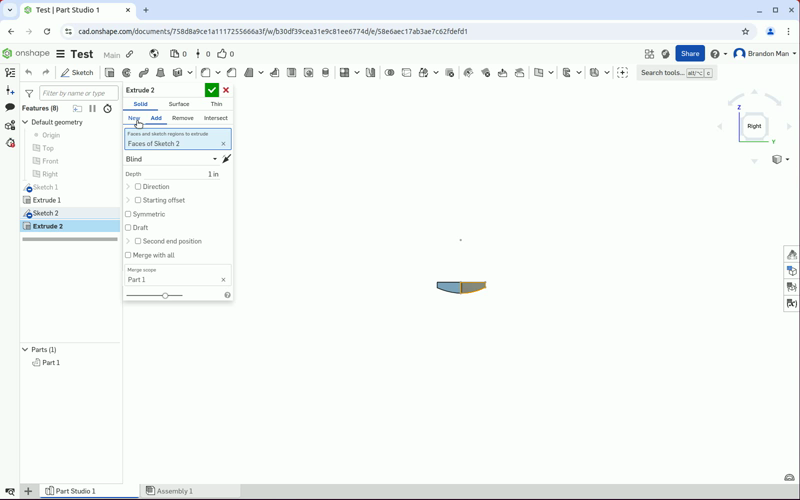
click(137, 120)
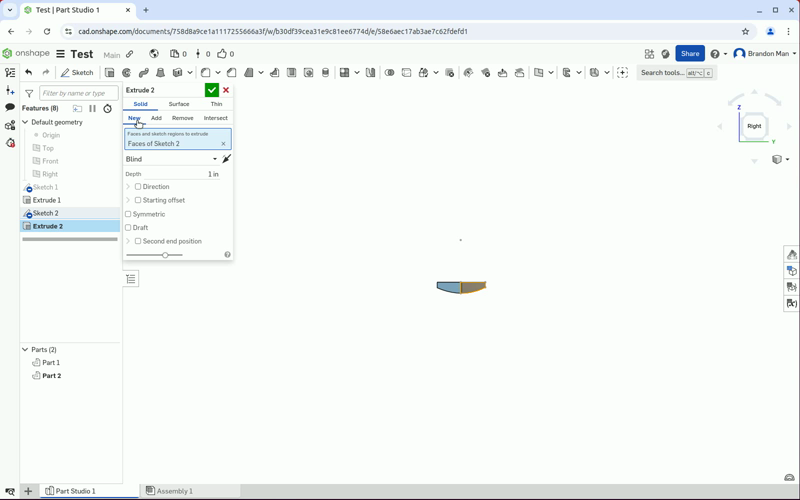
key(tab, 4)
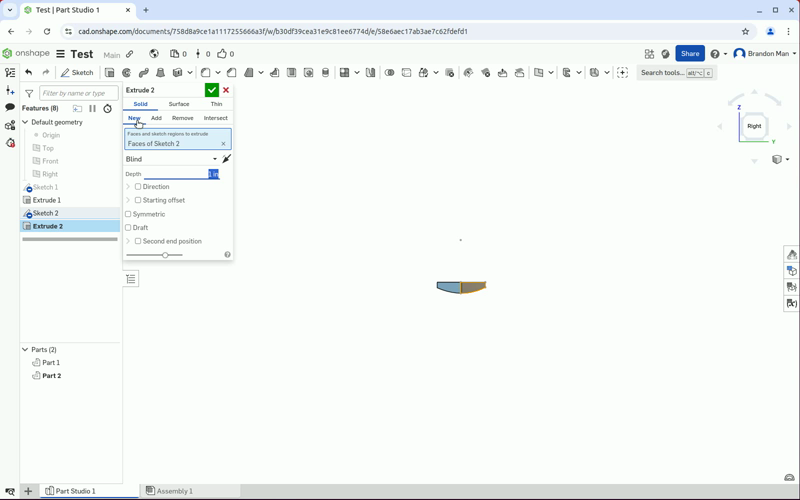
text(46.216)
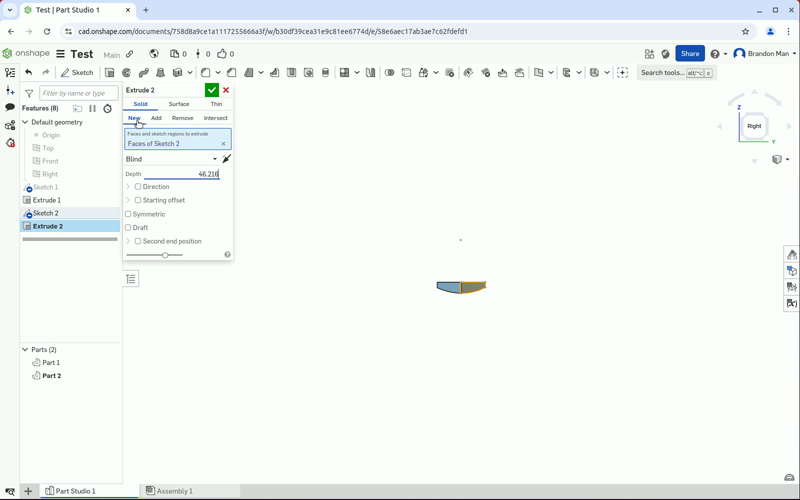
key(tab, 3)
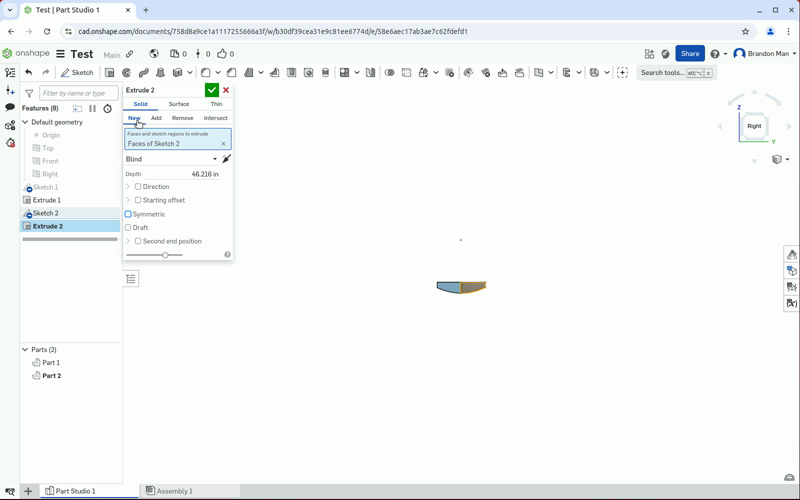
key(space)
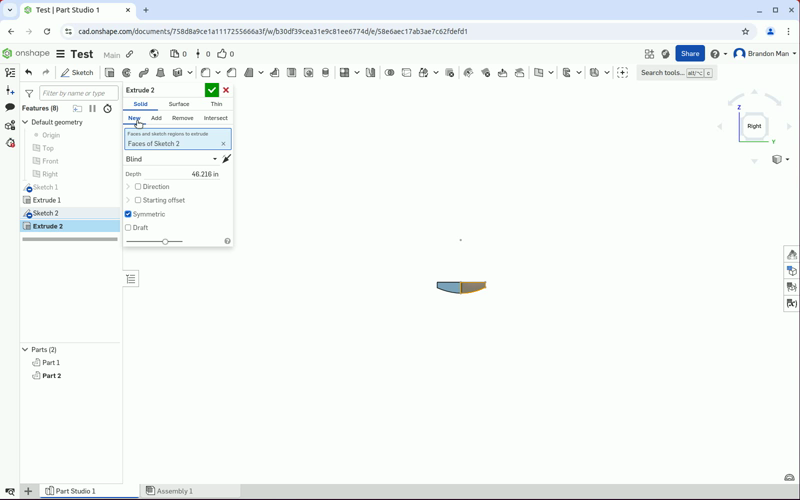
key(enter)
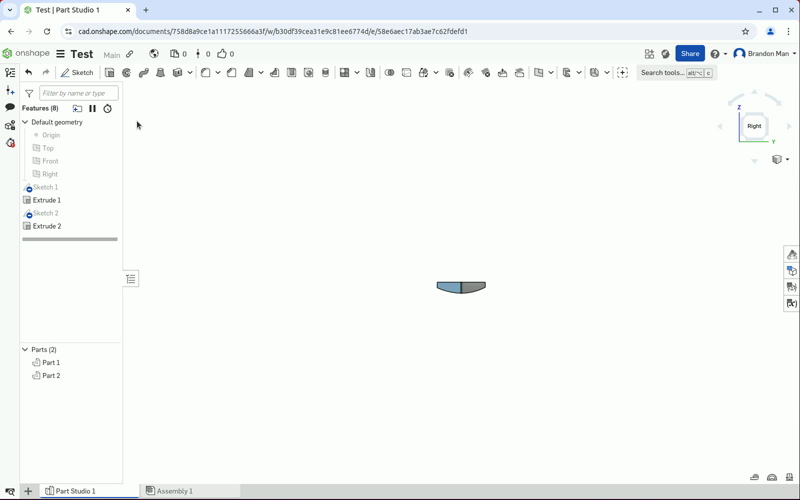
key(shift+h)
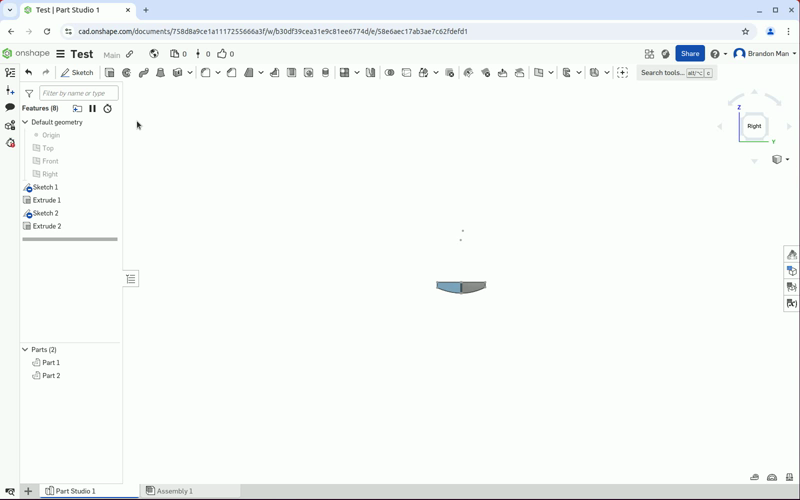
key(shift+h)
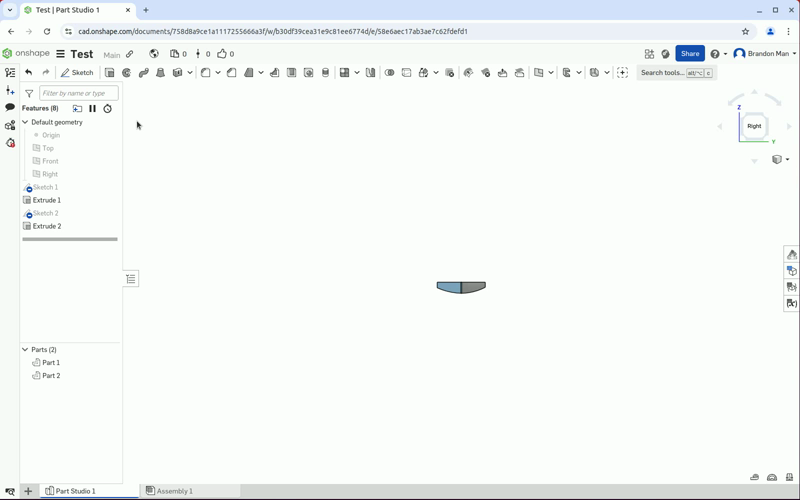
mouse_move(73, 189)
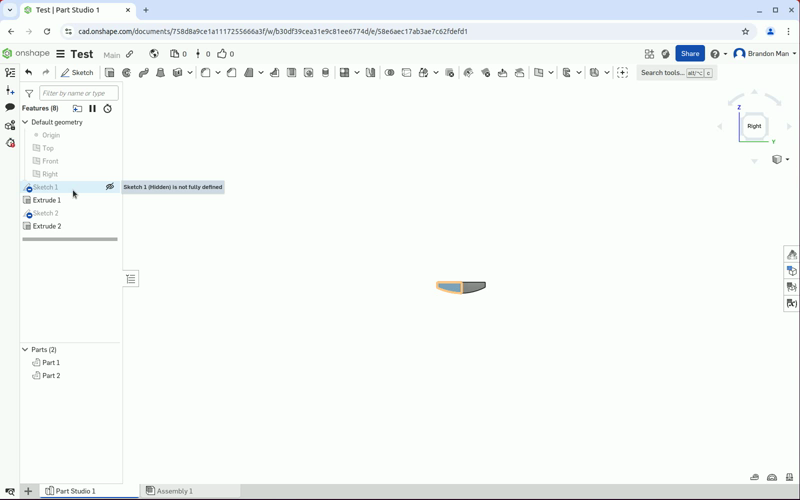
click(73, 189)
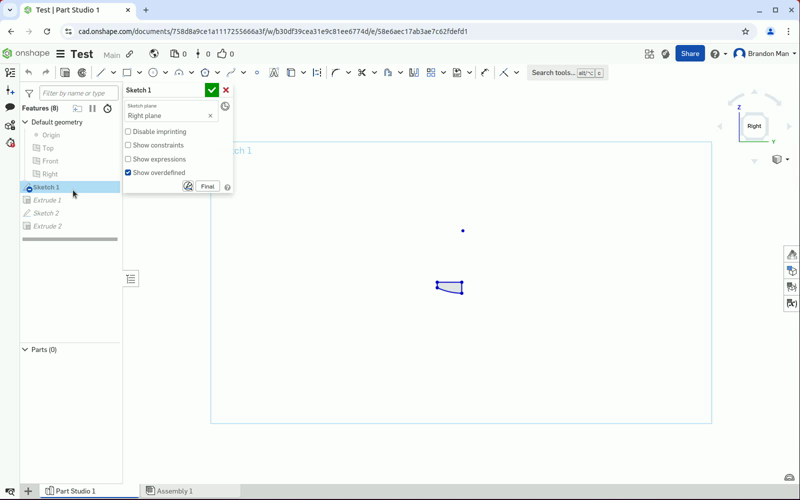
mouse_move(229, 92)
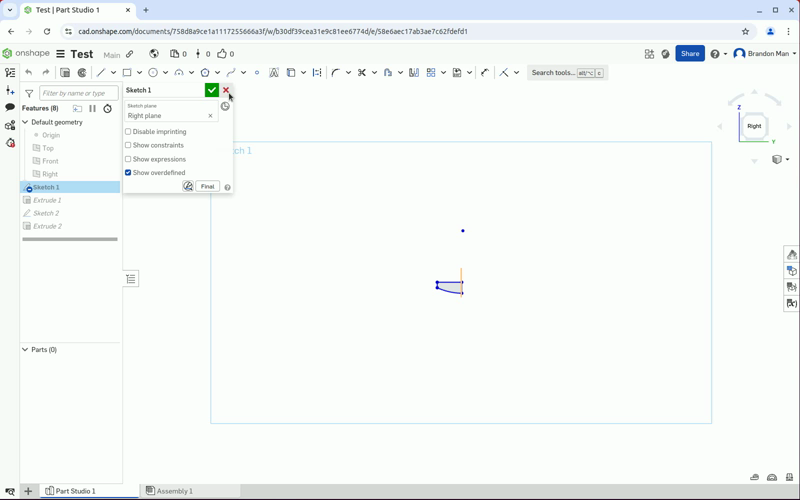
click(229, 92)
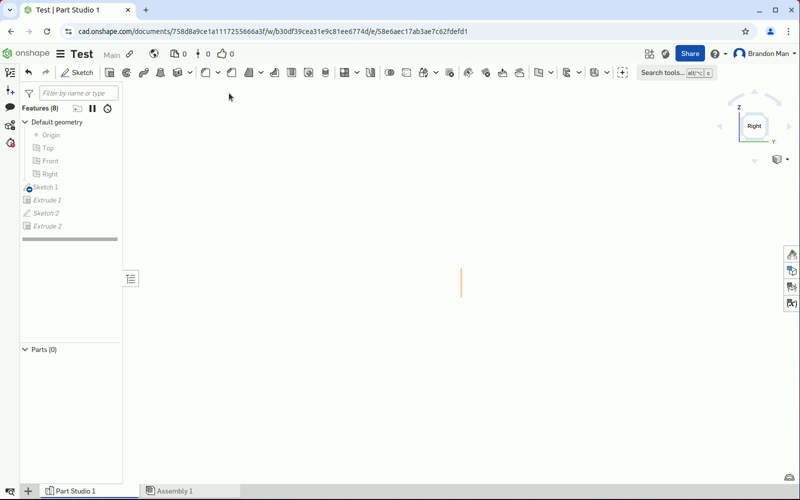
mouse_move(73, 352)
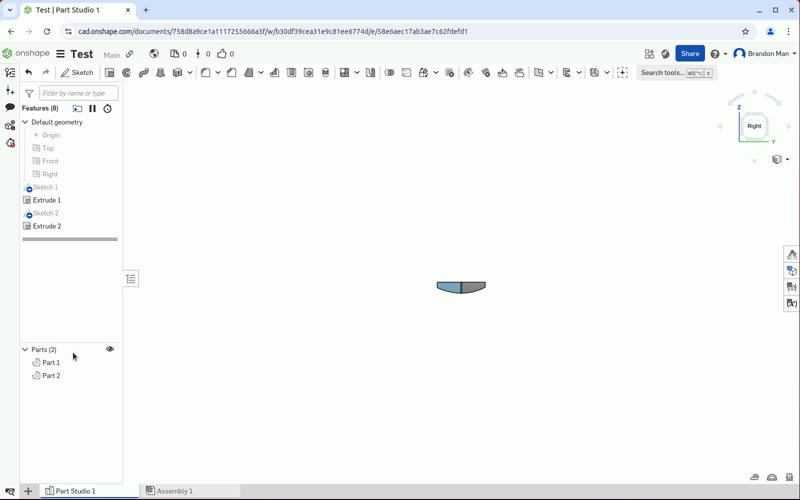
key(y)
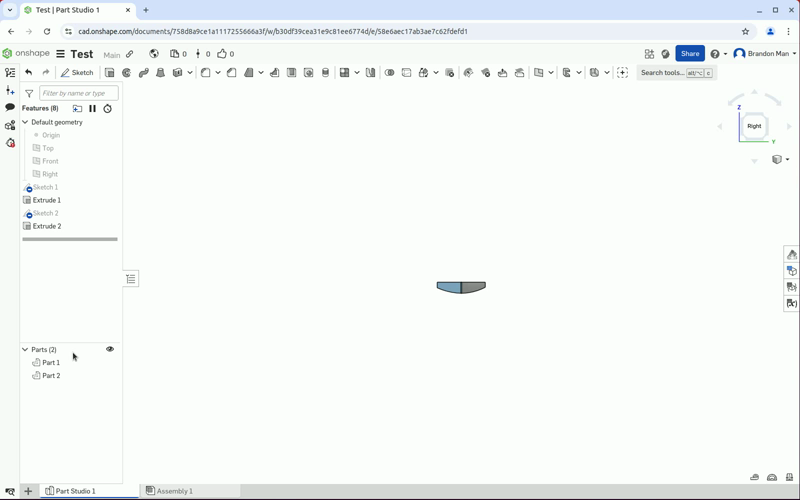
key(shift+p)
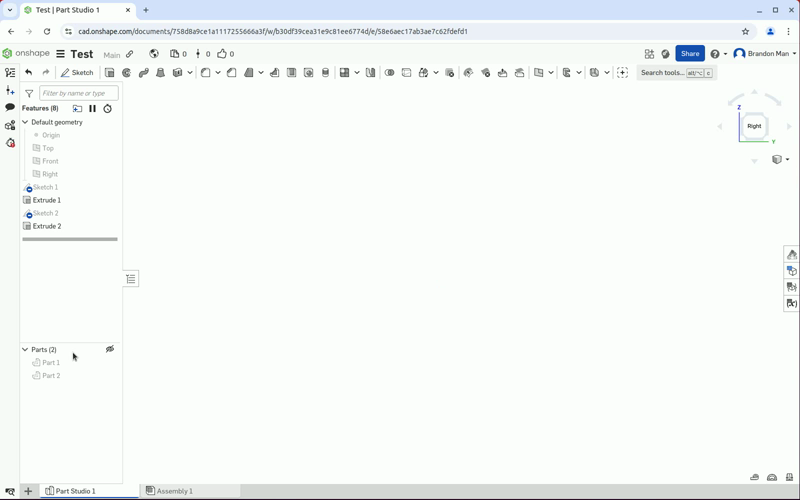
key(space)
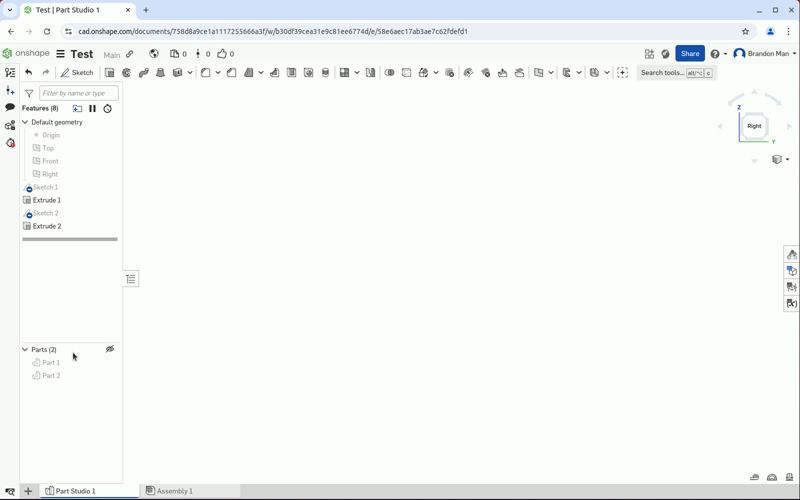
key_down(shift)
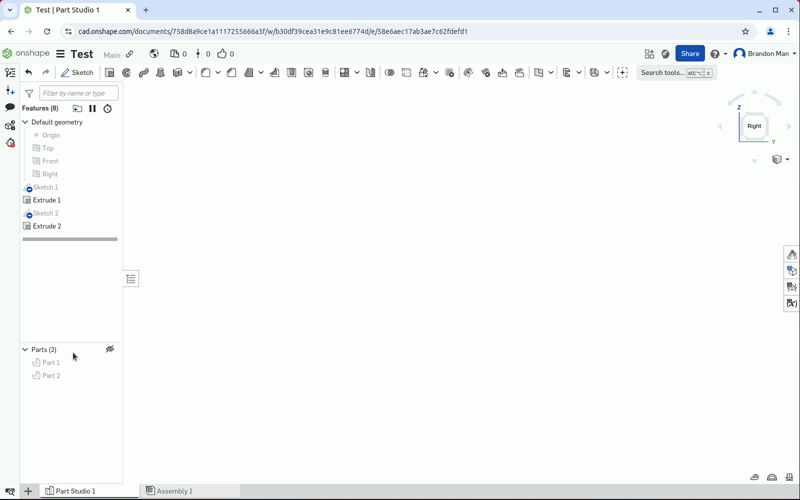
key(right)
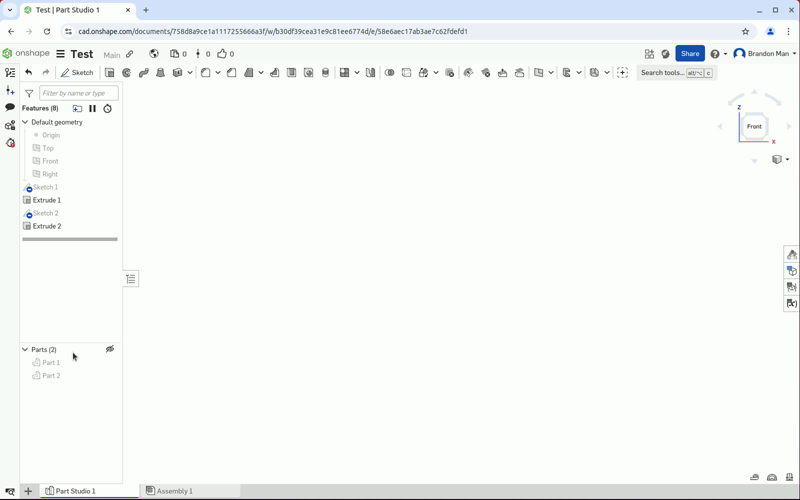
key_up(shift)
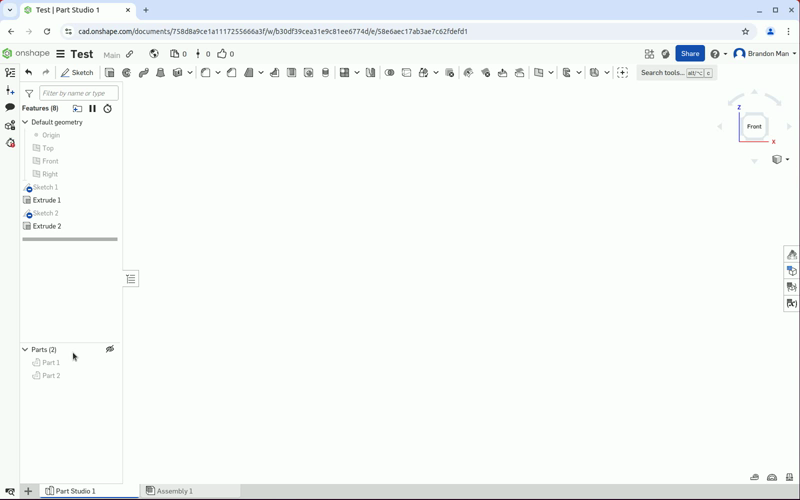
mouse_move(73, 352)
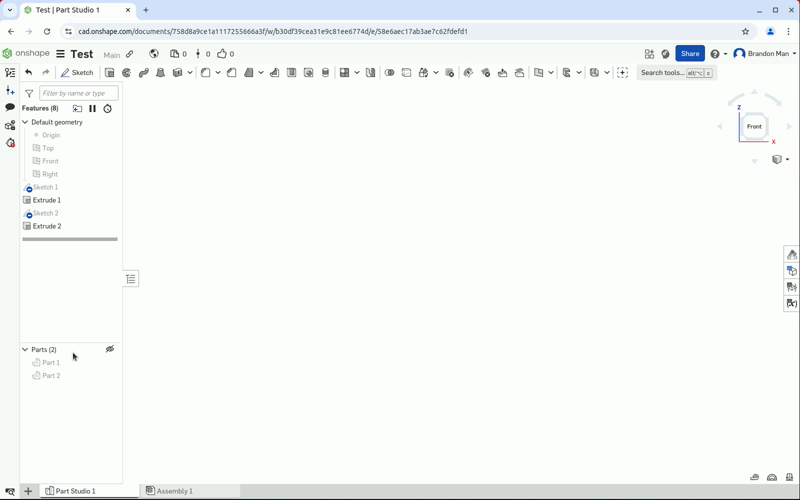
key(shift+y)
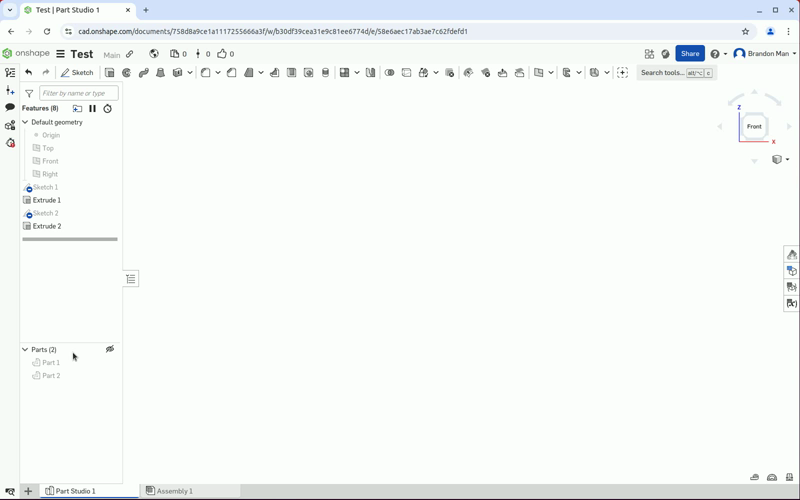
key(shift+s)
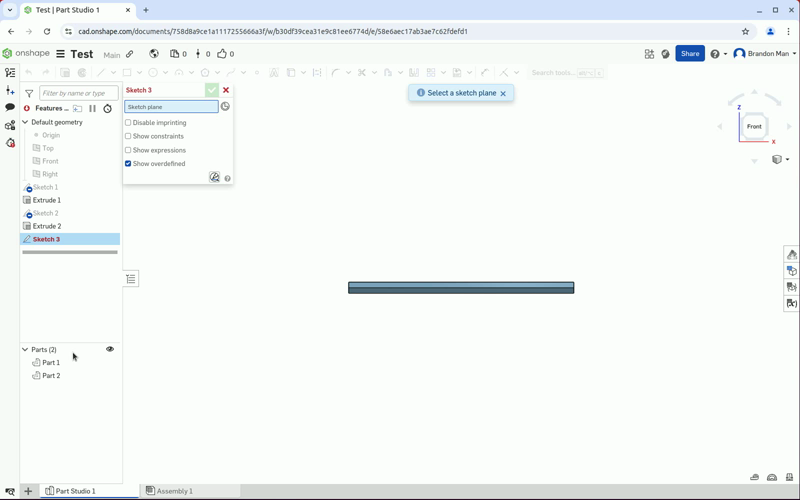
mouse_move(73, 163)
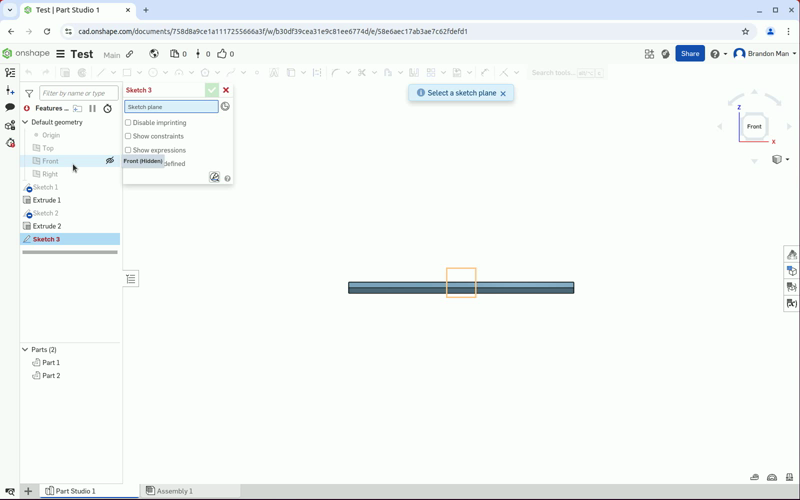
click(73, 163)
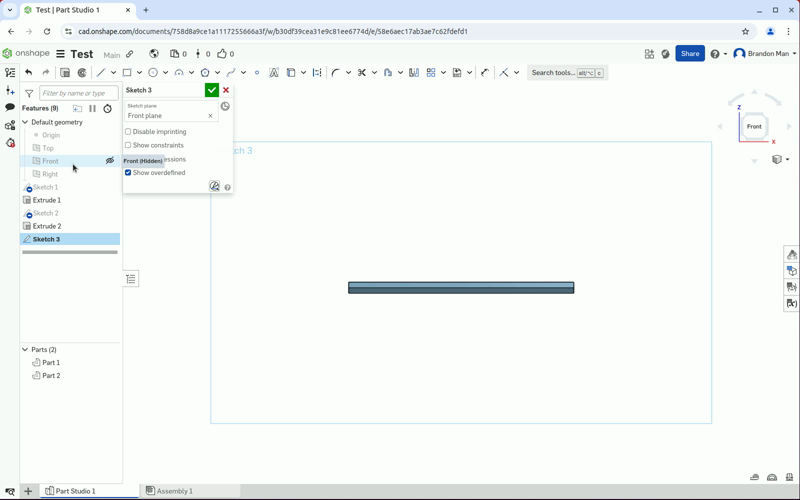
mouse_move(73, 352)
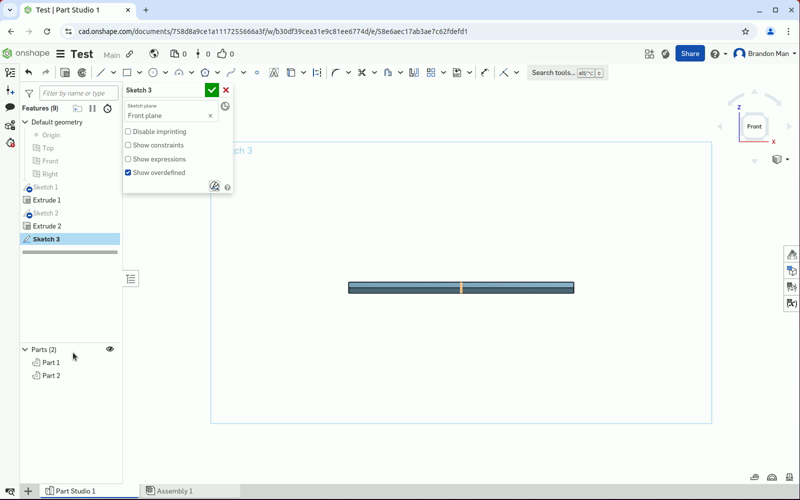
key(y)
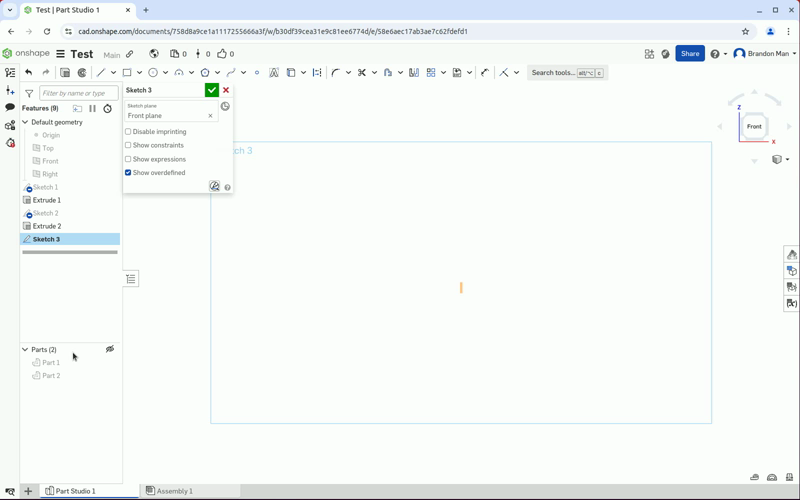
key(l)
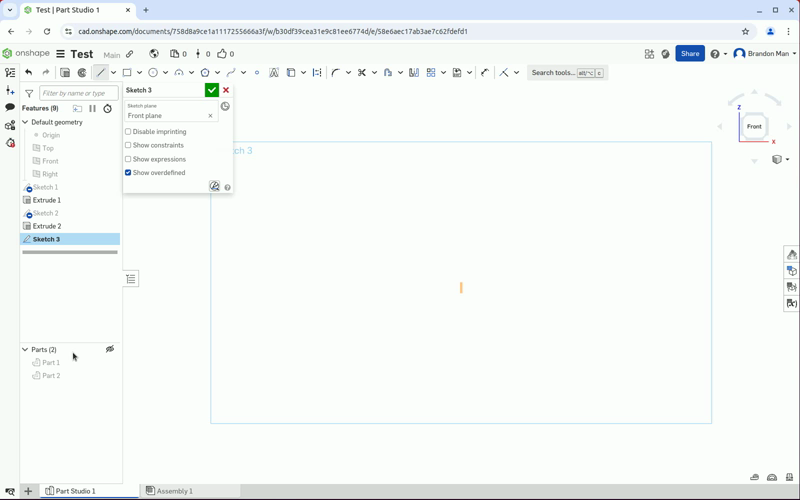
key_down(shift)
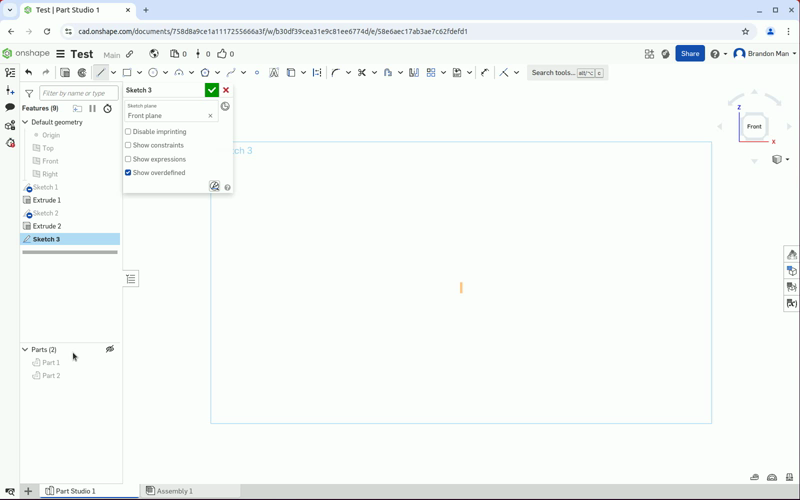
mouse_move(451, 295)
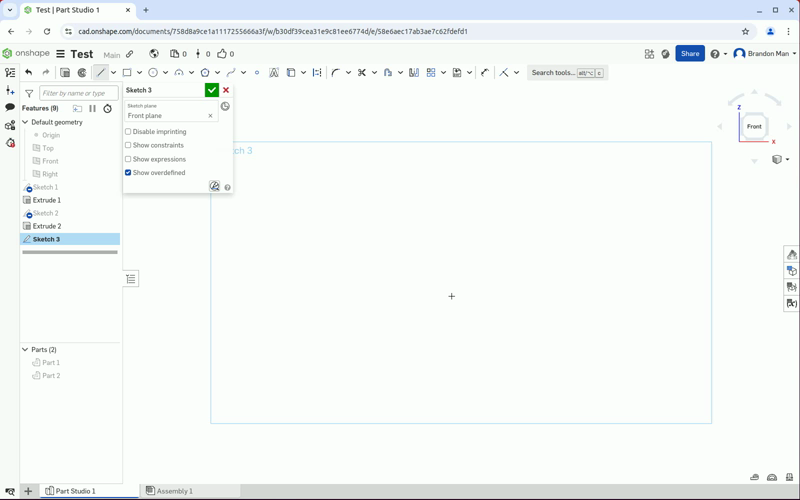
click(451, 295)
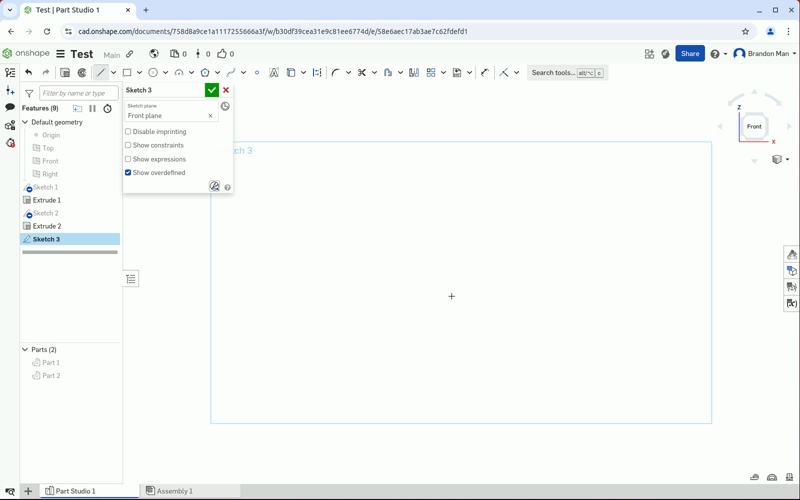
key_up(shift)
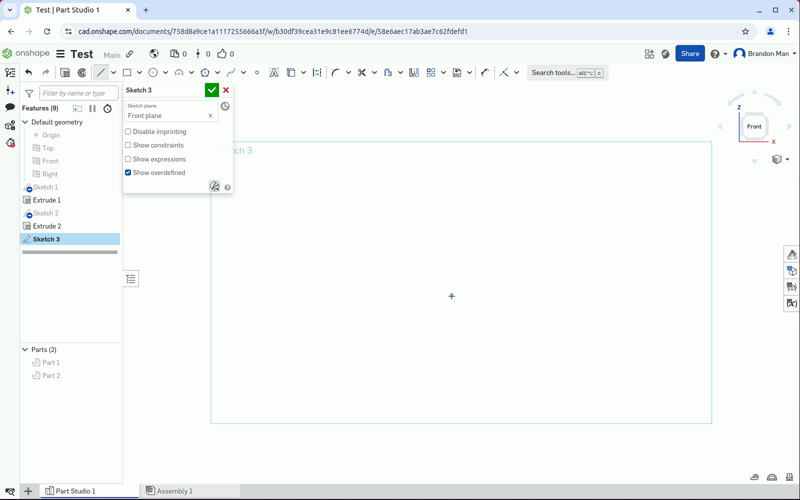
key_down(shift)
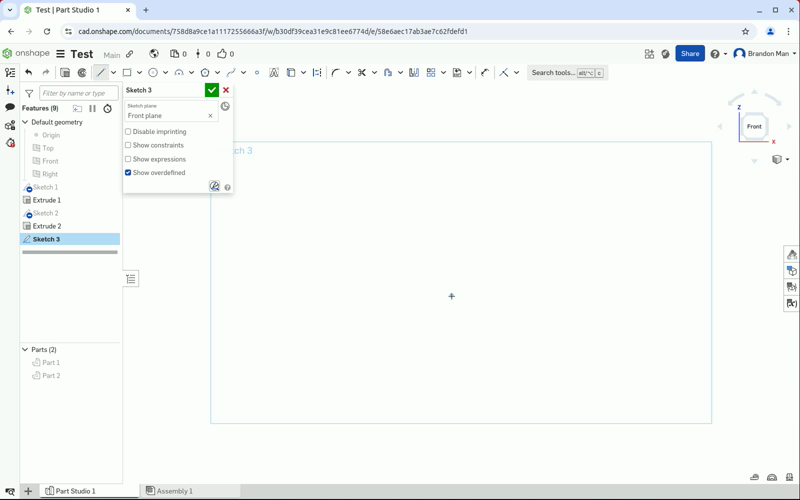
mouse_move(589, 309)
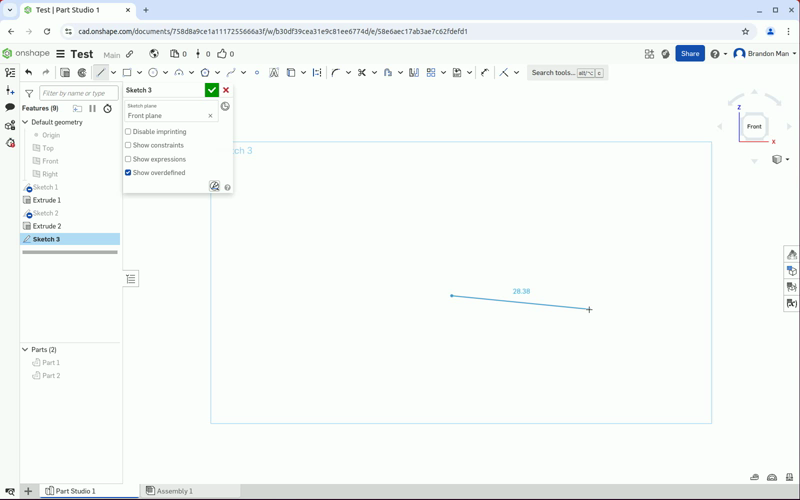
click(589, 309)
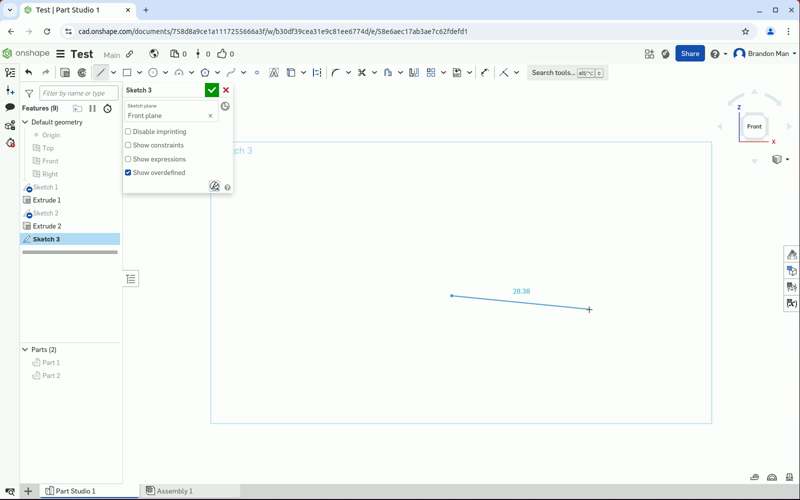
key_up(shift)
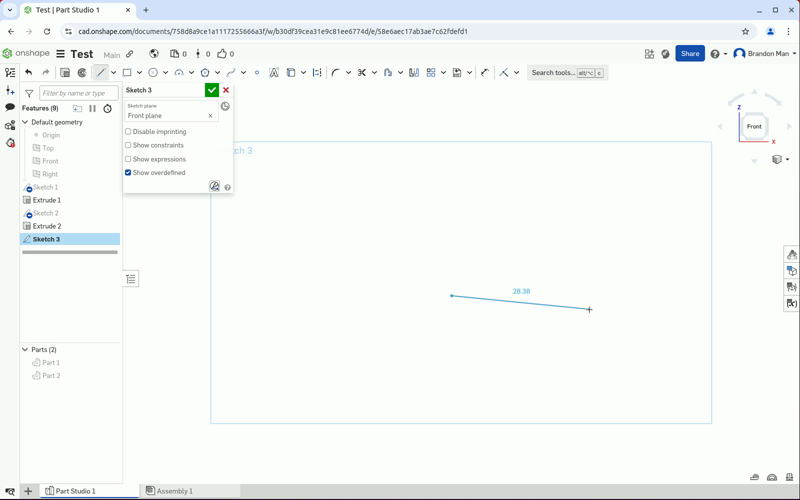
key_down(shift)
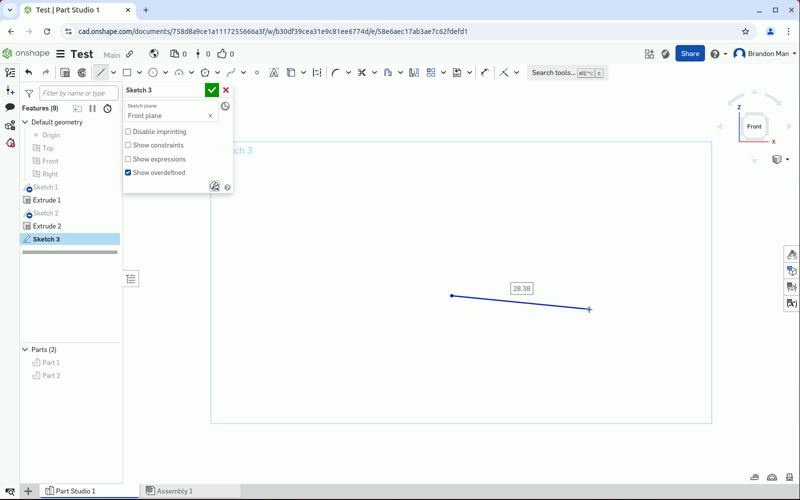
mouse_move(589, 309)
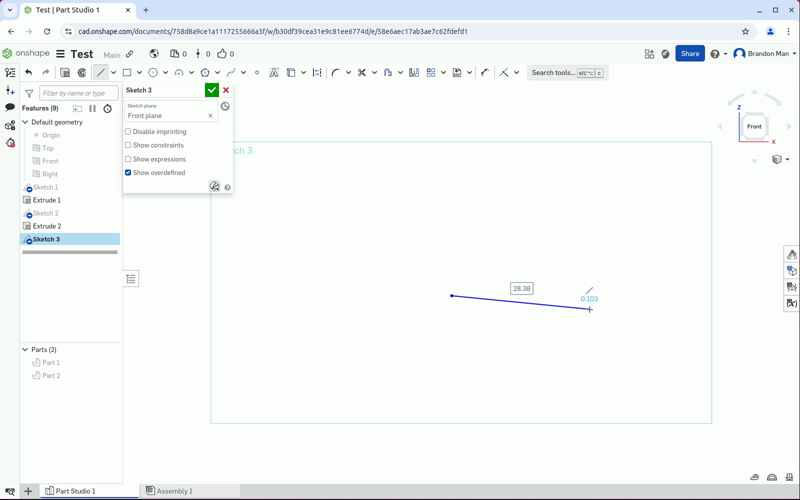
mouse_move(589, 289)
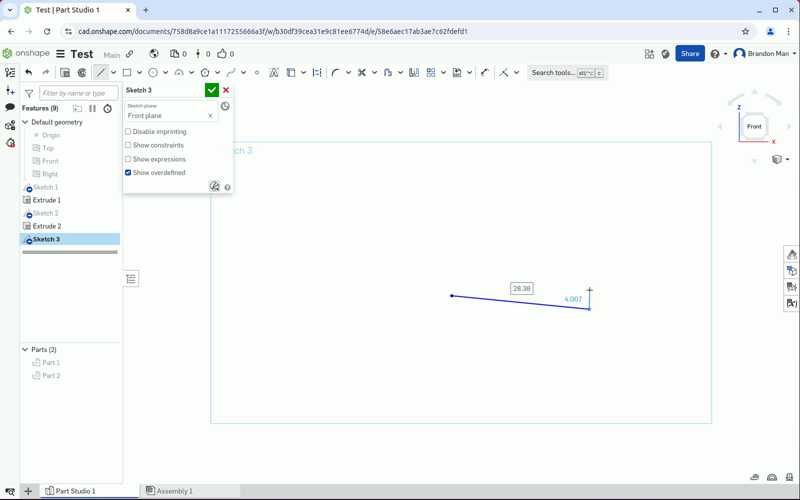
click(589, 289)
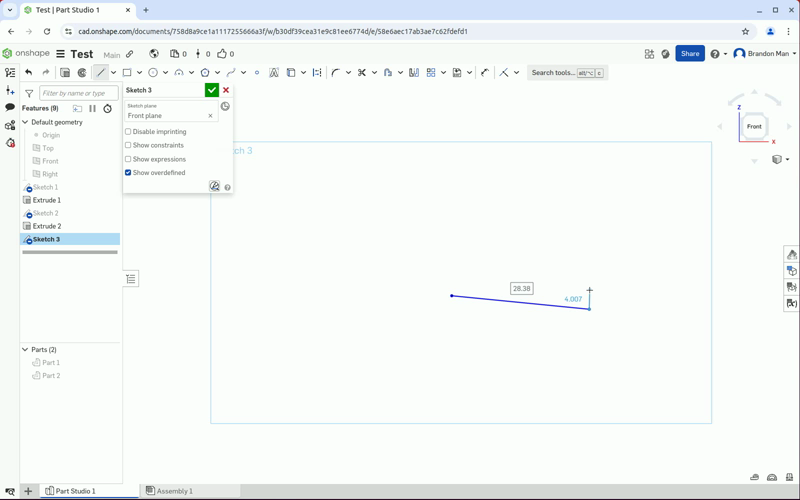
key_up(shift)
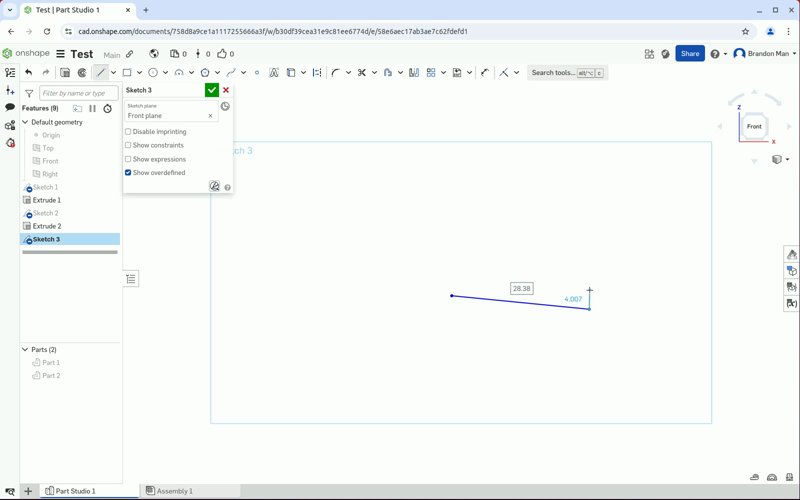
key_down(shift)
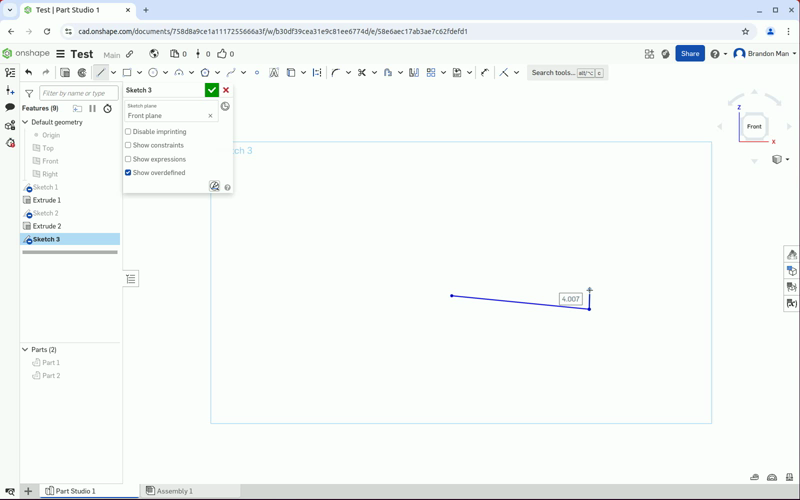
mouse_move(589, 289)
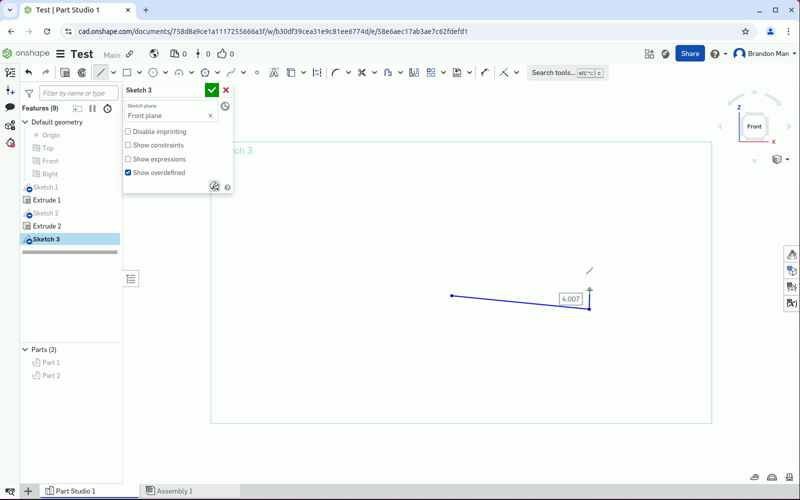
mouse_move(574, 283)
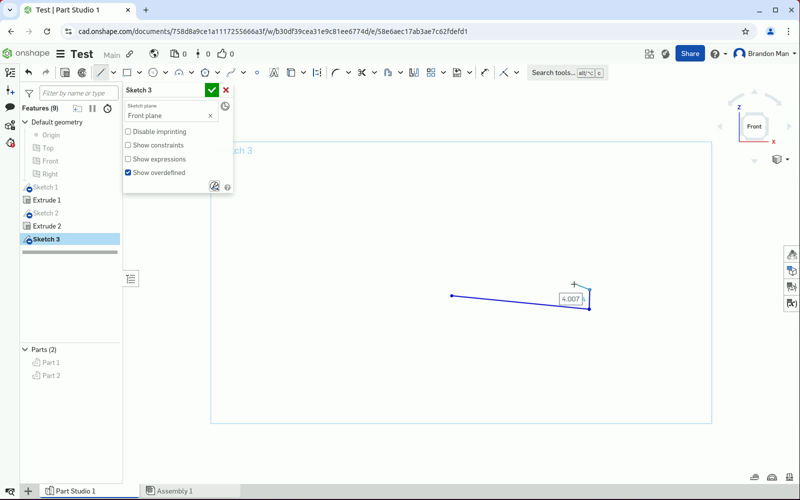
click(574, 283)
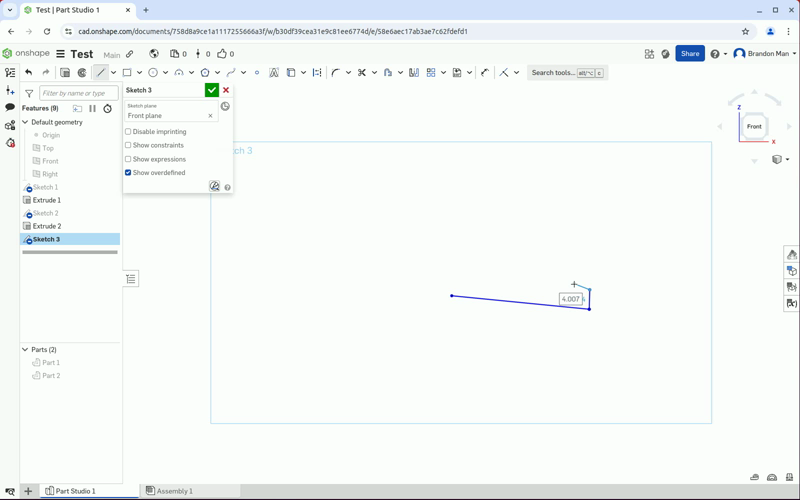
key_up(shift)
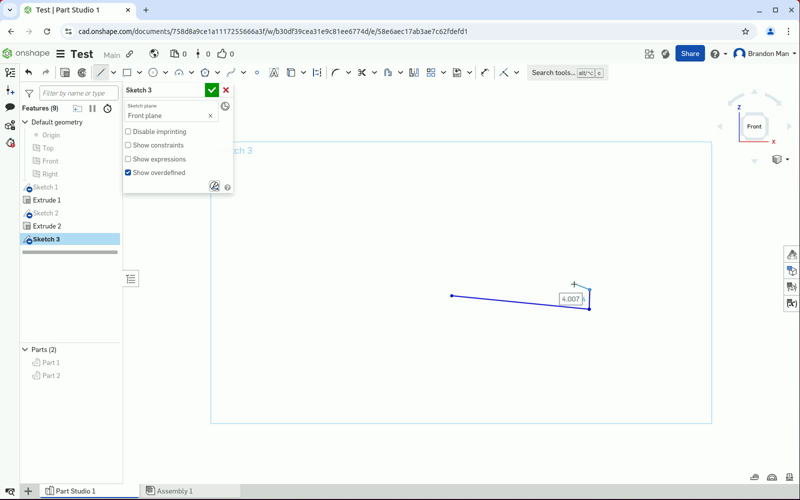
key(esc)
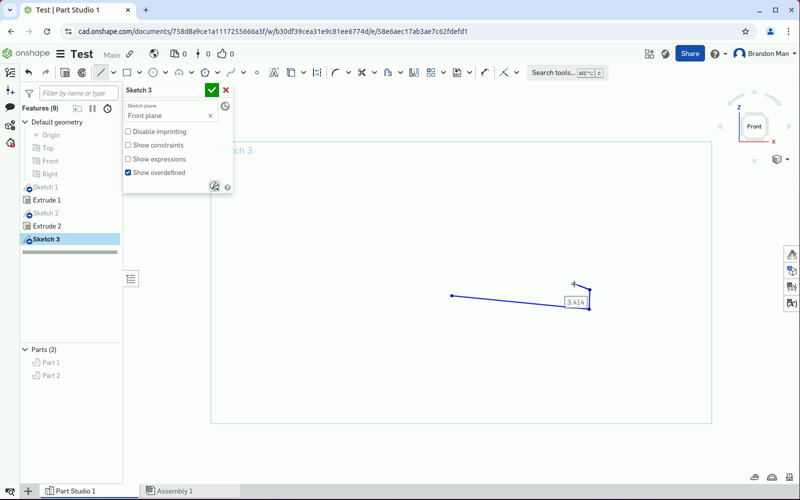
key(a)
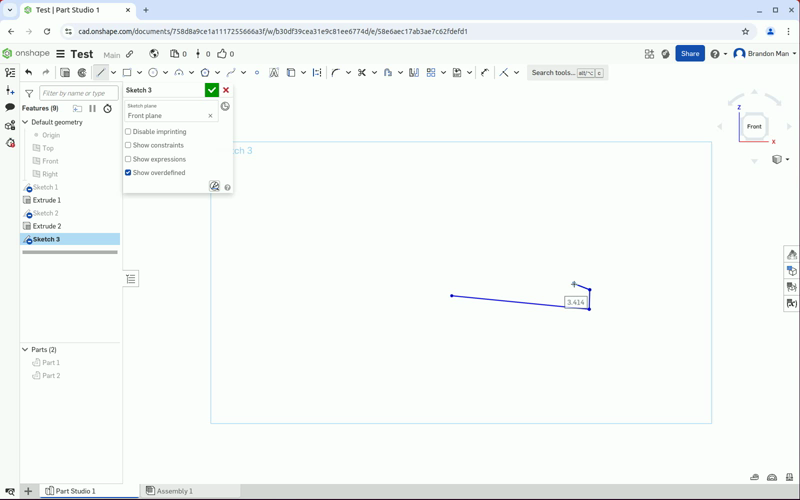
mouse_move(574, 283)
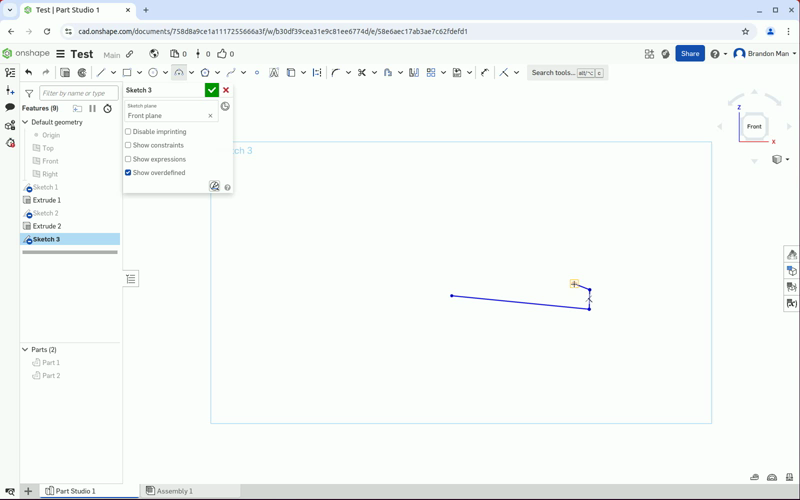
click(574, 283)
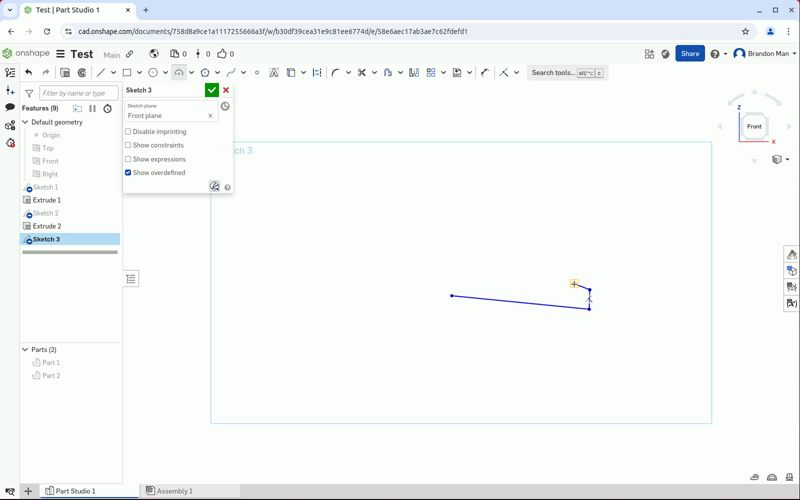
key_down(shift)
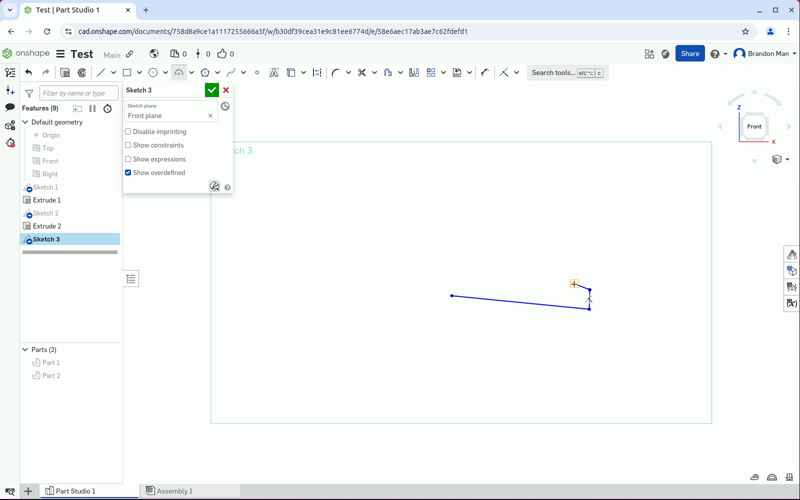
mouse_move(451, 292)
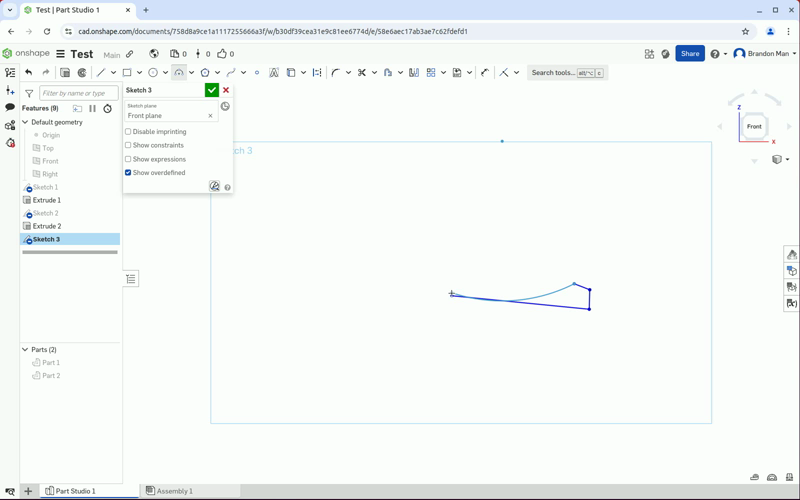
scroll(6)
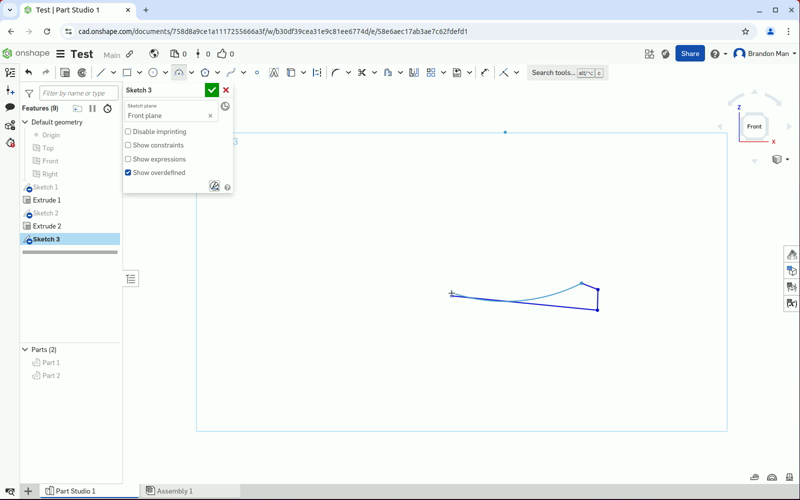
scroll(6)
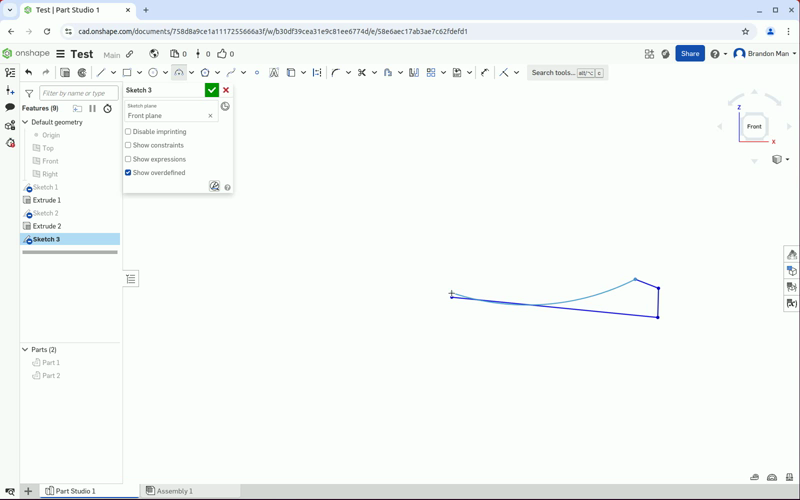
scroll(6)
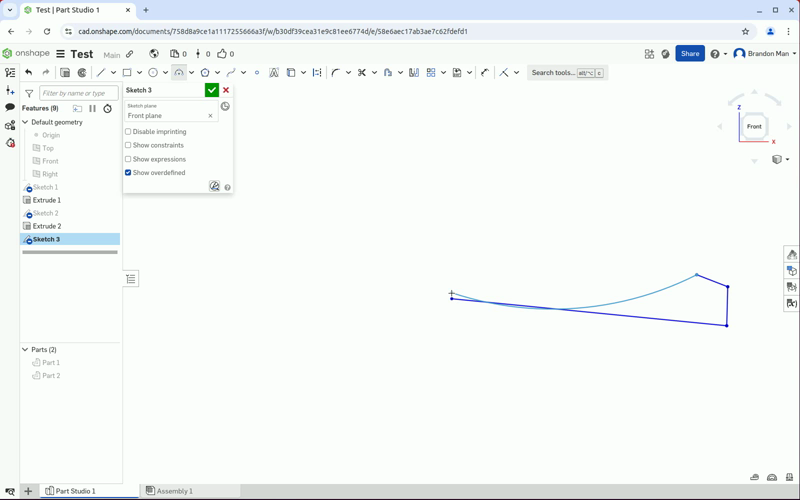
scroll(6)
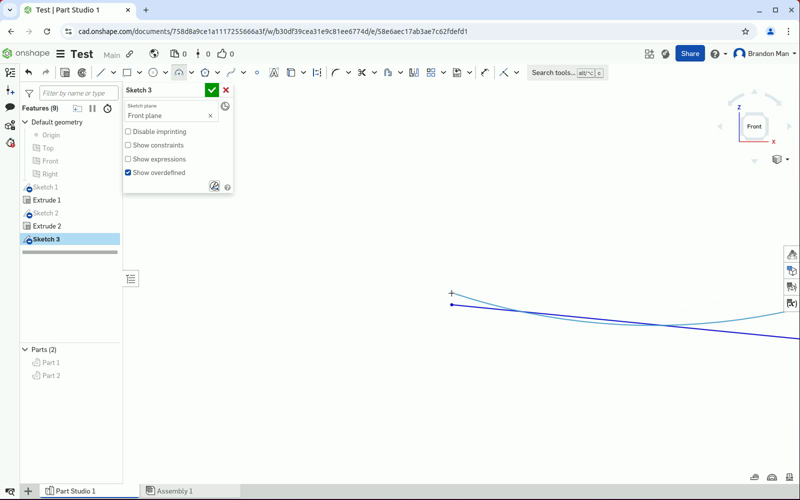
scroll(6)
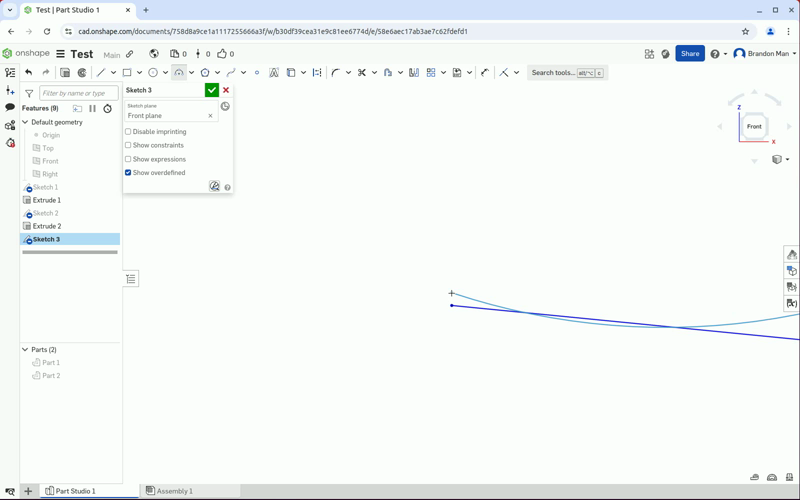
scroll(6)
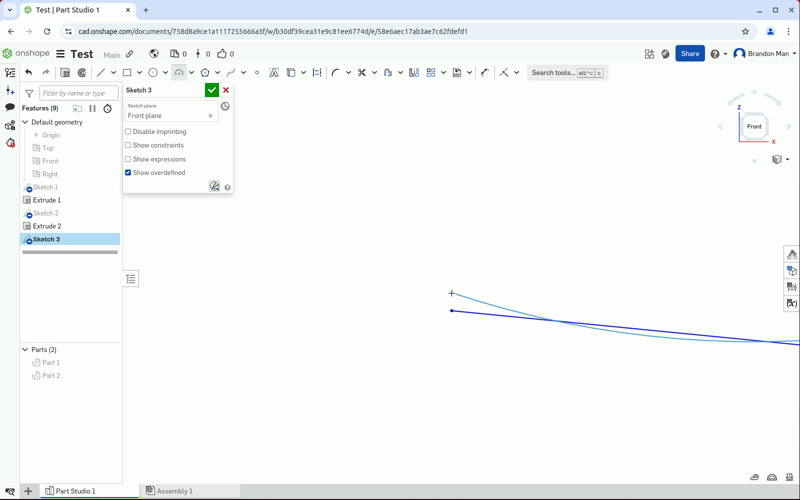
scroll(6)
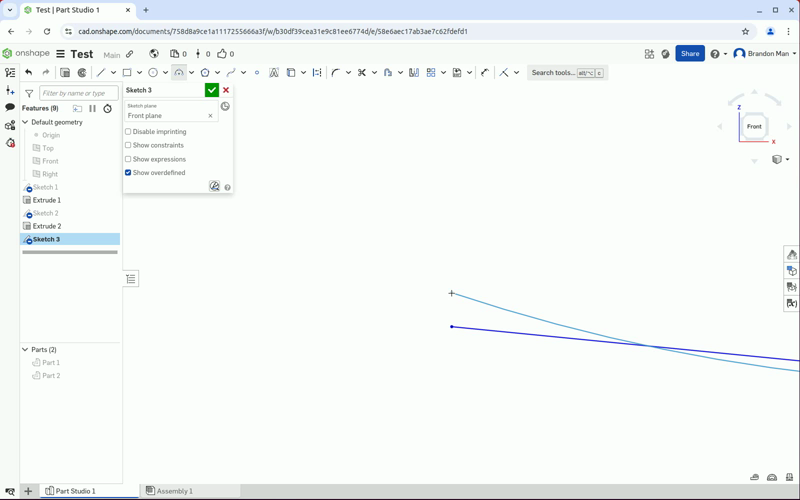
click(451, 292)
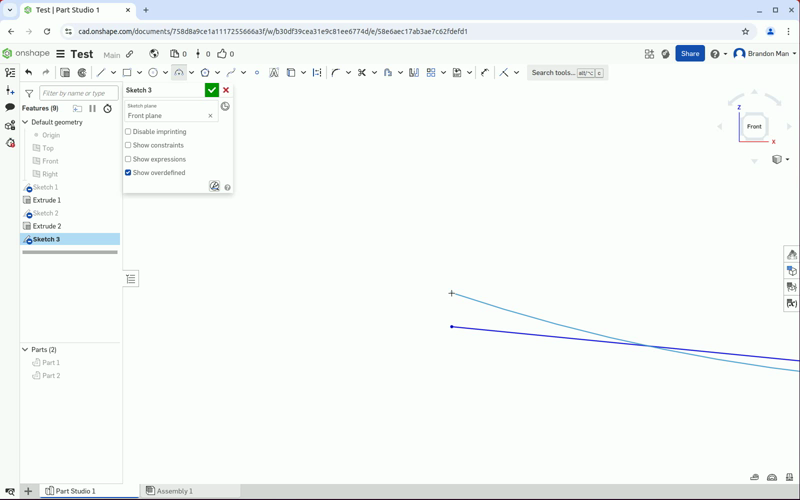
scroll(-6)
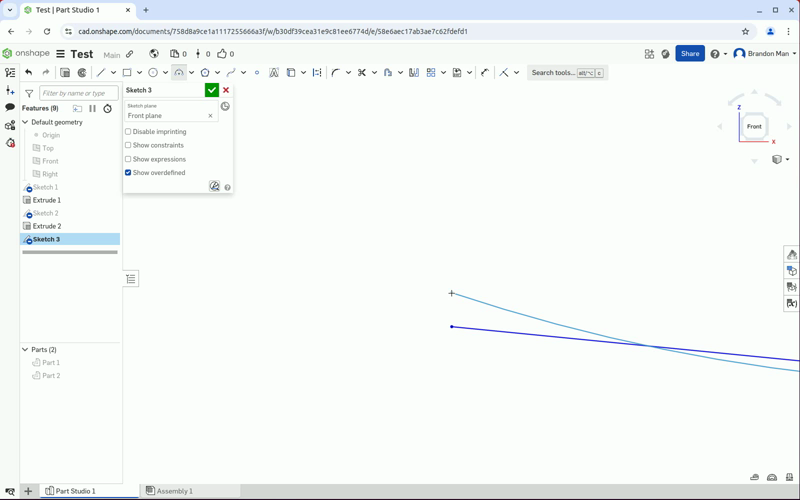
scroll(-6)
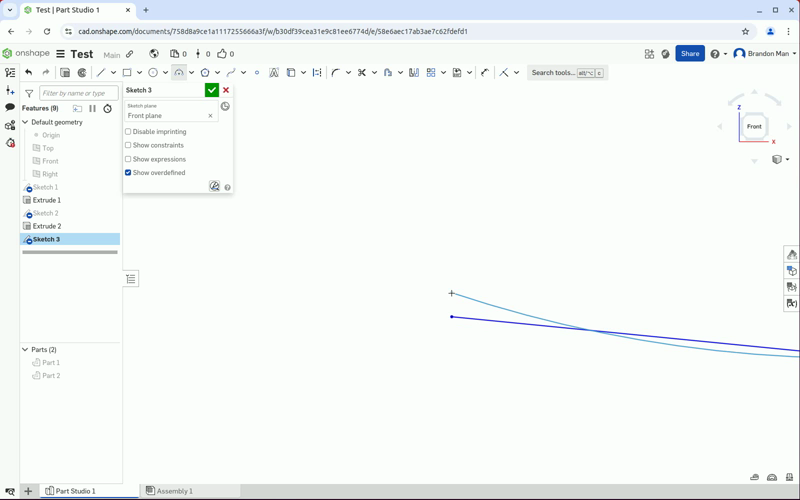
scroll(-6)
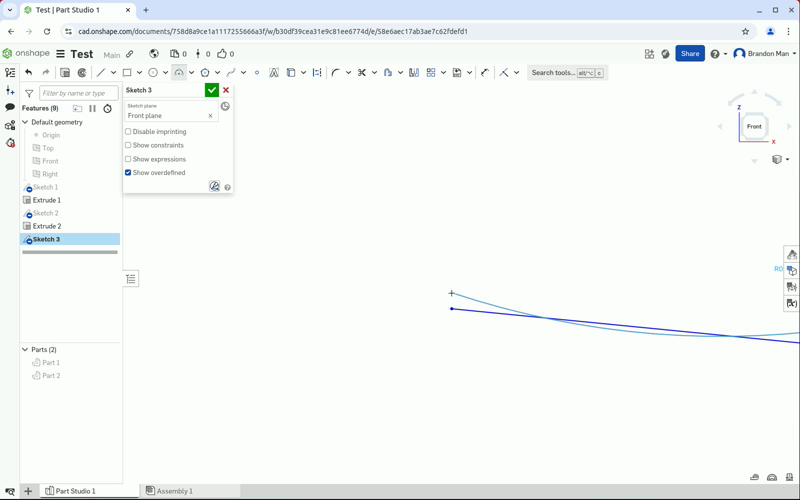
scroll(-6)
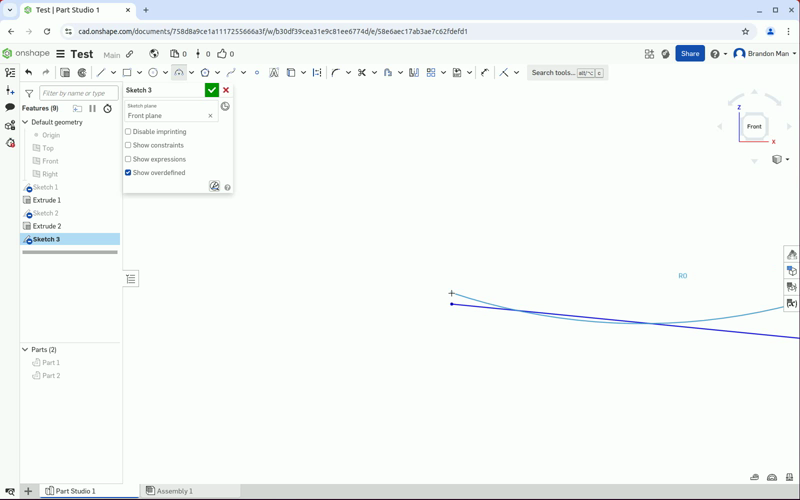
scroll(-6)
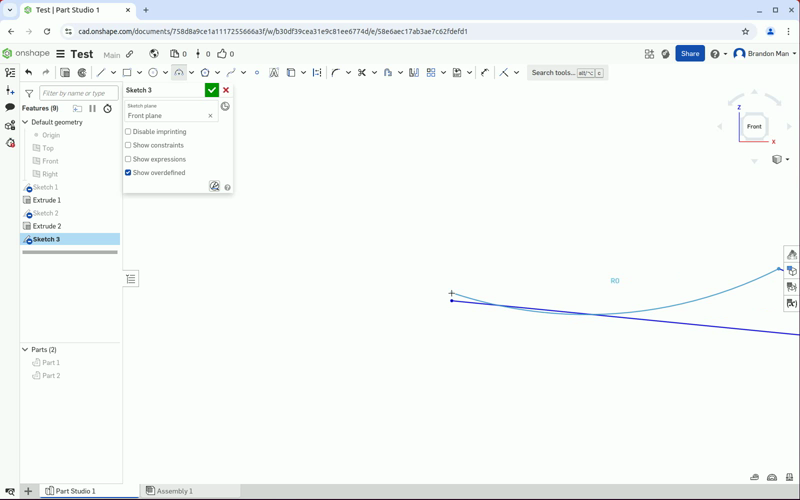
scroll(-6)
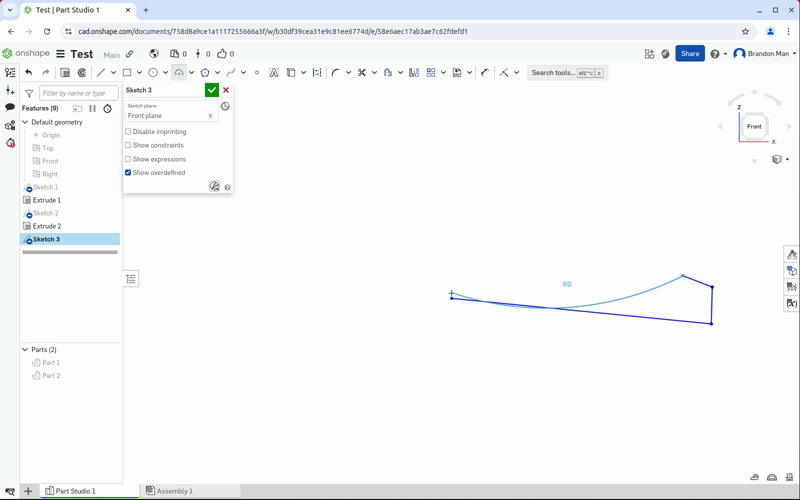
scroll(-6)
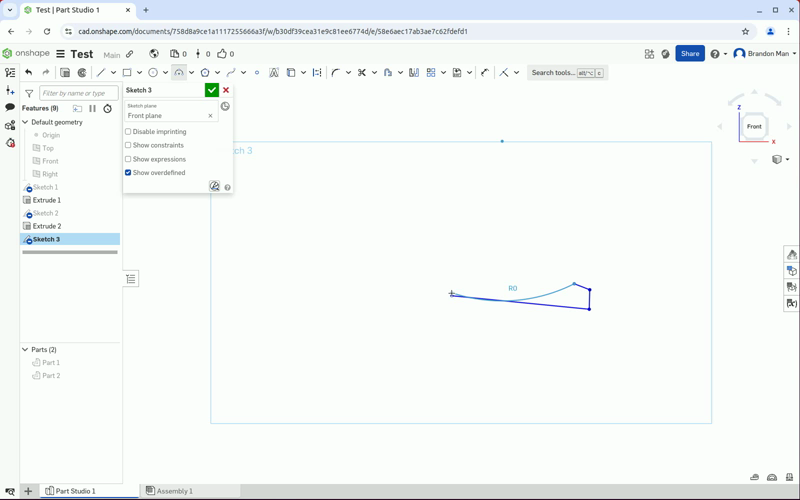
mouse_move(512, 287)
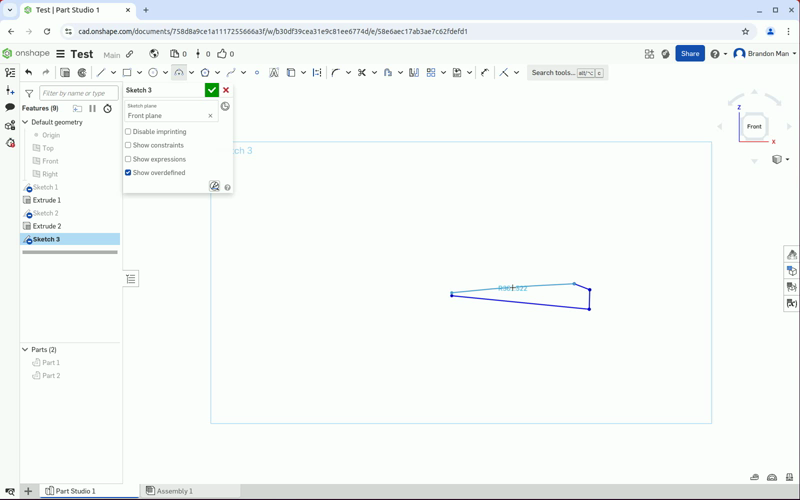
click(512, 287)
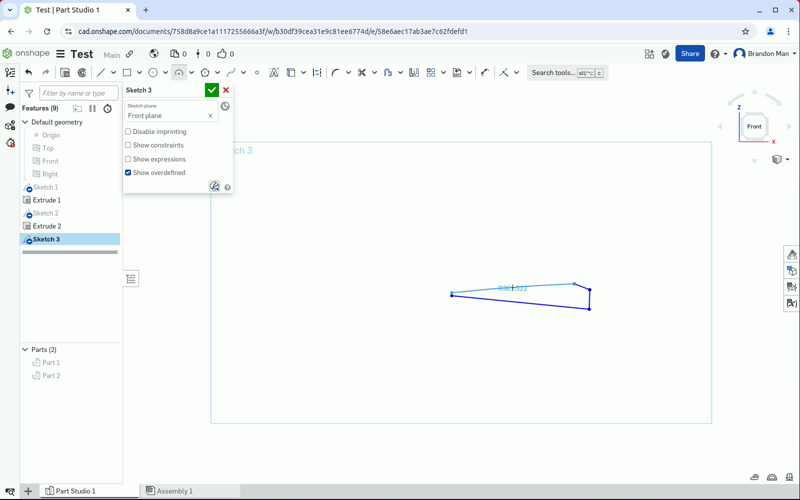
key_up(shift)
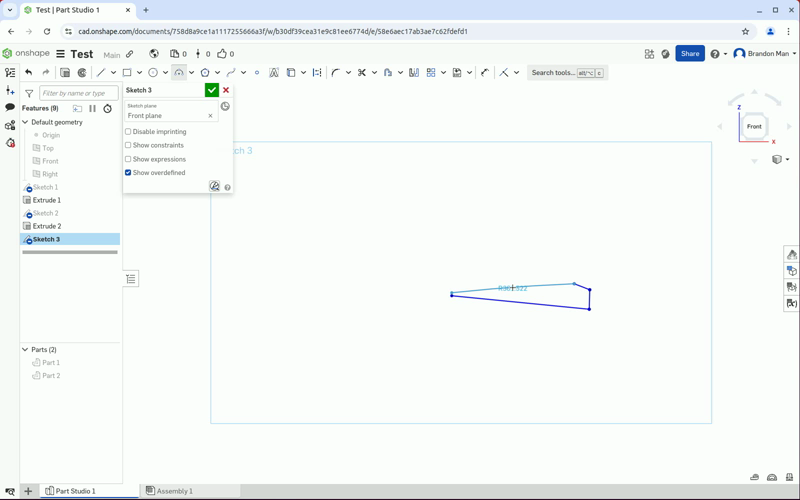
key(esc)
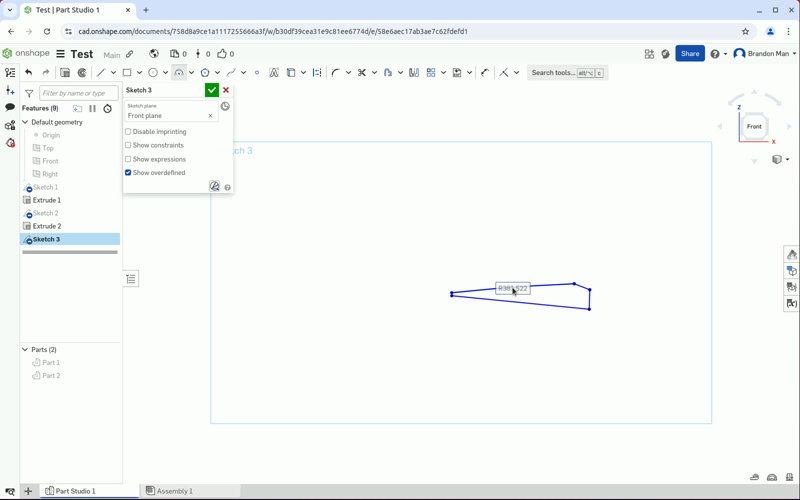
key(l)
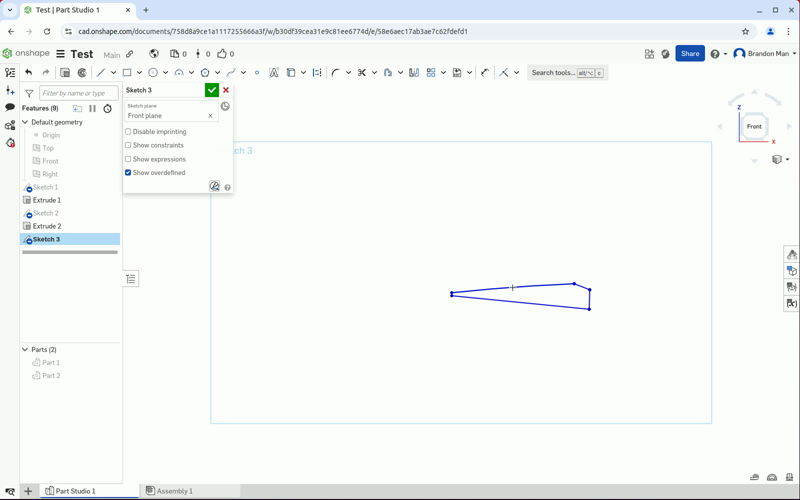
mouse_move(451, 292)
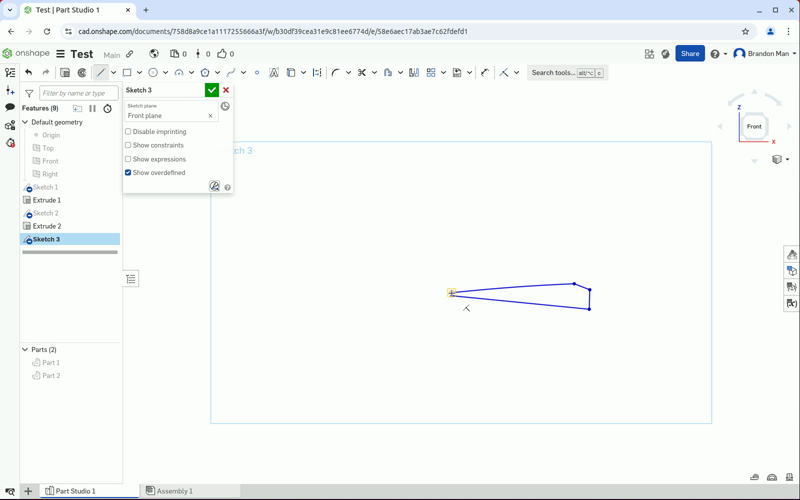
scroll(6)
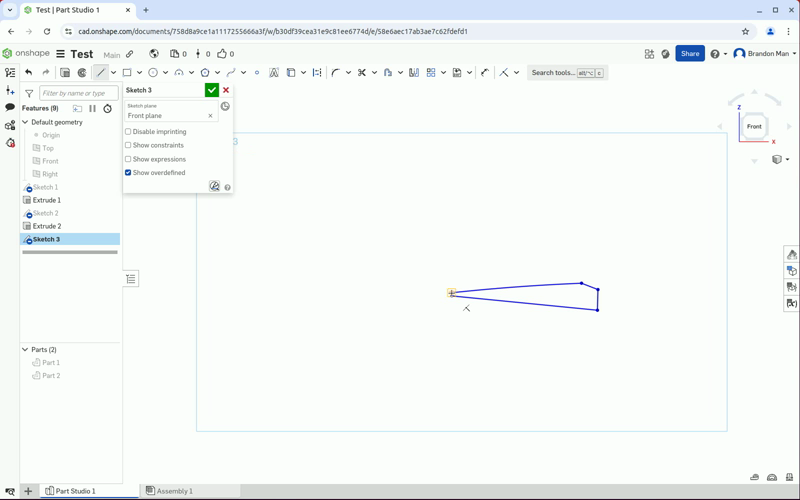
scroll(6)
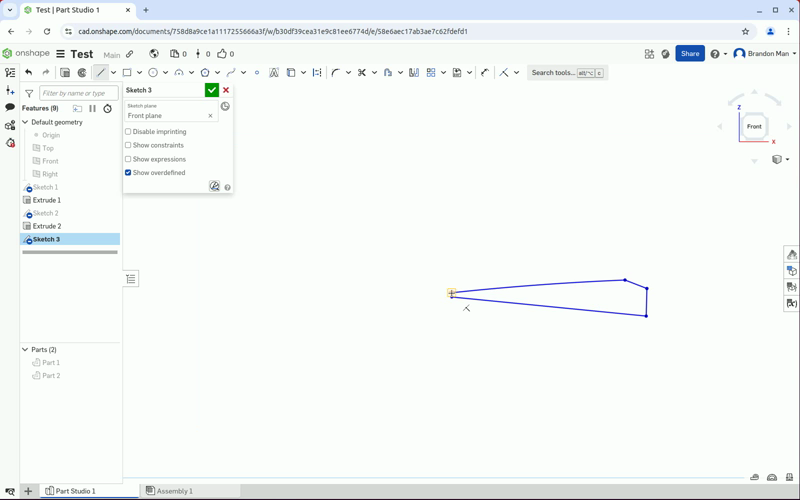
scroll(6)
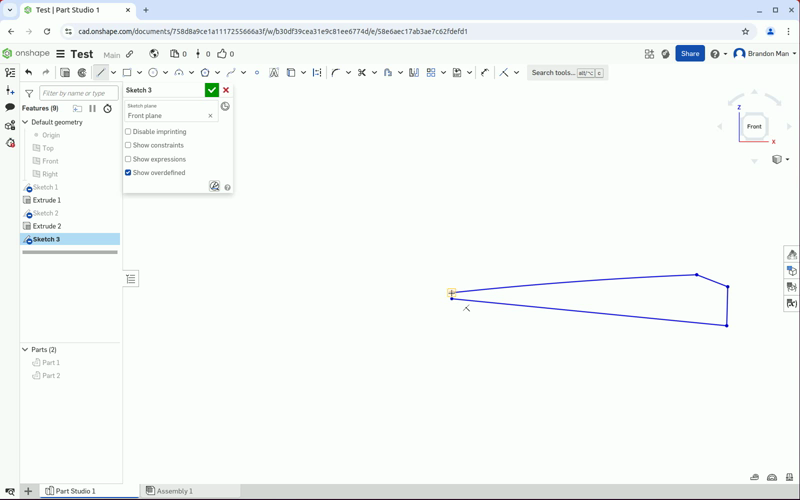
scroll(6)
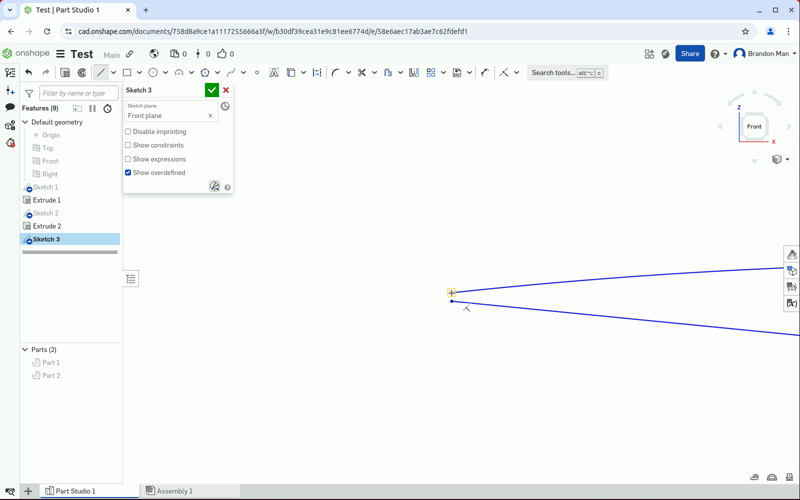
scroll(6)
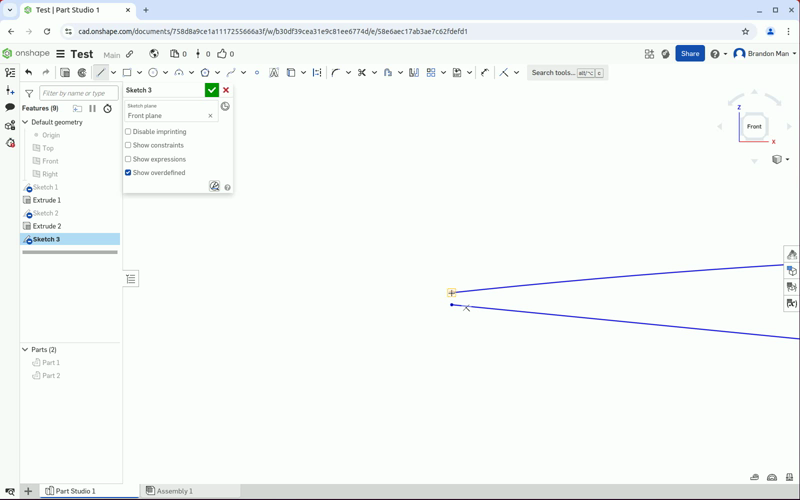
scroll(6)
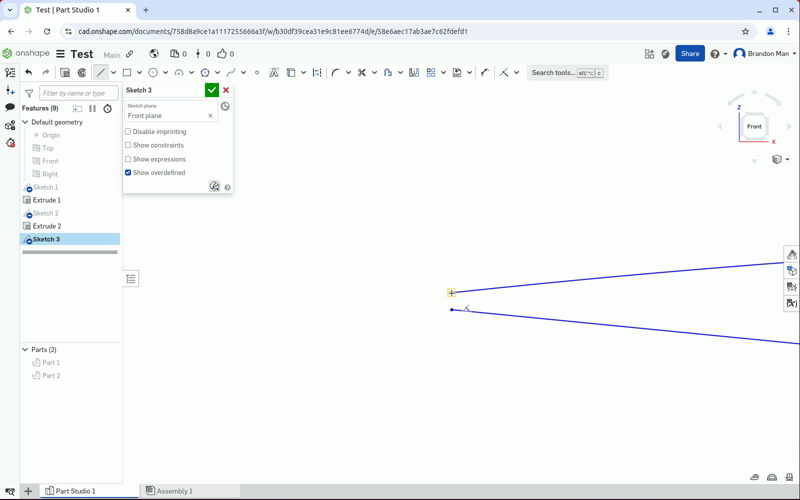
scroll(6)
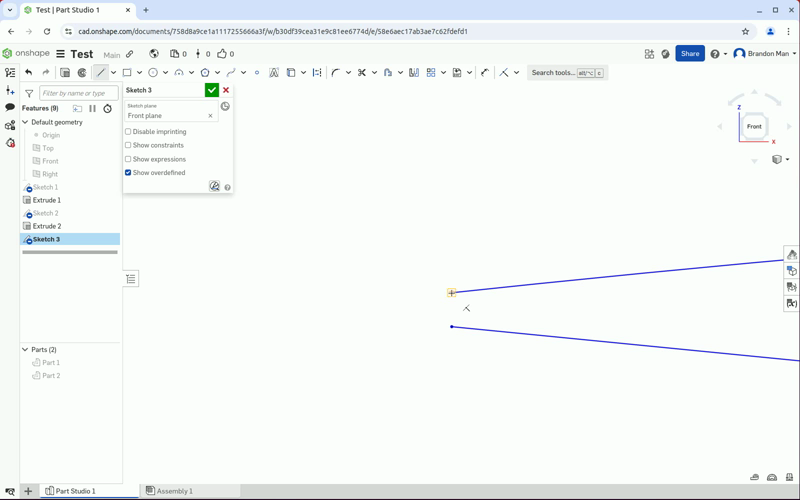
click(451, 292)
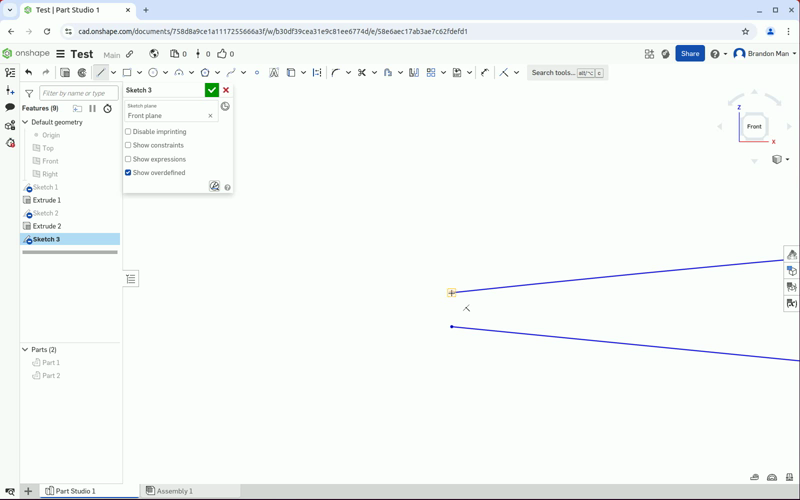
scroll(-6)
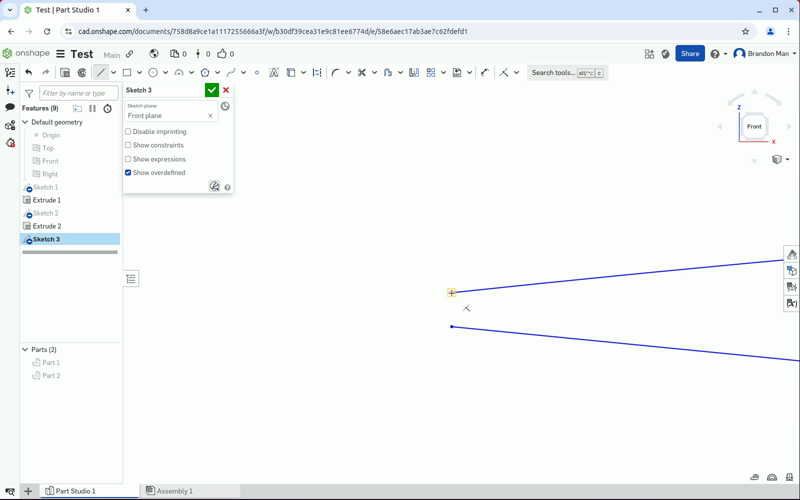
scroll(-6)
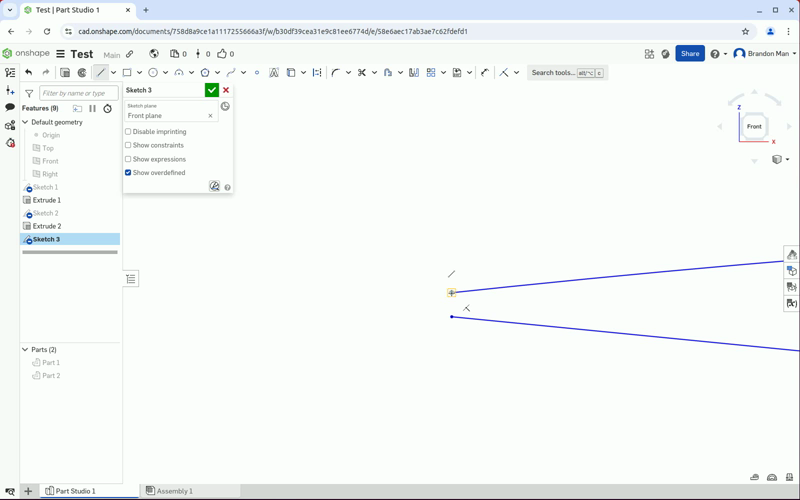
scroll(-6)
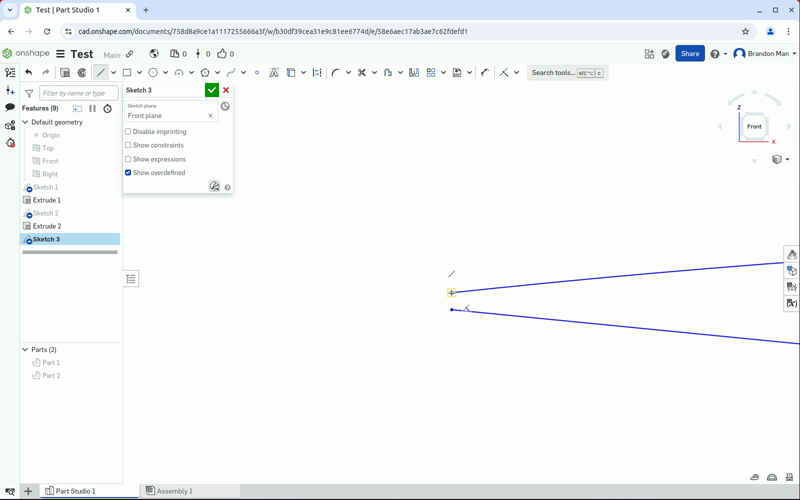
scroll(-6)
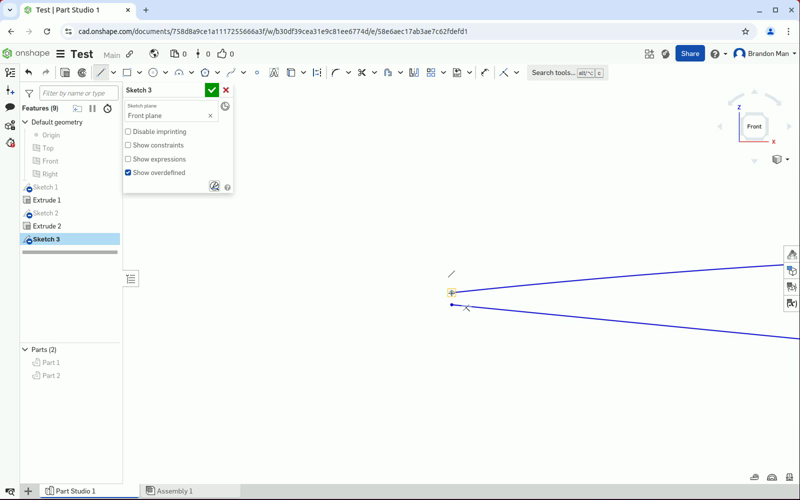
scroll(-6)
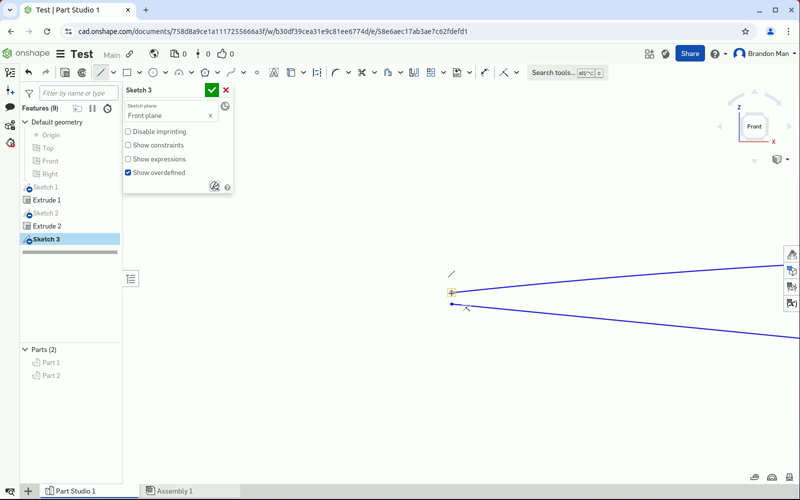
scroll(-6)
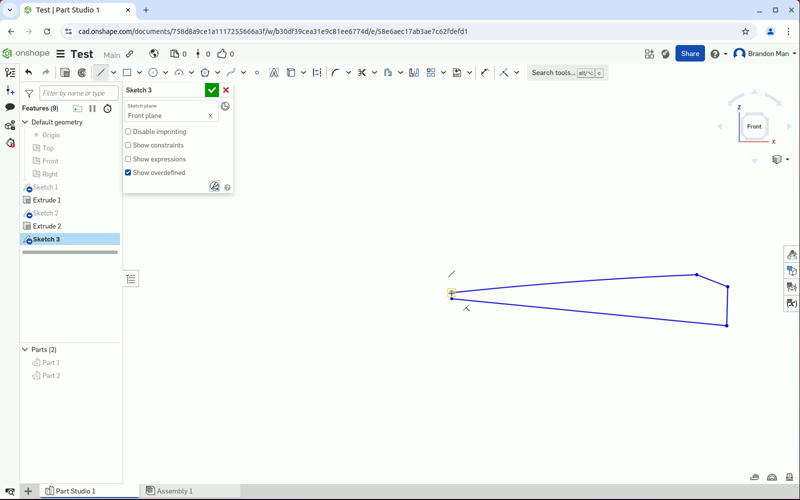
scroll(-6)
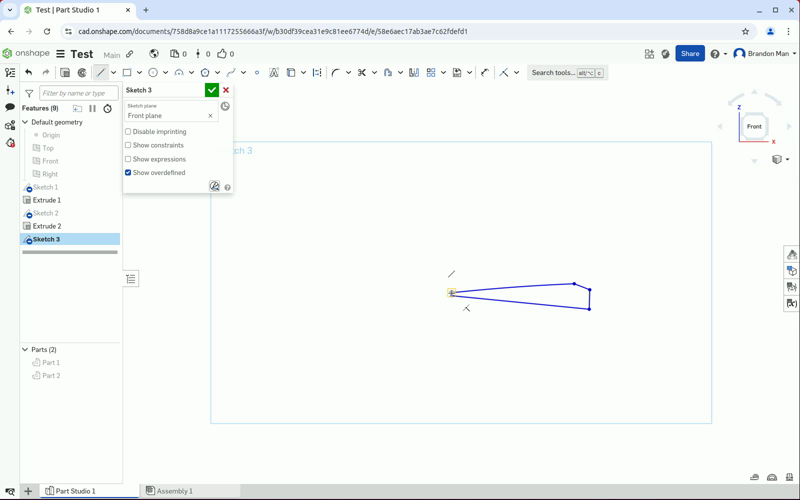
mouse_move(481, 292)
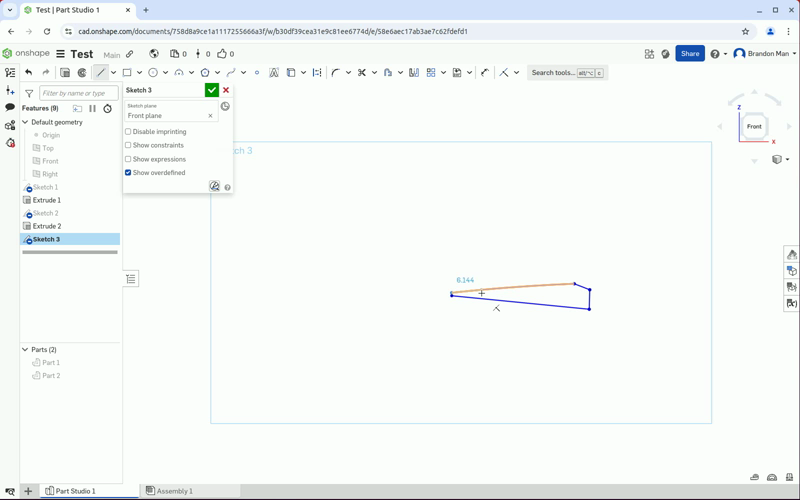
key_down(shift)
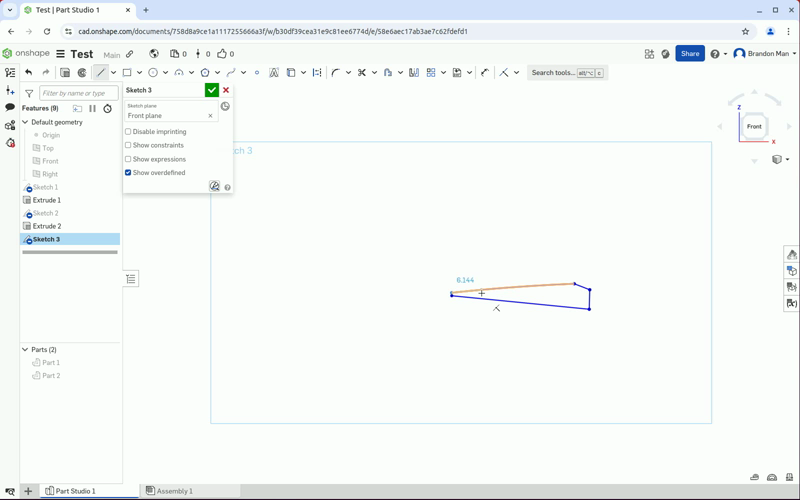
mouse_move(451, 295)
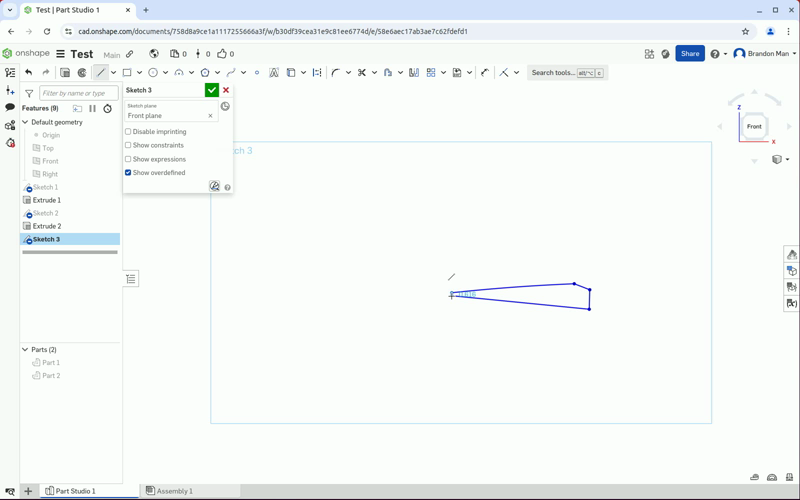
scroll(6)
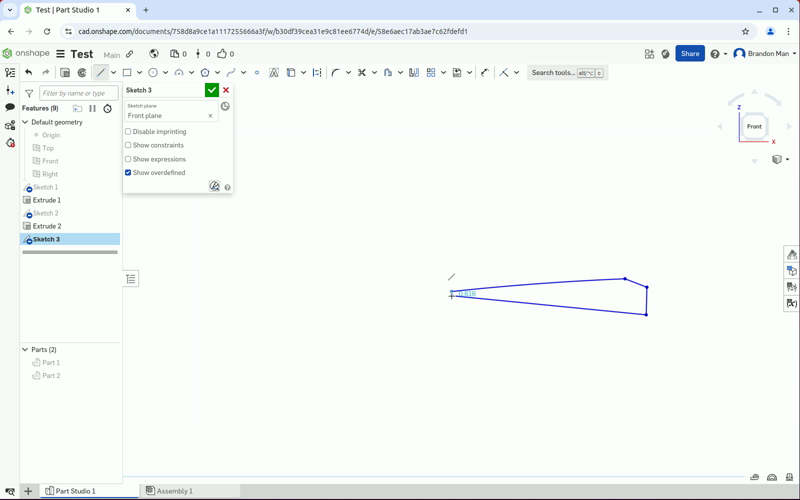
scroll(6)
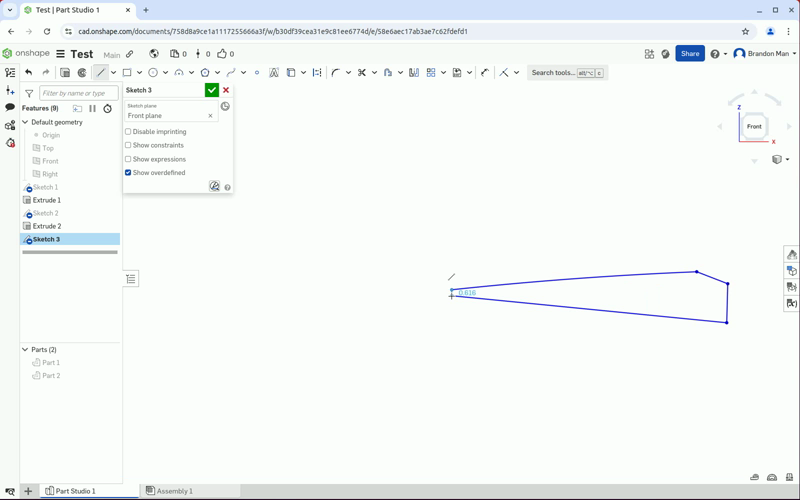
scroll(6)
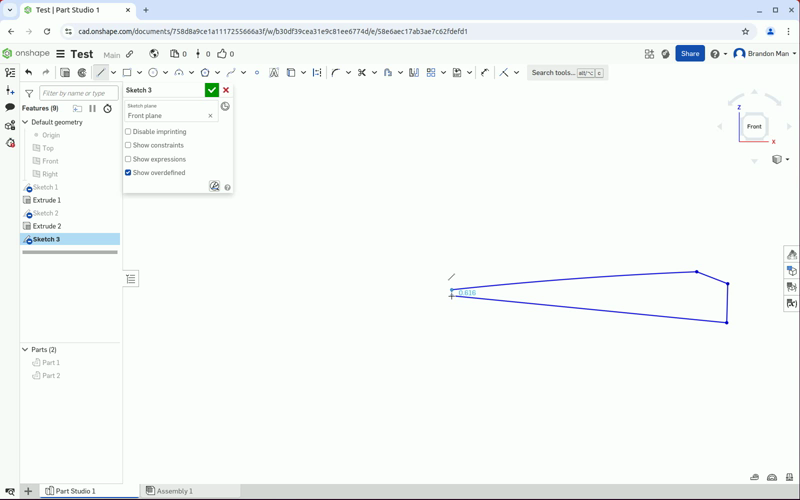
scroll(6)
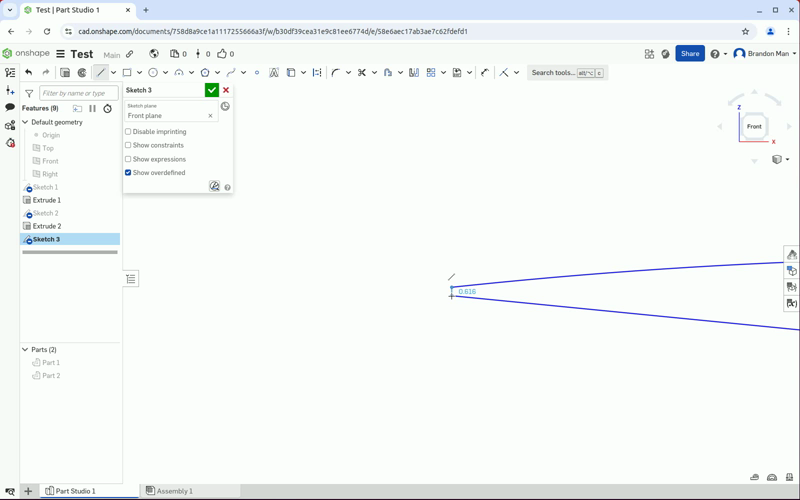
scroll(6)
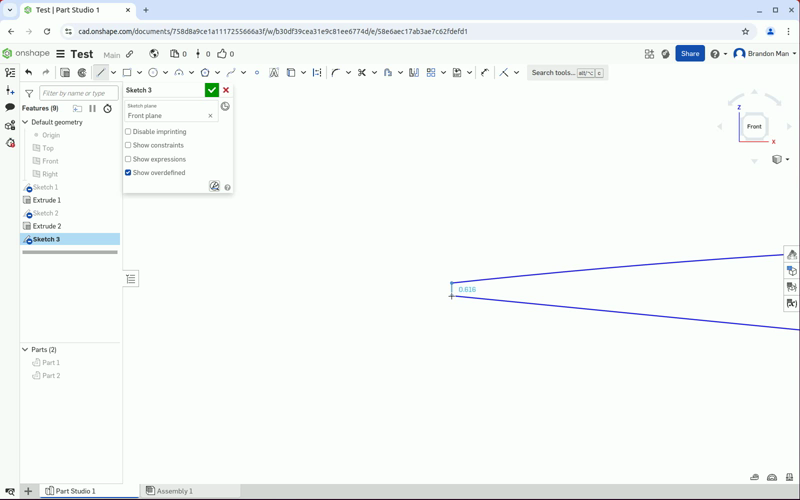
scroll(6)
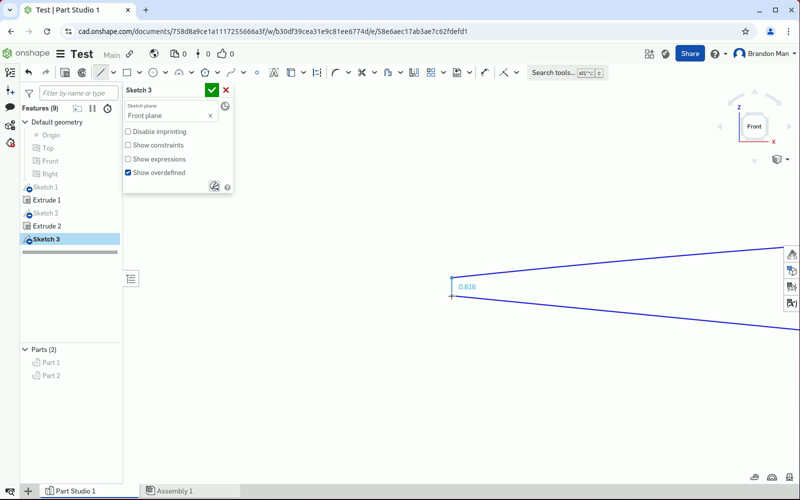
scroll(6)
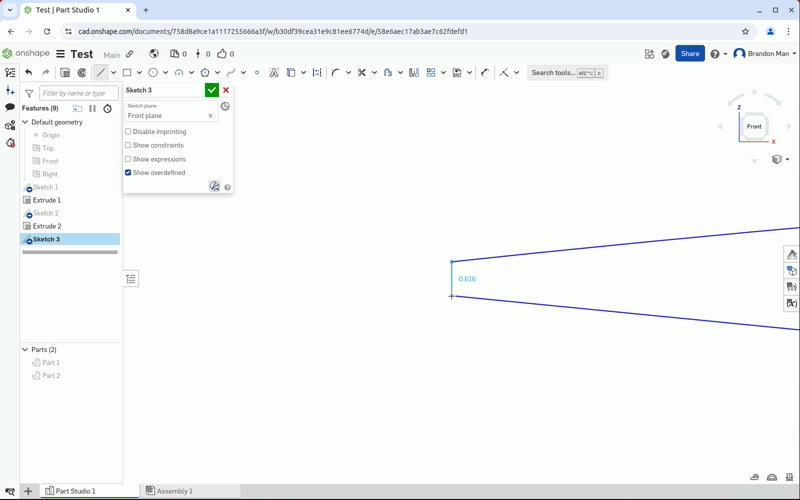
key_up(shift)
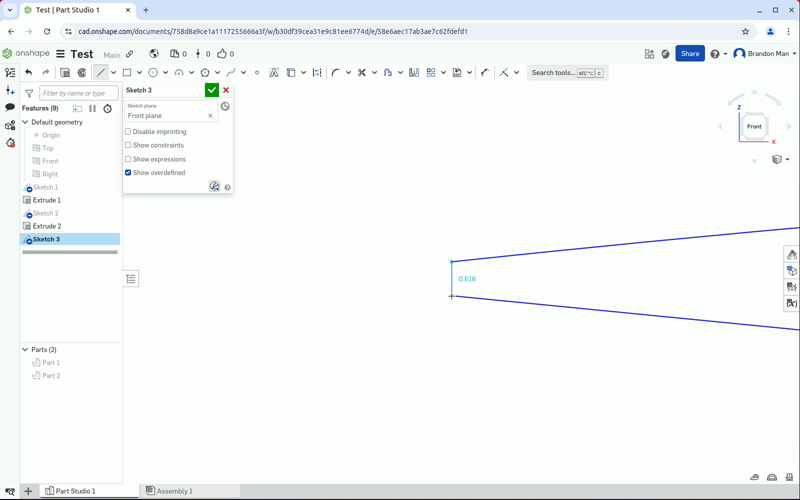
click(451, 295)
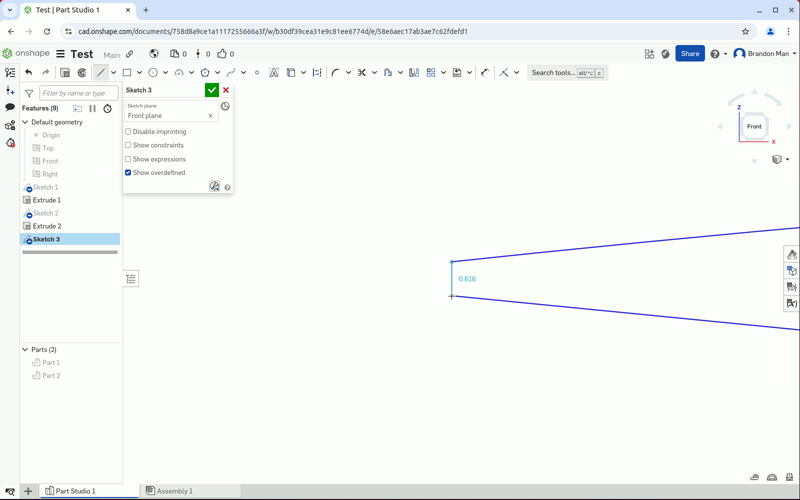
scroll(-6)
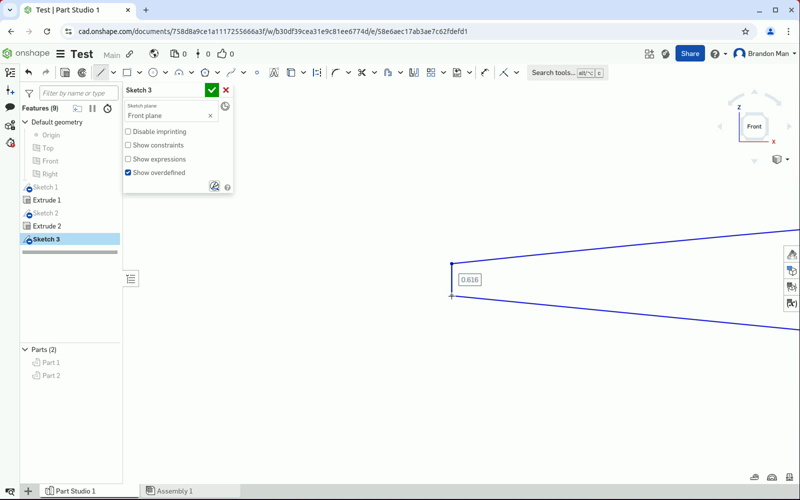
scroll(-6)
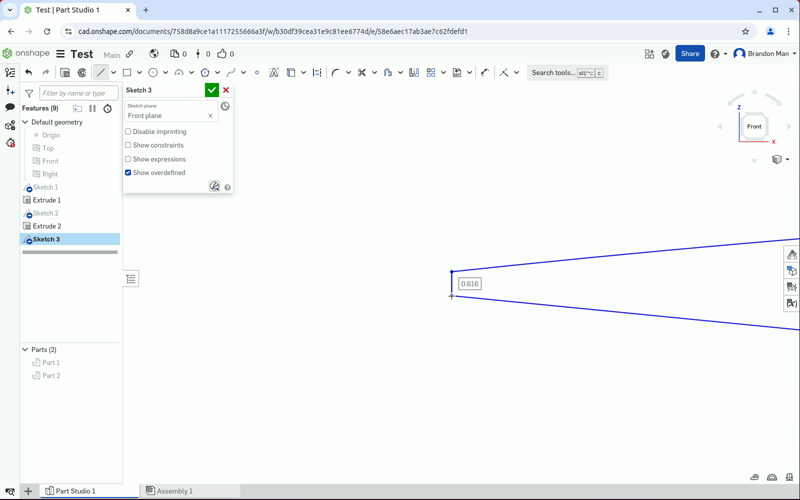
scroll(-6)
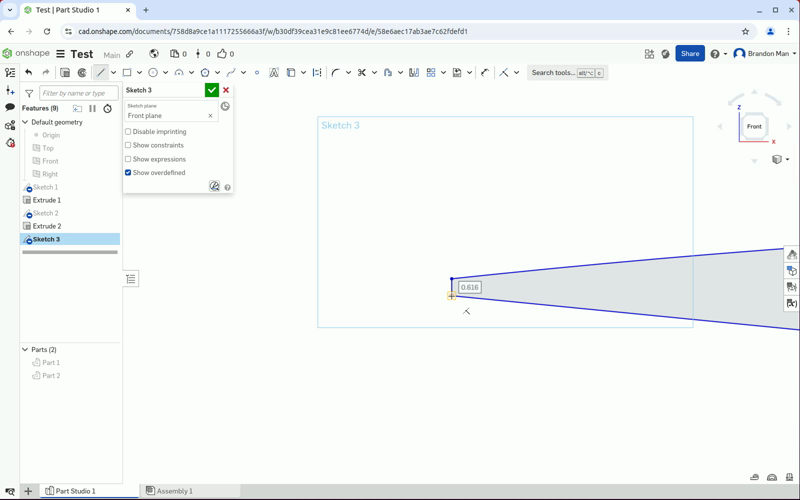
scroll(-6)
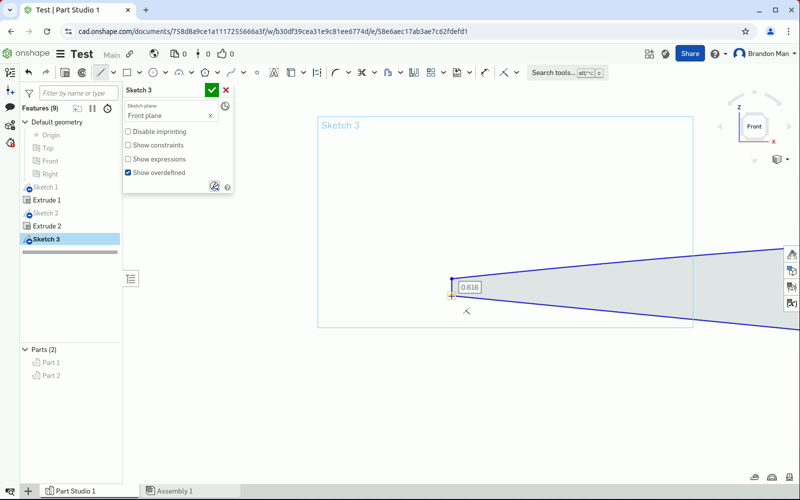
scroll(-6)
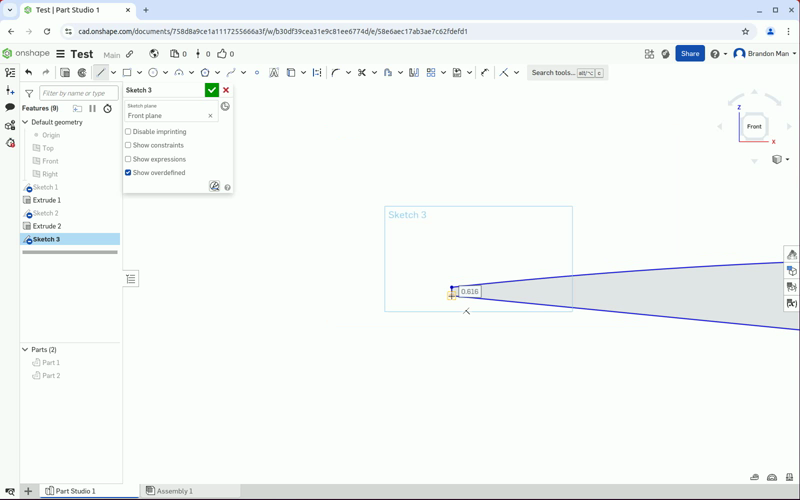
scroll(-6)
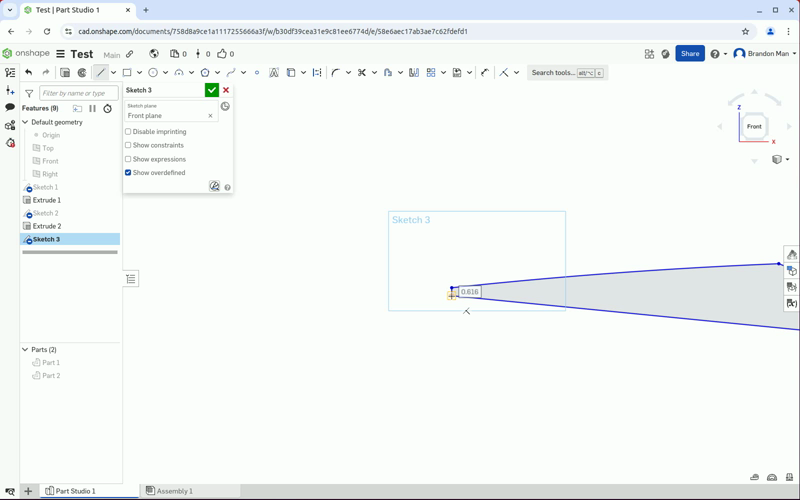
scroll(-6)
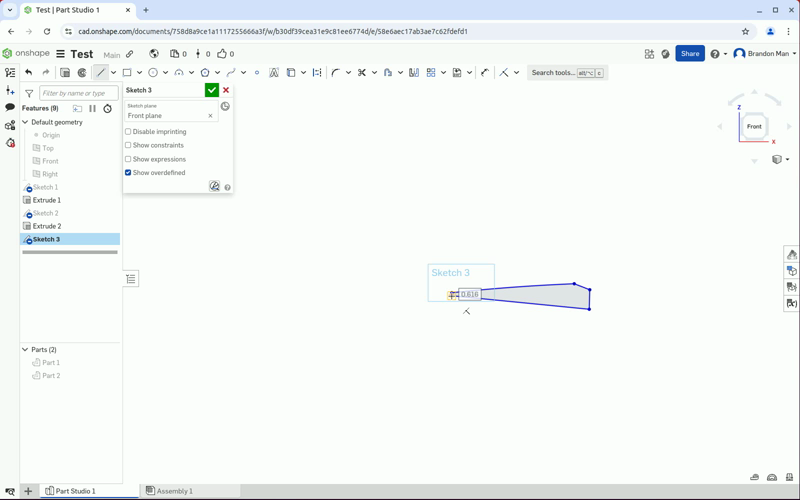
key(esc)
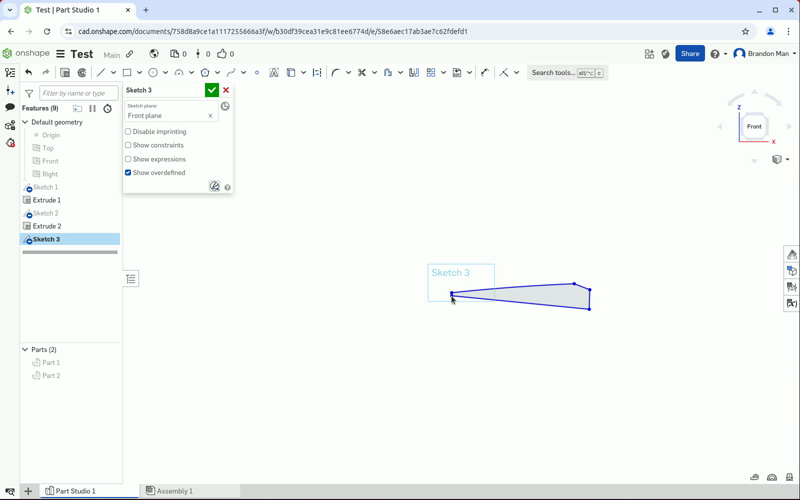
mouse_move(529, 293)
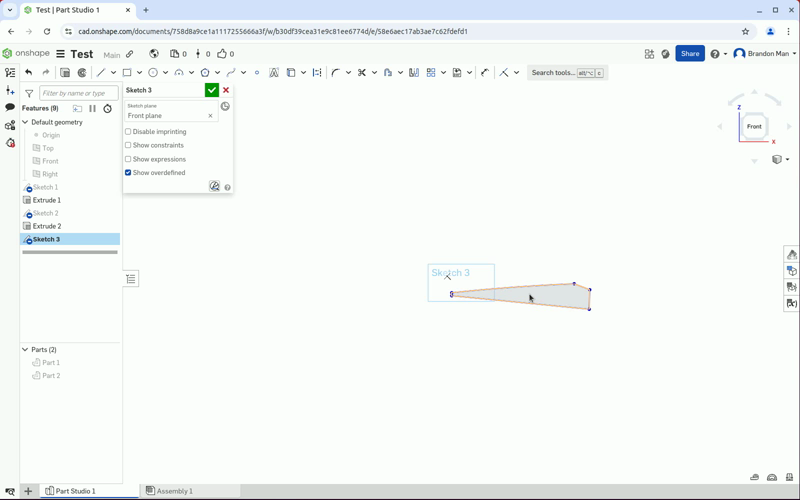
click(529, 293)
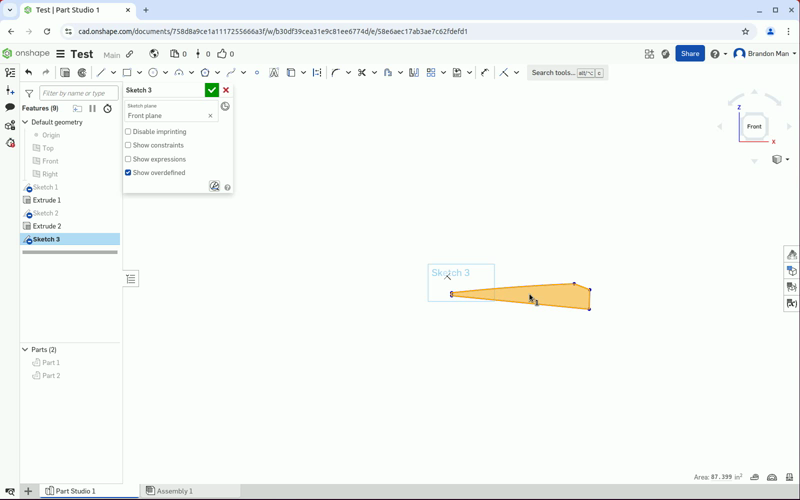
mouse_move(73, 352)
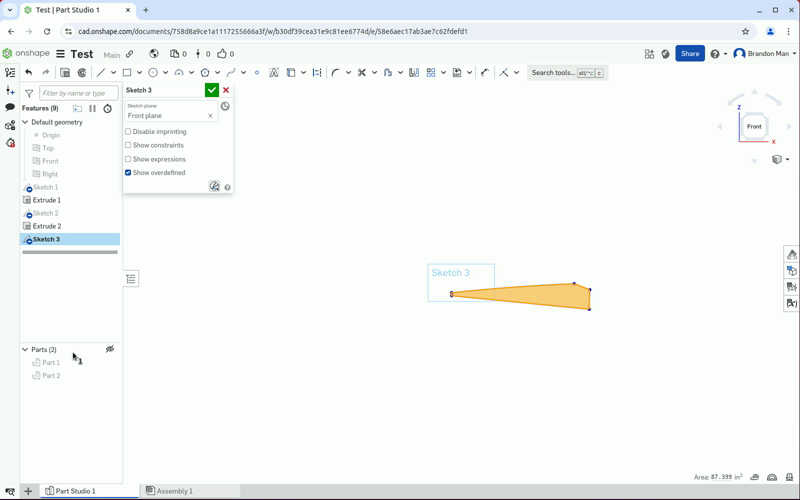
key(shift+y)
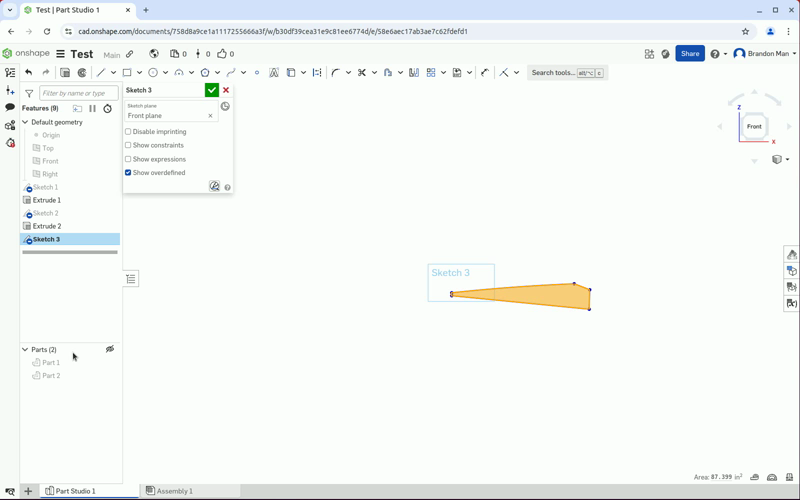
key(shift+e)
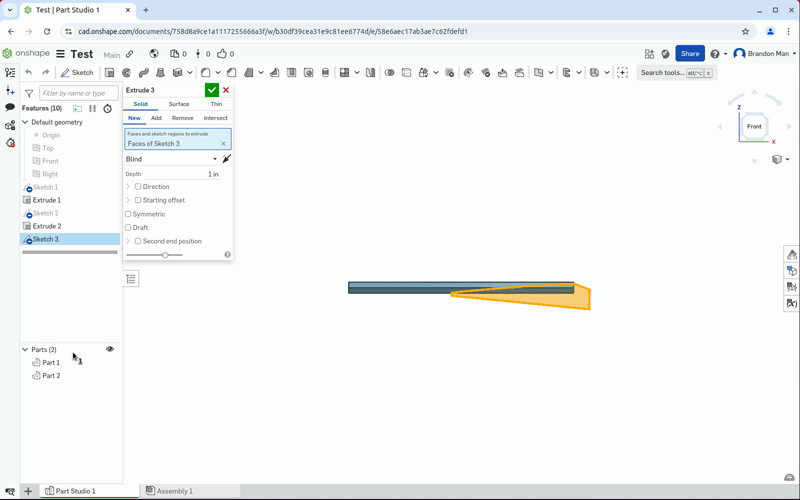
mouse_move(143, 106)
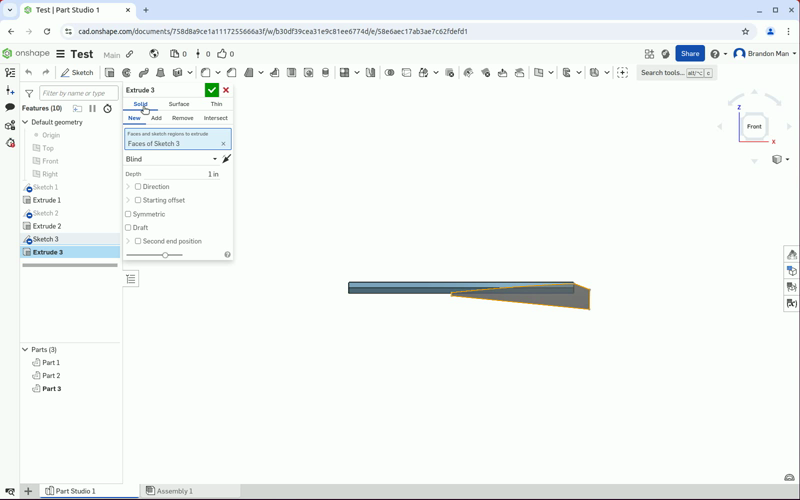
click(143, 106)
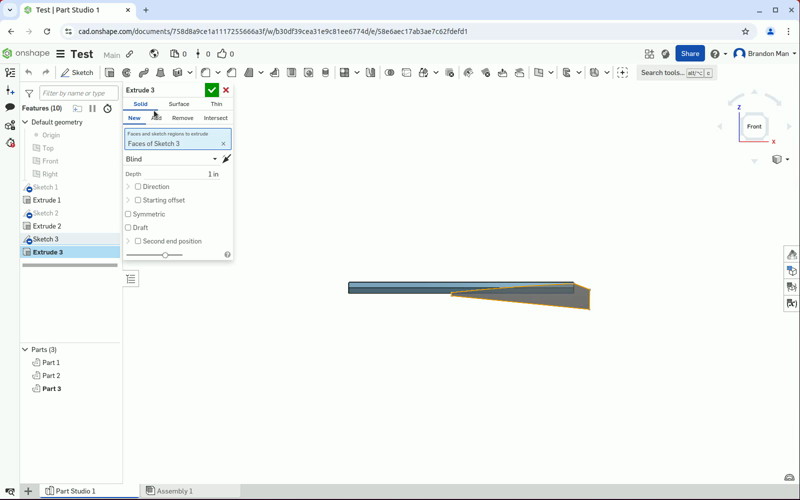
mouse_move(186, 120)
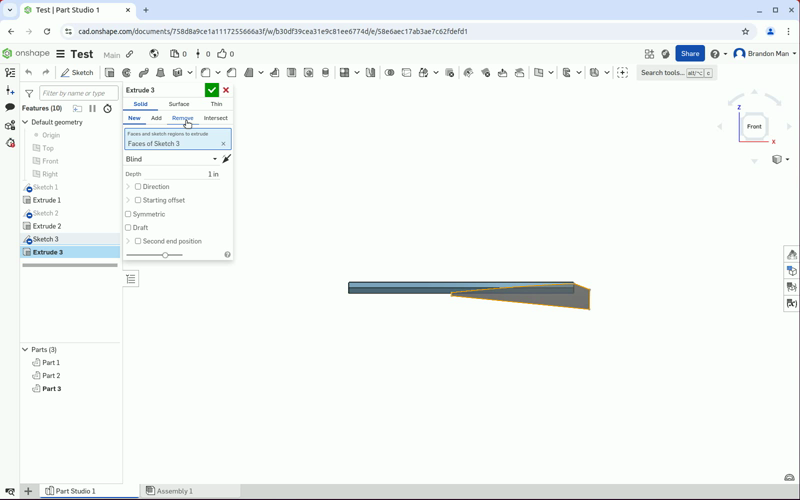
click(186, 120)
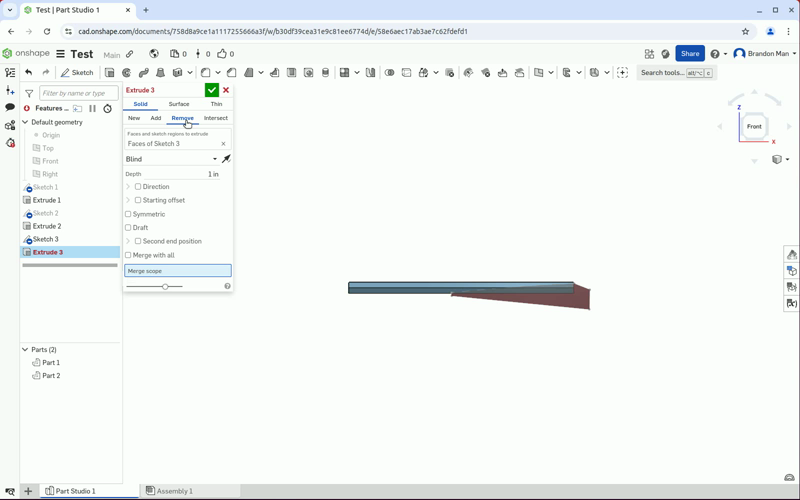
key(tab, 4)
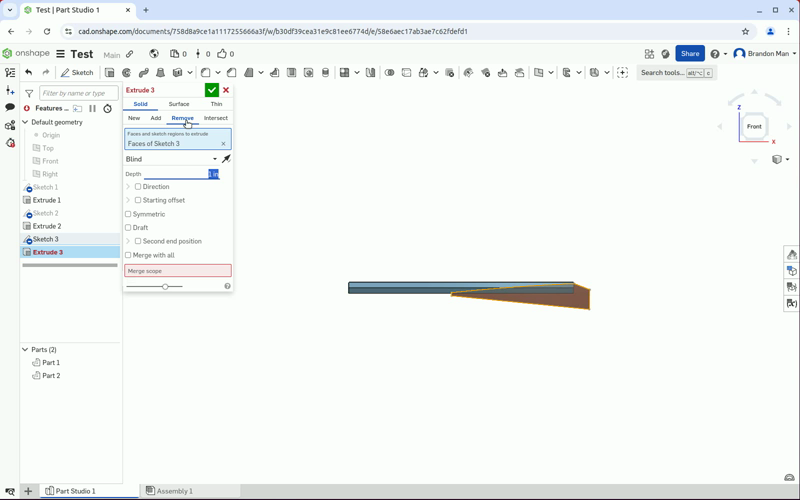
text(19.738)
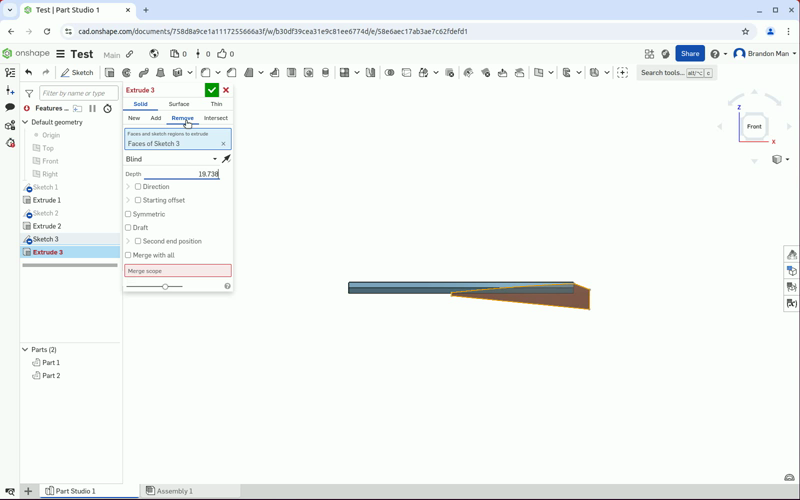
key(tab, 3)
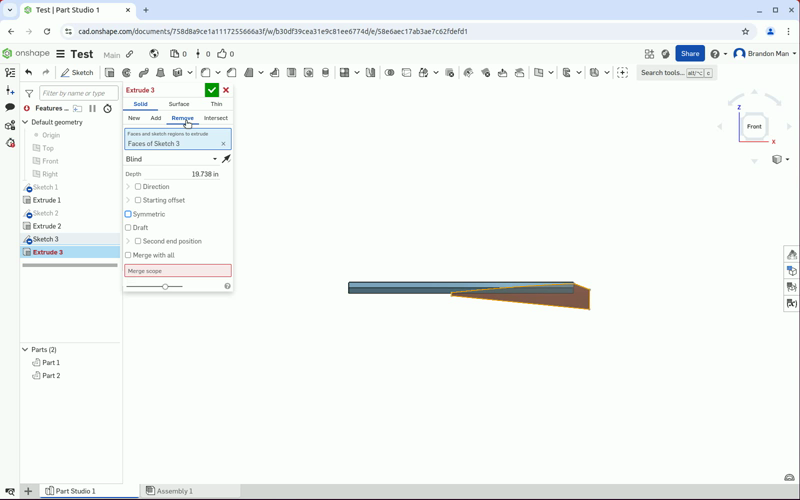
key(space)
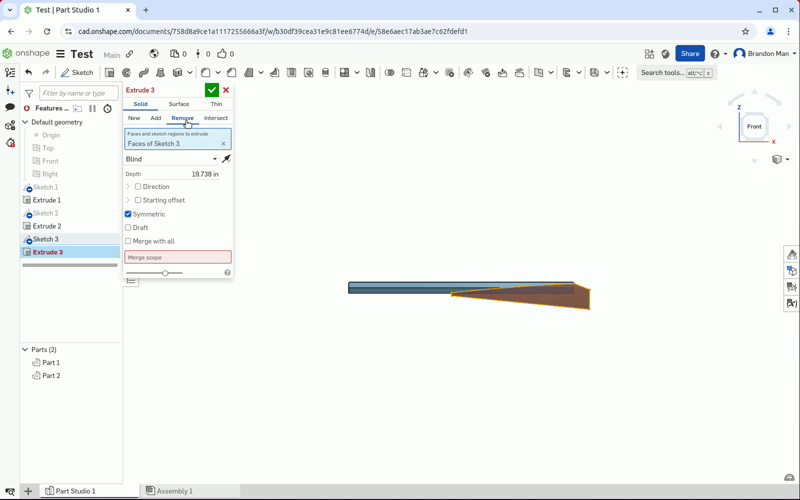
key(tab, 2)
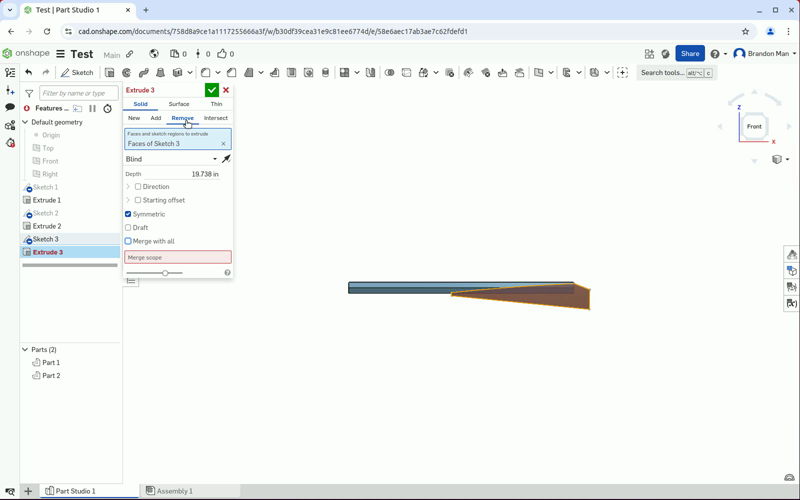
key(space)
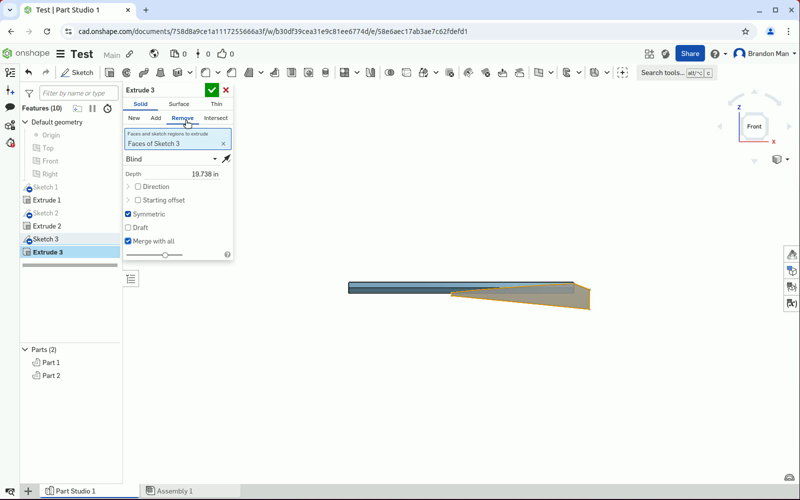
key(enter)
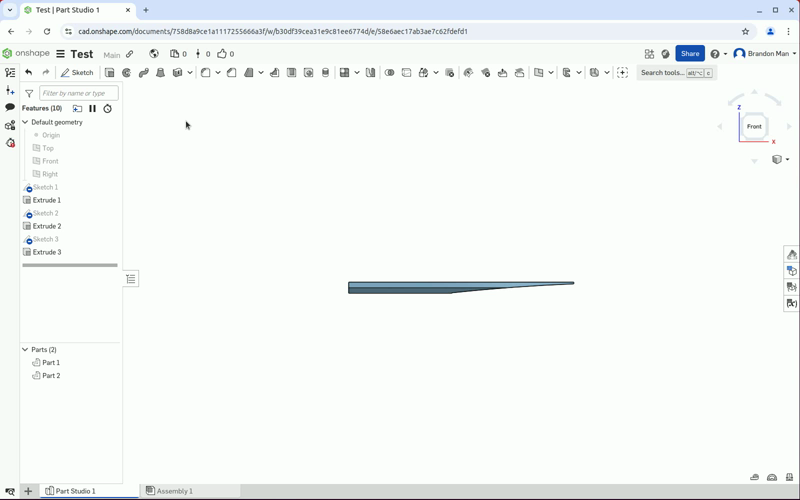
key(shift+h)
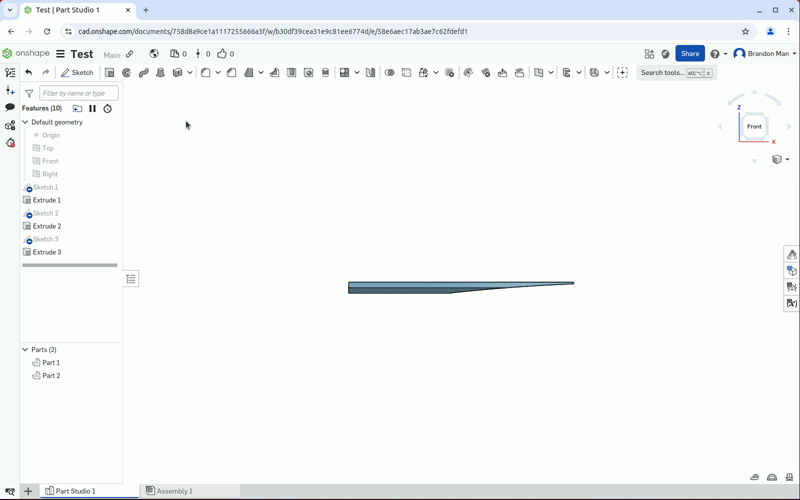
key(shift+h)
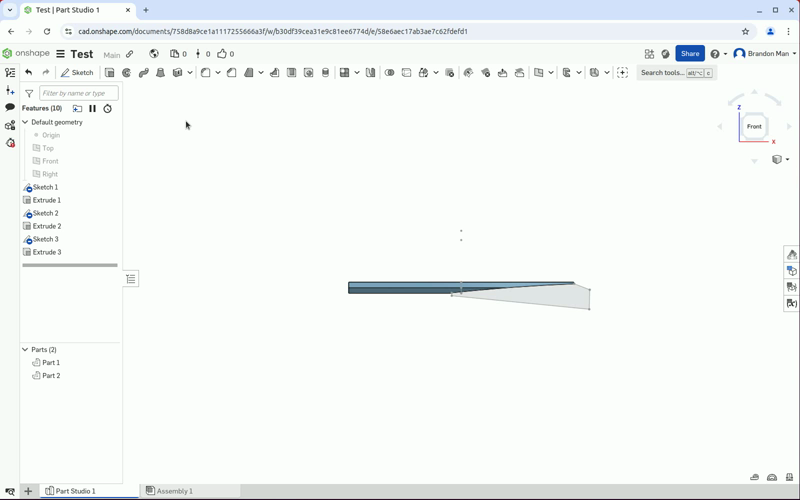
key(shift+7)
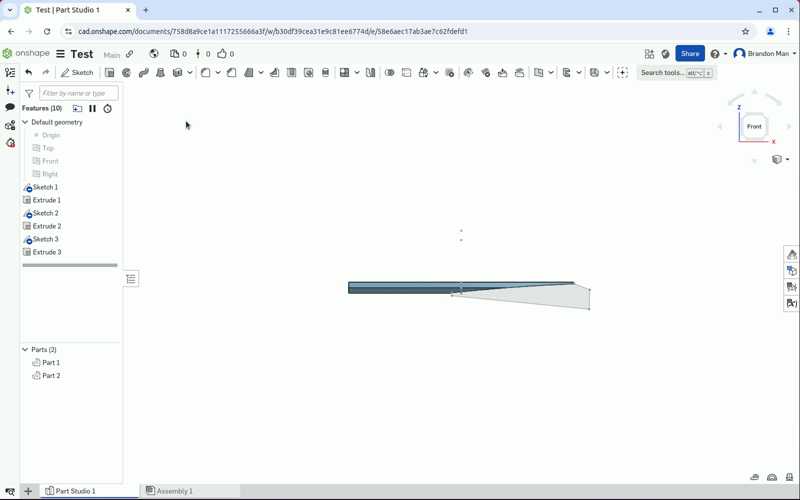
key(left, 2)
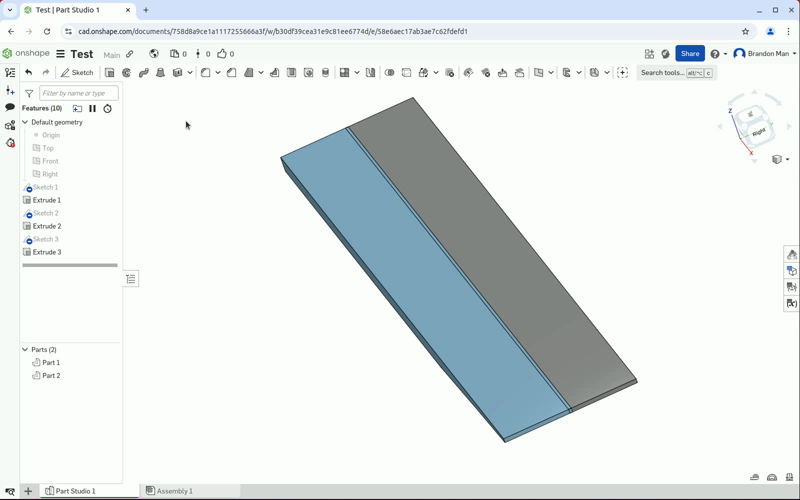
key(down, 2)
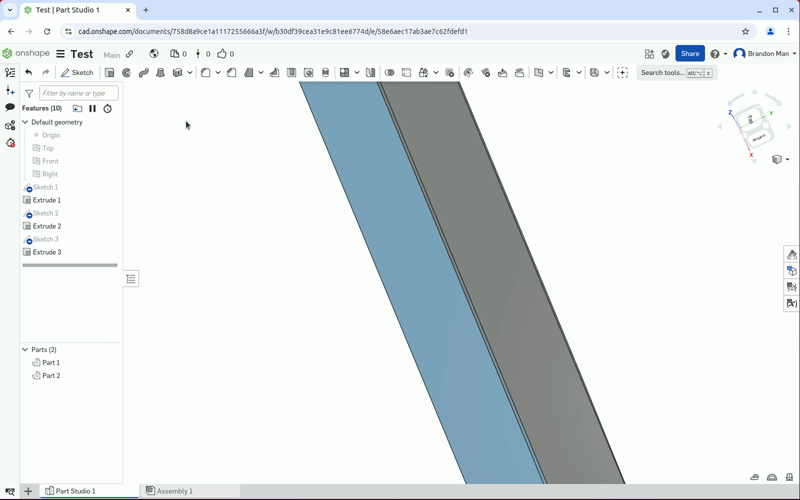
key(up, 2)
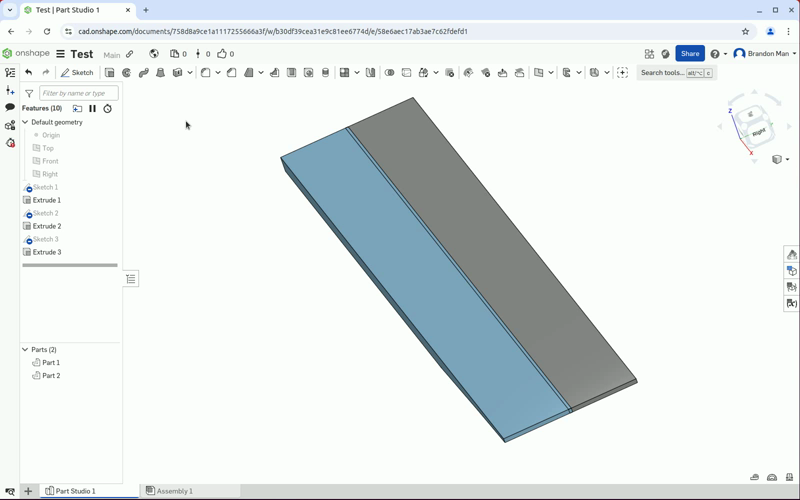
key(right, 2)
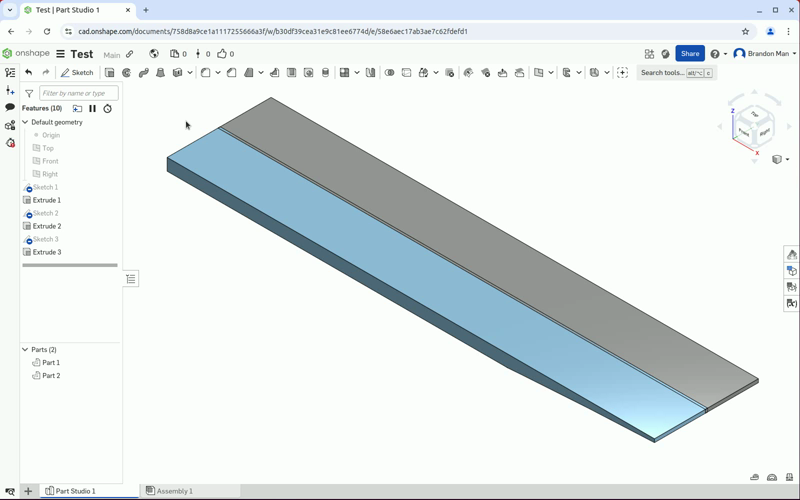
mouse_move(73, 189)
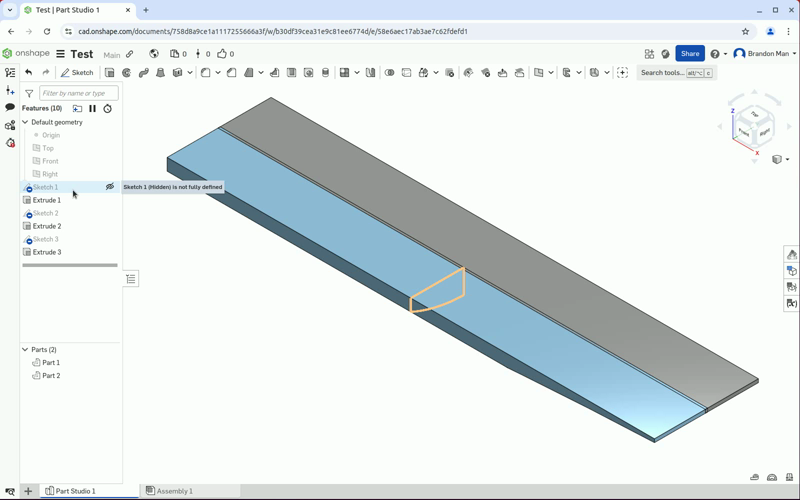
click(73, 189)